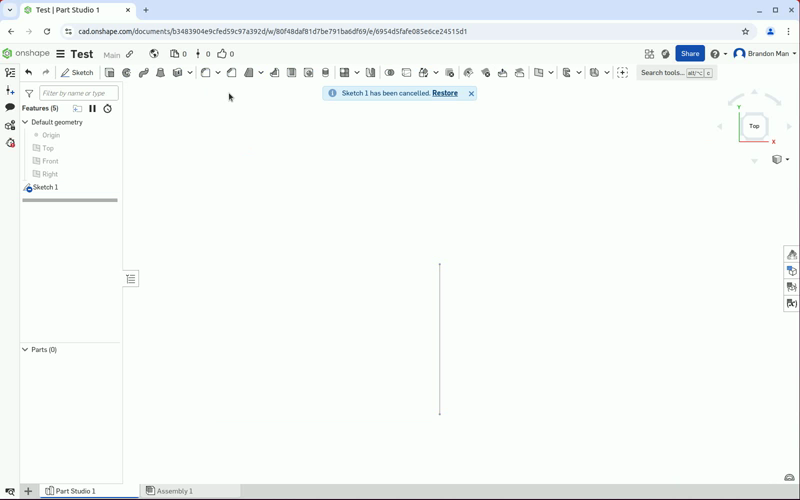
key(shift+h)
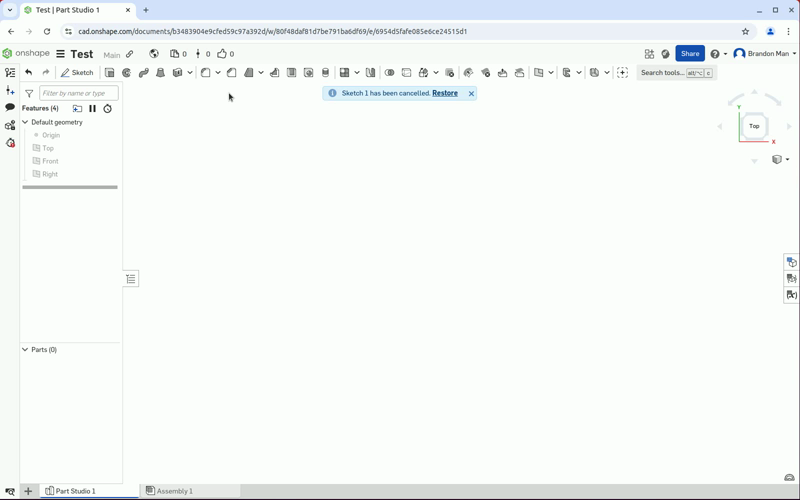
mouse_move(73, 352)
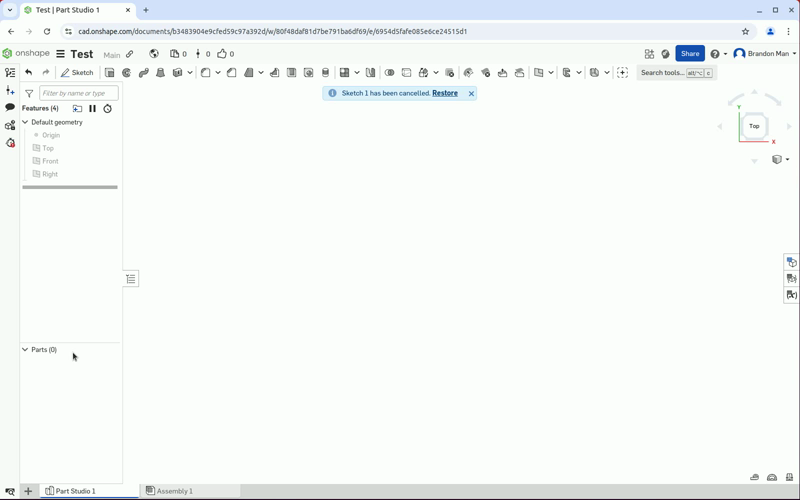
key(y)
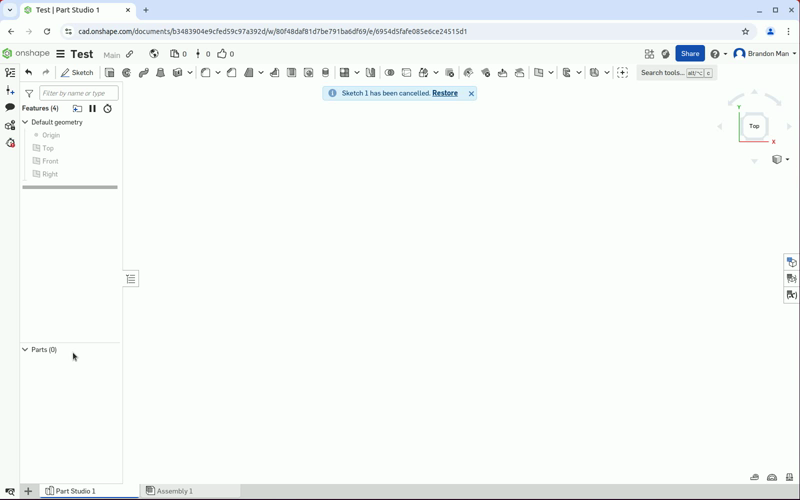
key(shift+p)
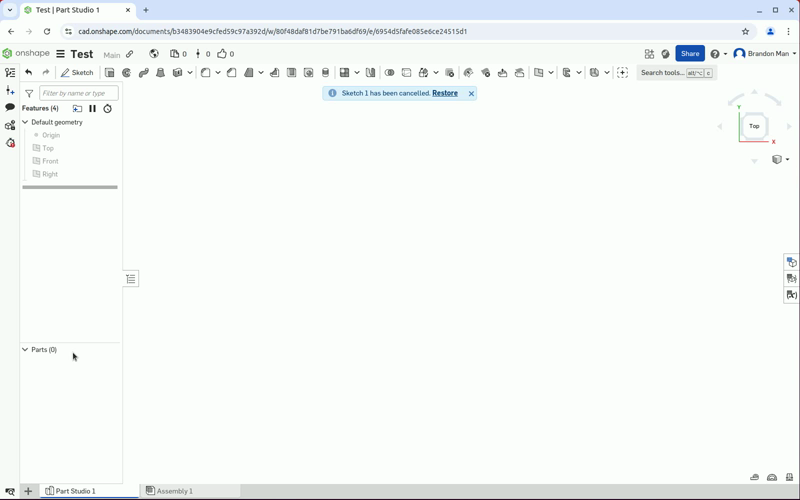
key(space)
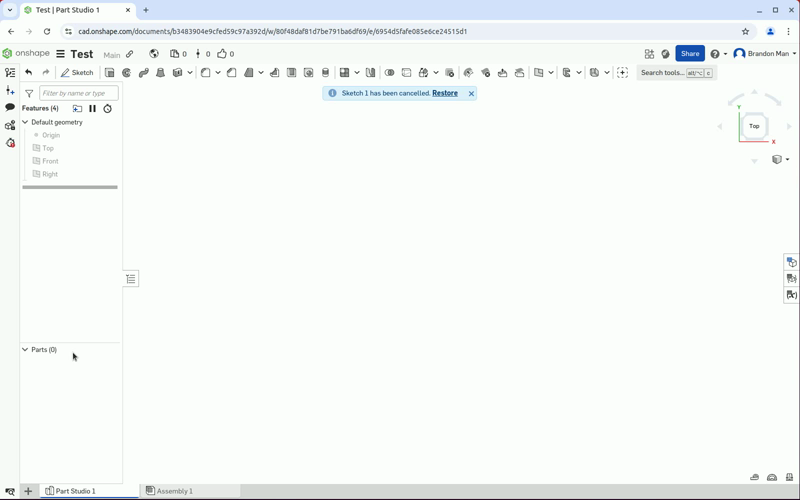
key_down(shift)
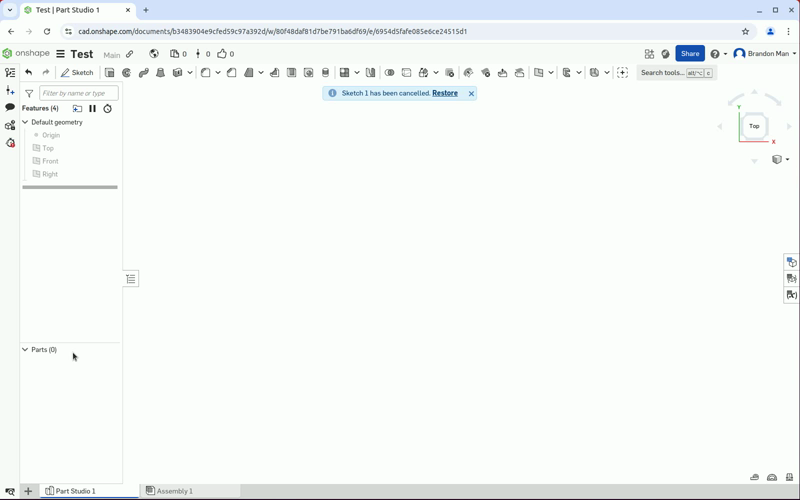
key(up)
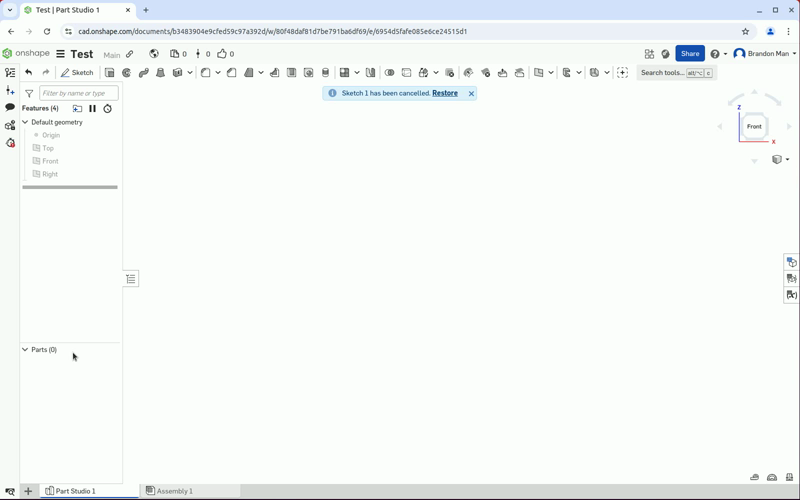
key_up(shift)
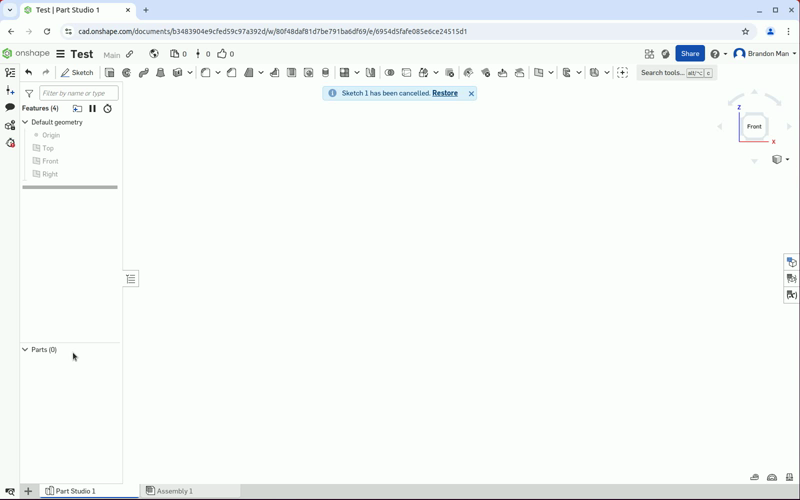
mouse_move(73, 352)
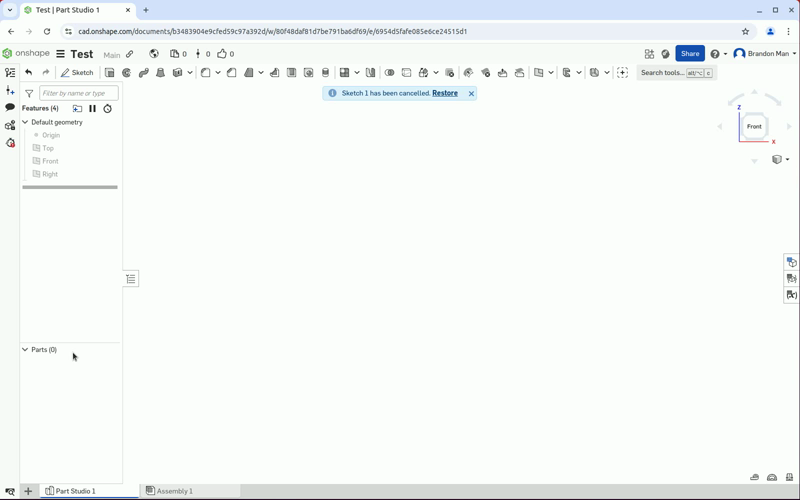
key(shift+y)
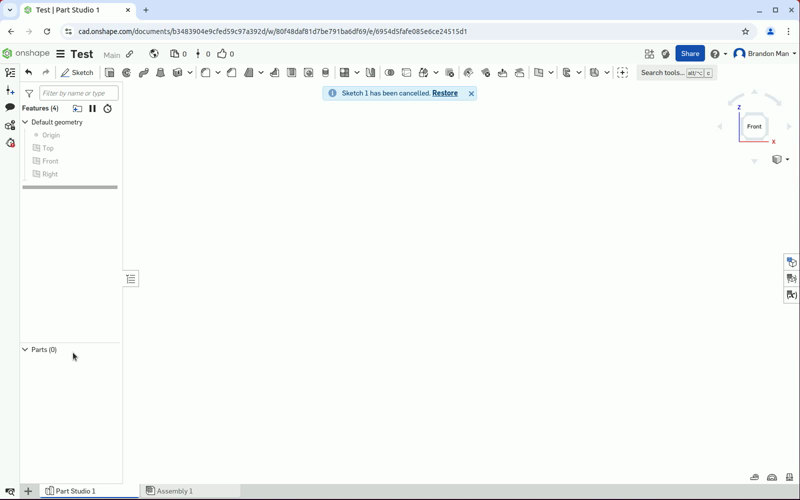
key(shift+s)
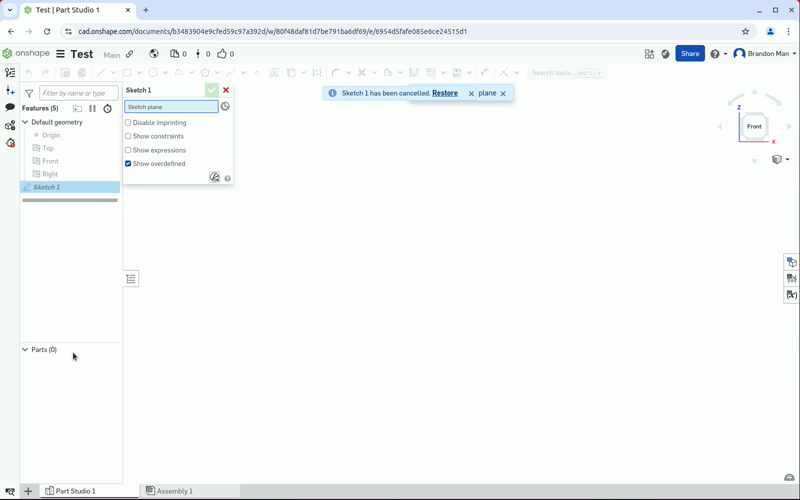
mouse_move(73, 163)
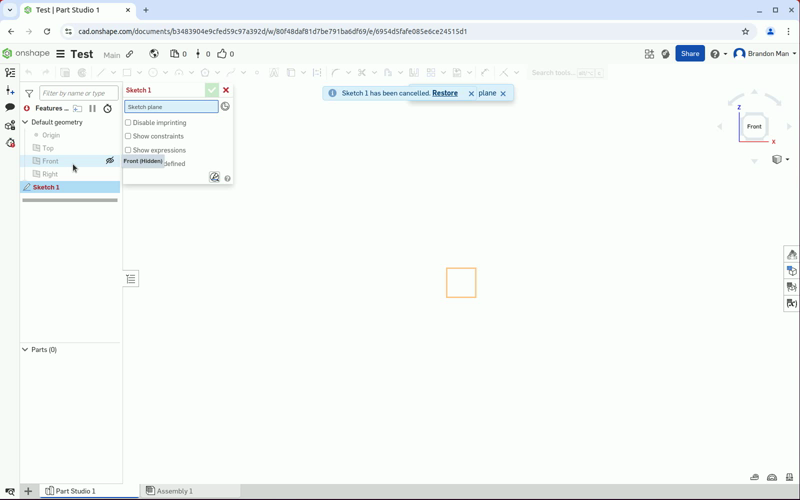
click(73, 163)
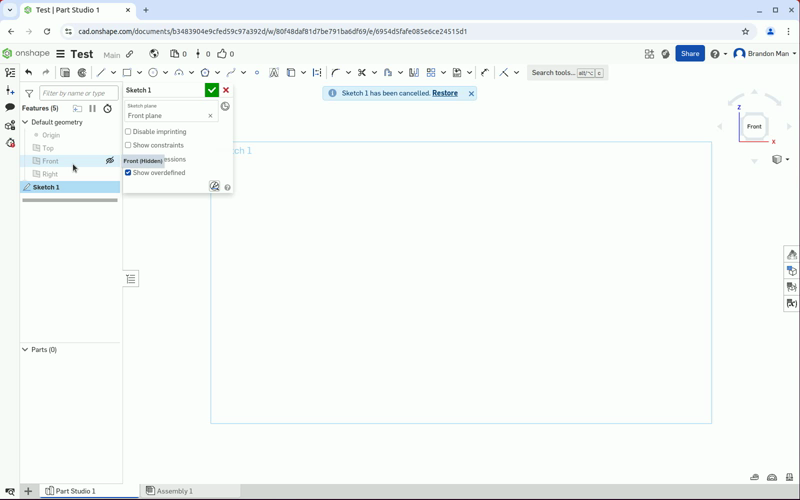
mouse_move(73, 352)
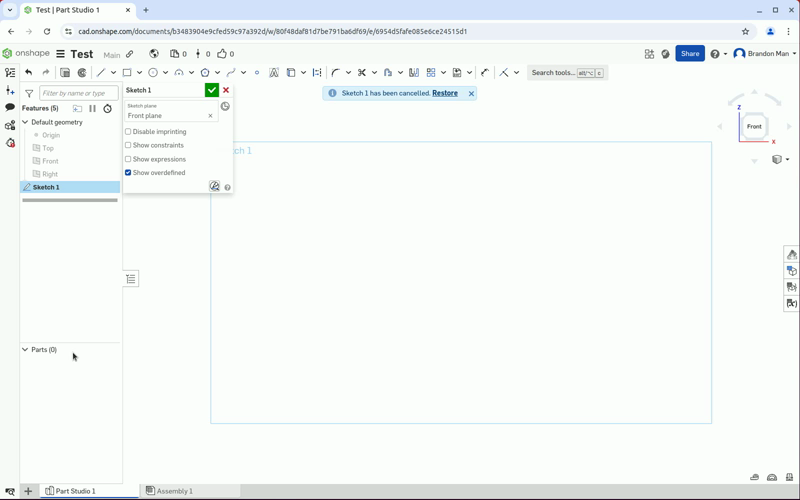
key(y)
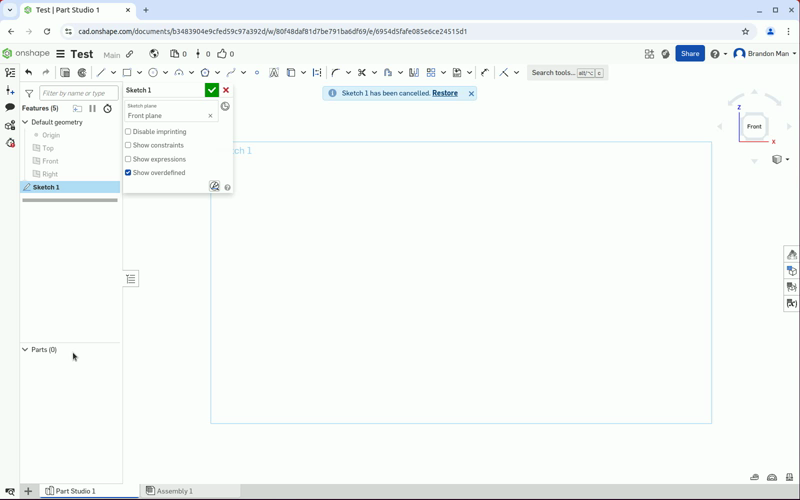
key(c)
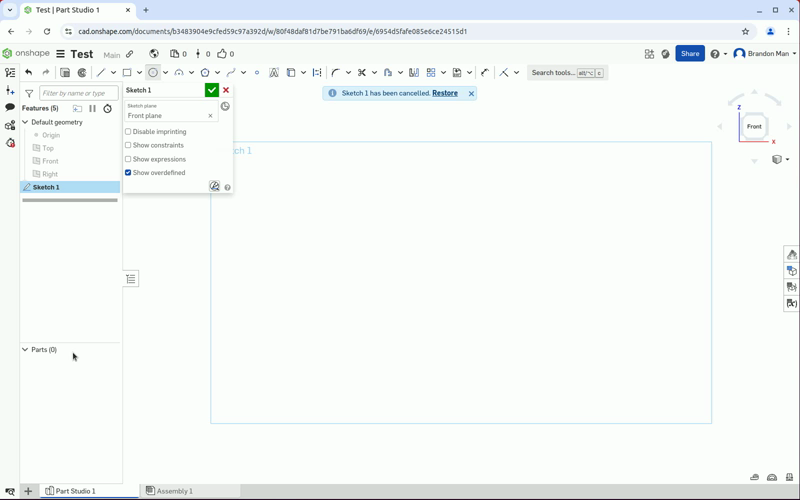
key_down(shift)
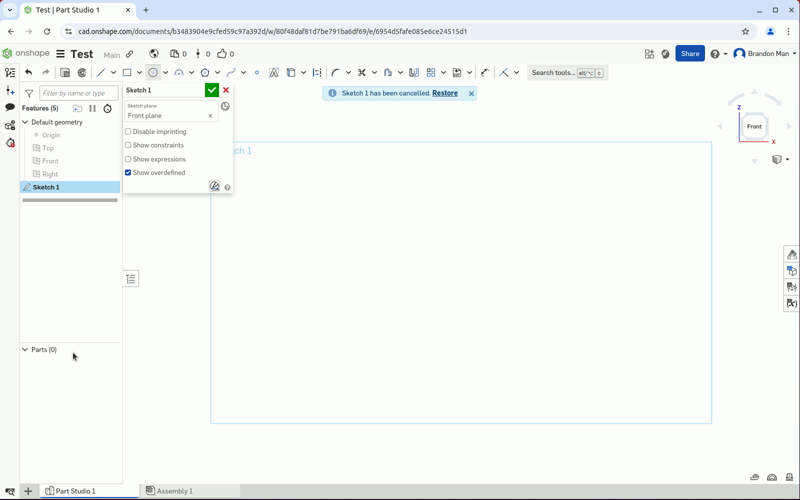
mouse_move(461, 207)
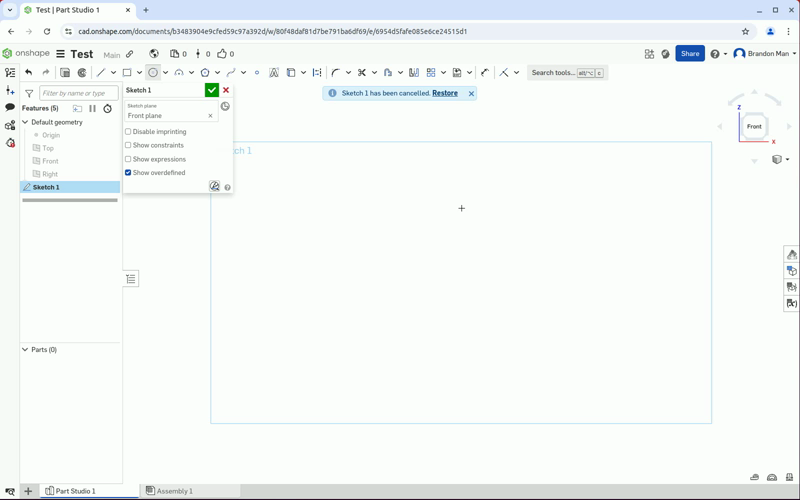
click(461, 207)
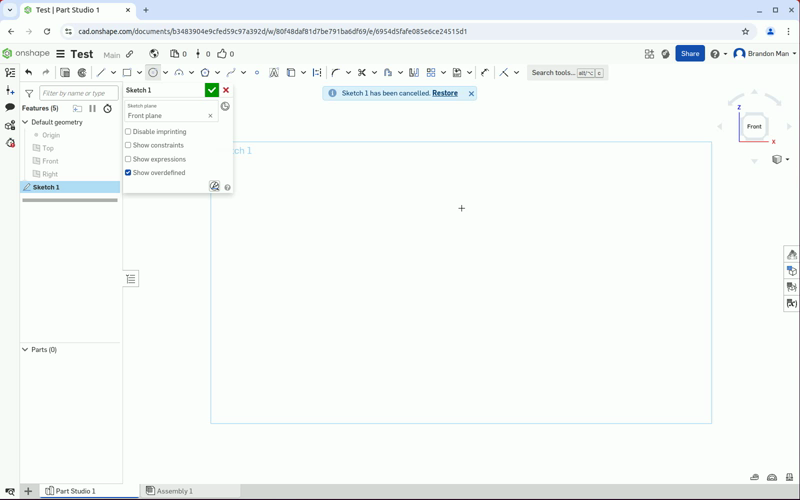
key_up(shift)
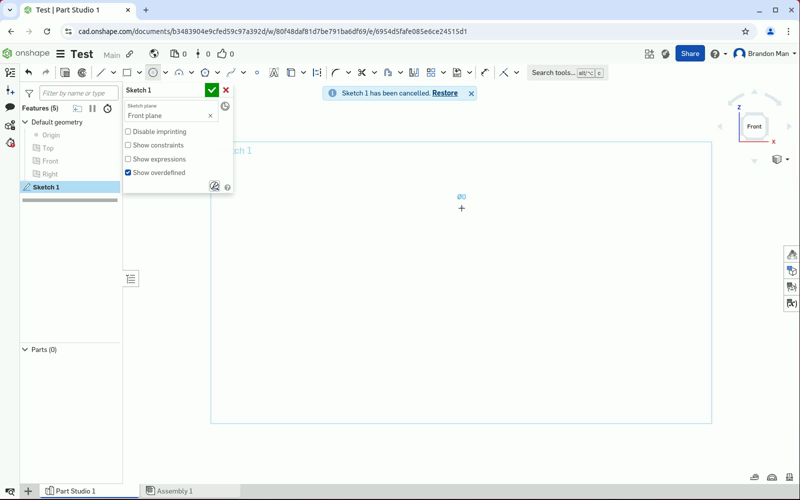
mouse_move(470, 207)
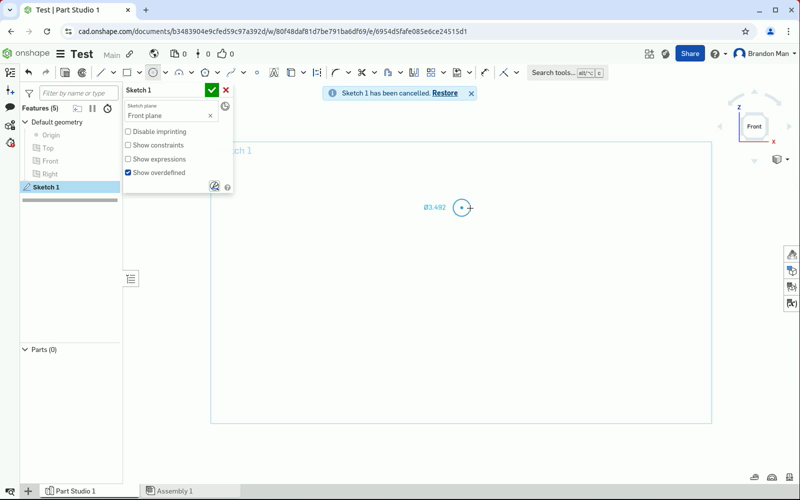
click(470, 207)
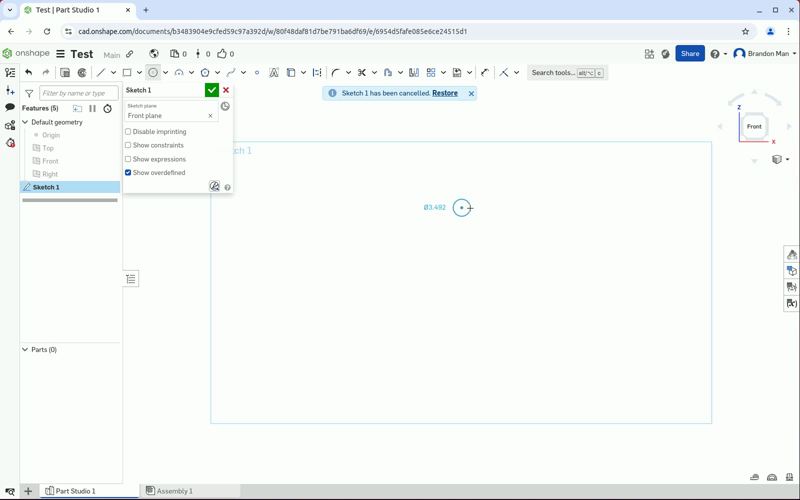
key(esc)
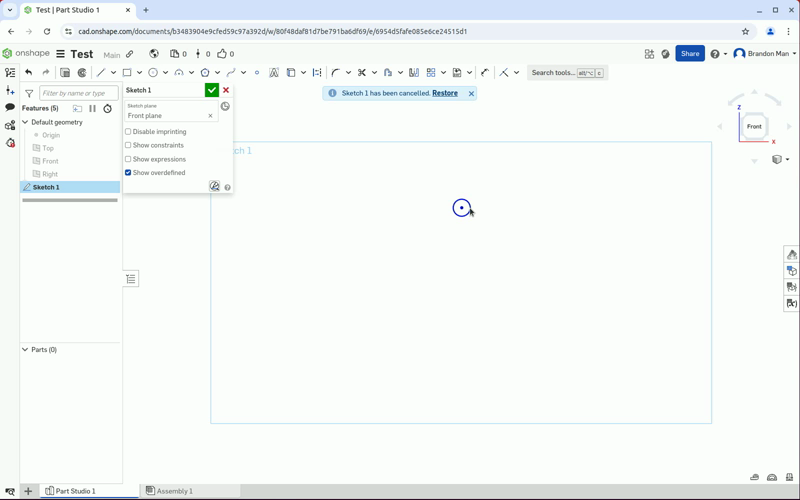
mouse_move(457, 211)
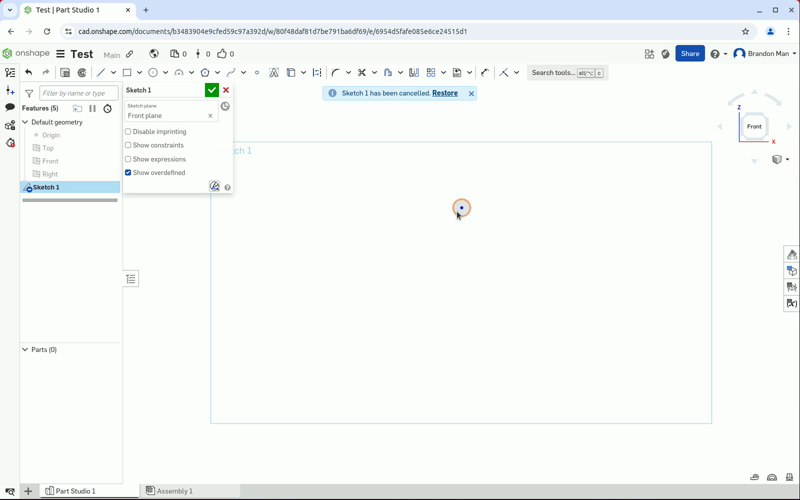
scroll(6)
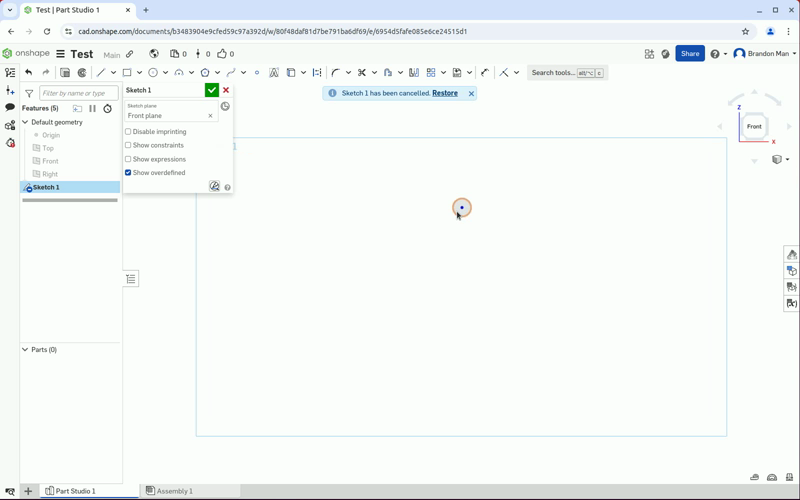
scroll(6)
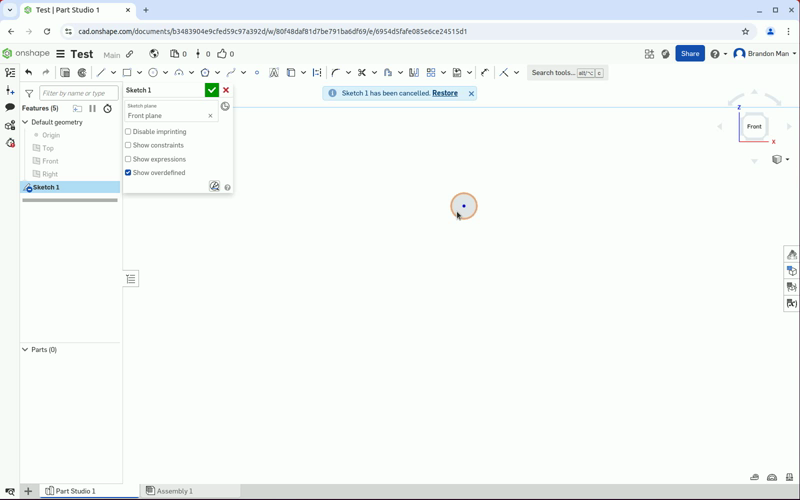
scroll(6)
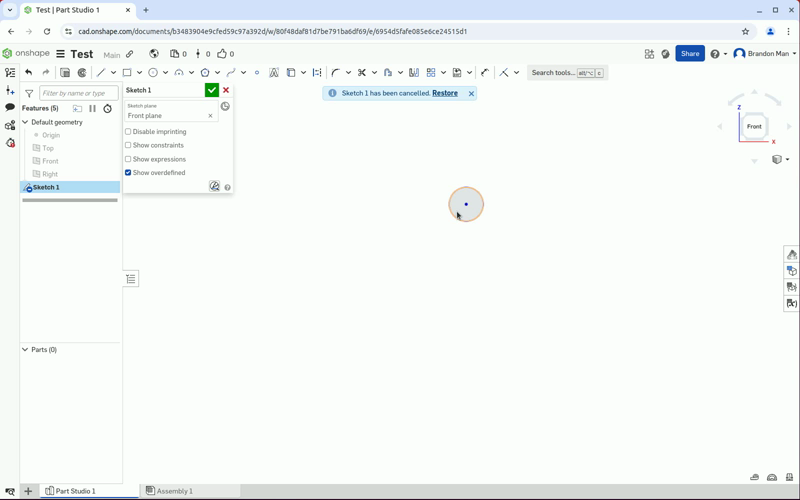
scroll(6)
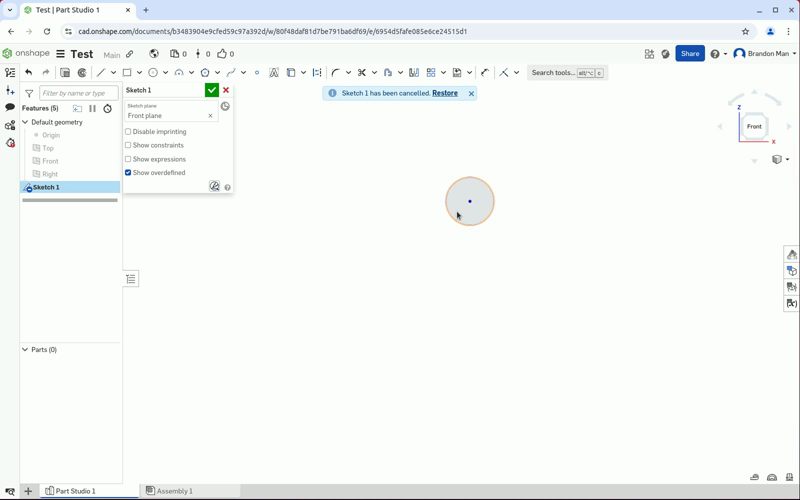
scroll(6)
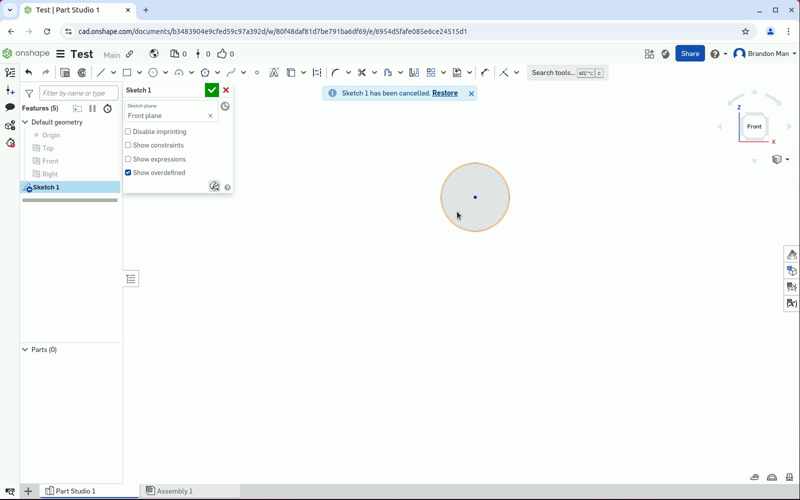
scroll(6)
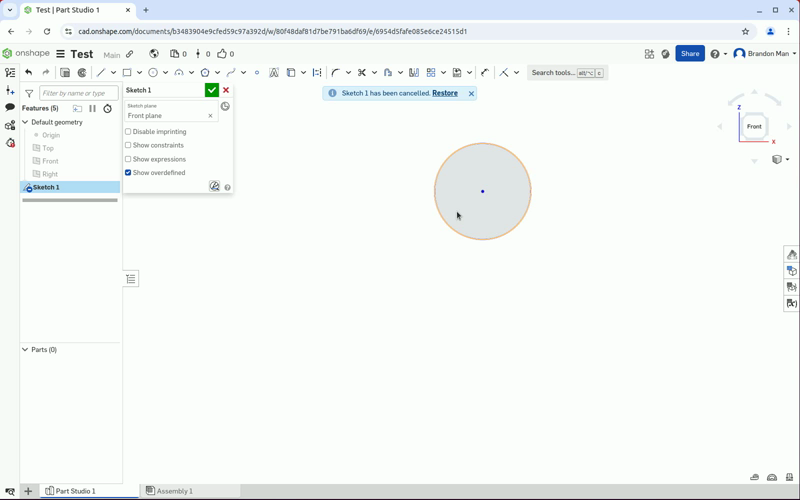
scroll(6)
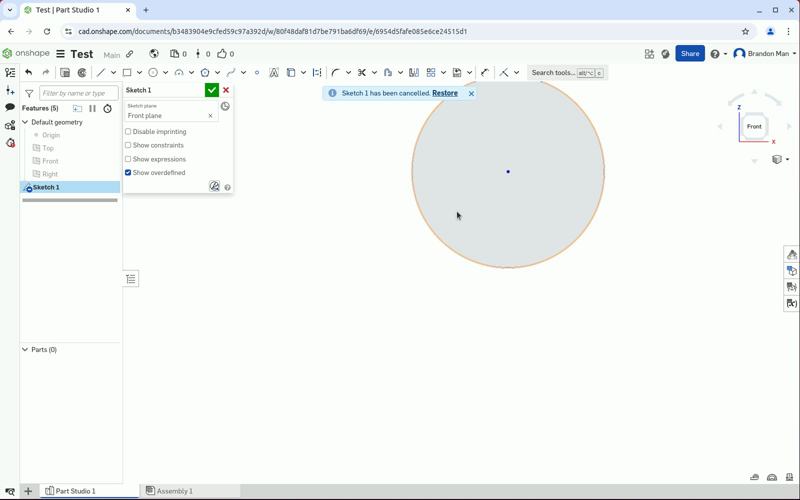
click(457, 211)
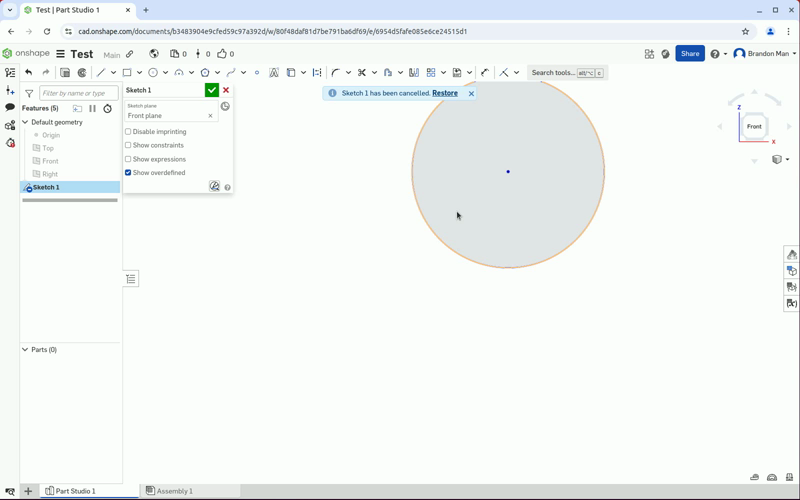
scroll(-6)
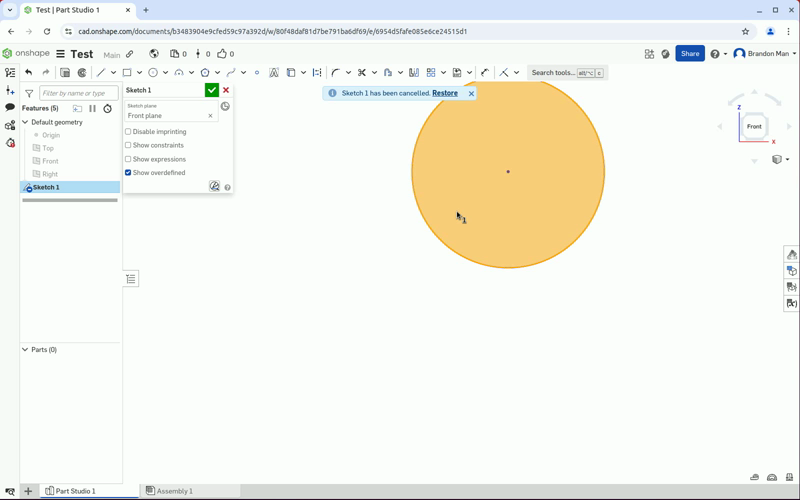
scroll(-6)
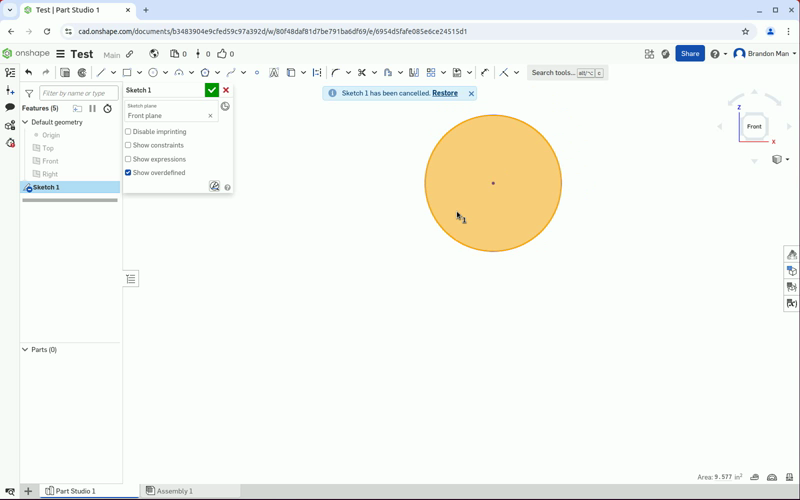
scroll(-6)
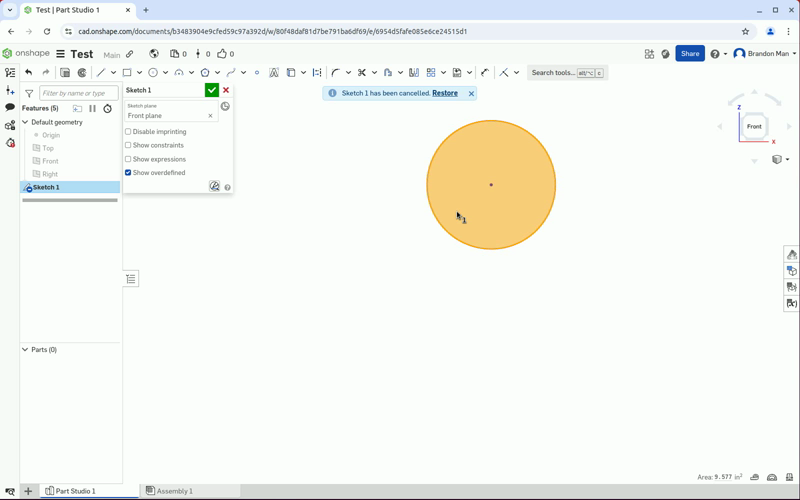
scroll(-6)
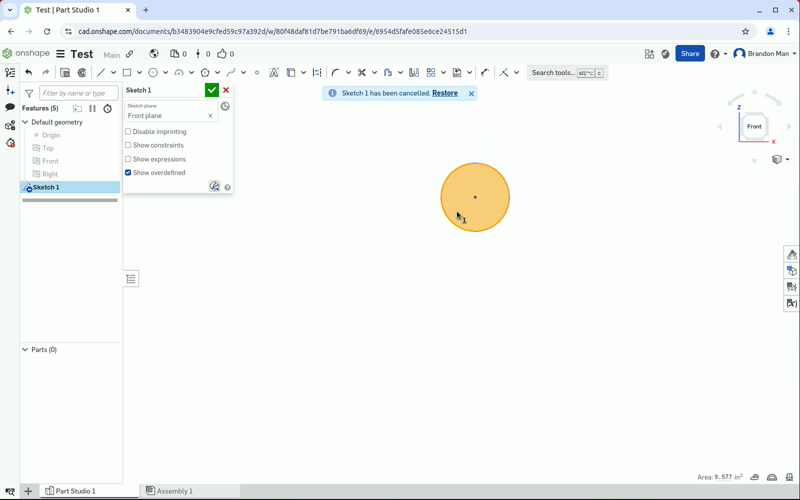
scroll(-6)
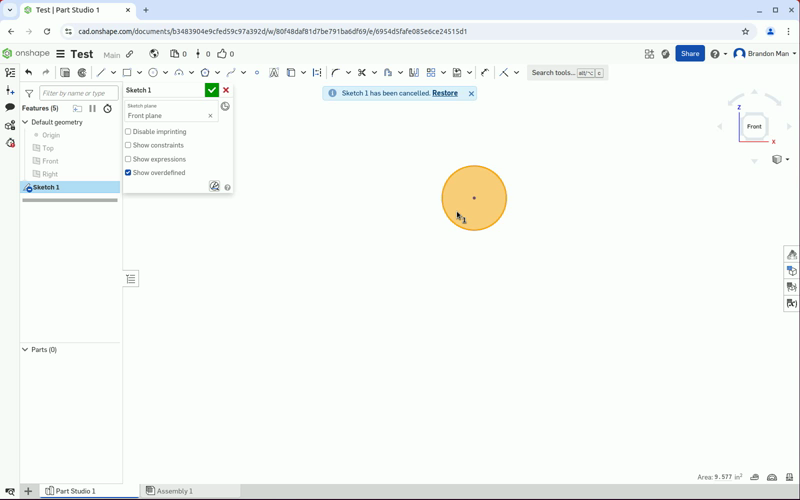
scroll(-6)
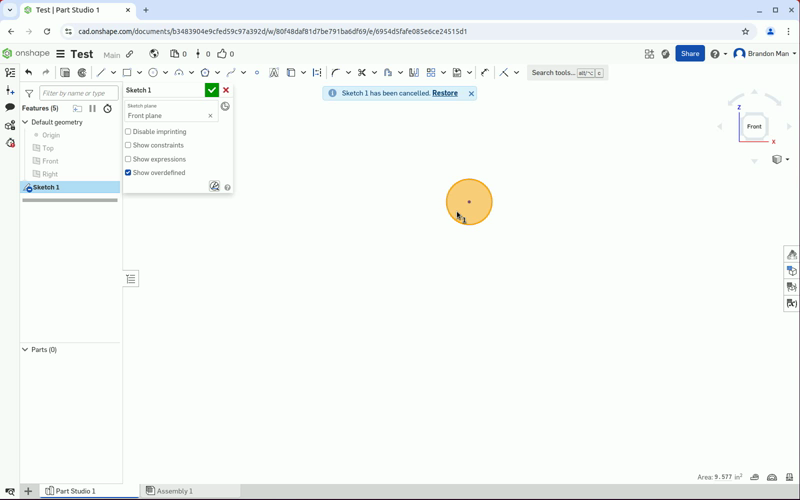
scroll(-6)
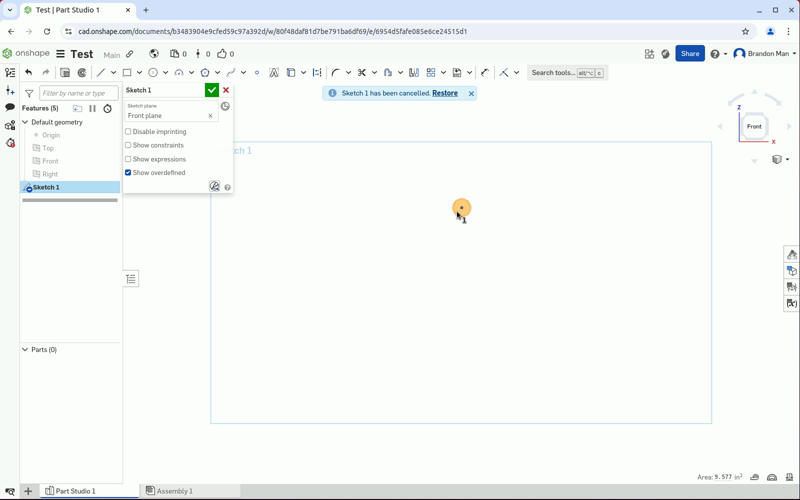
mouse_move(73, 352)
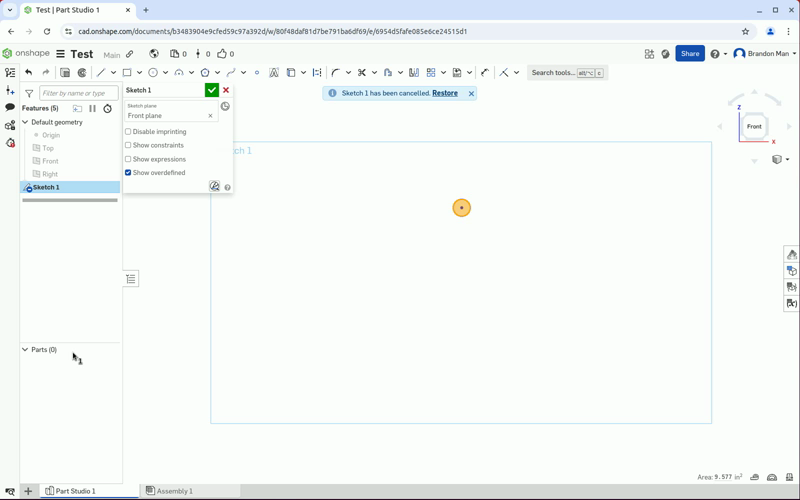
key(shift+y)
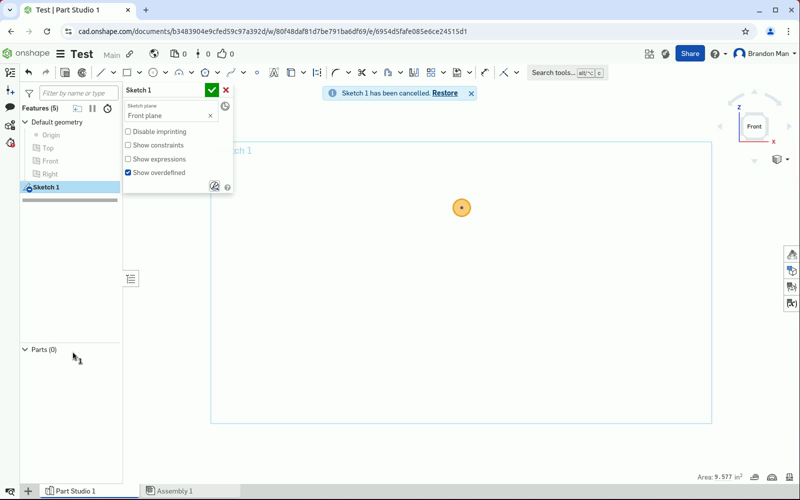
key(shift+e)
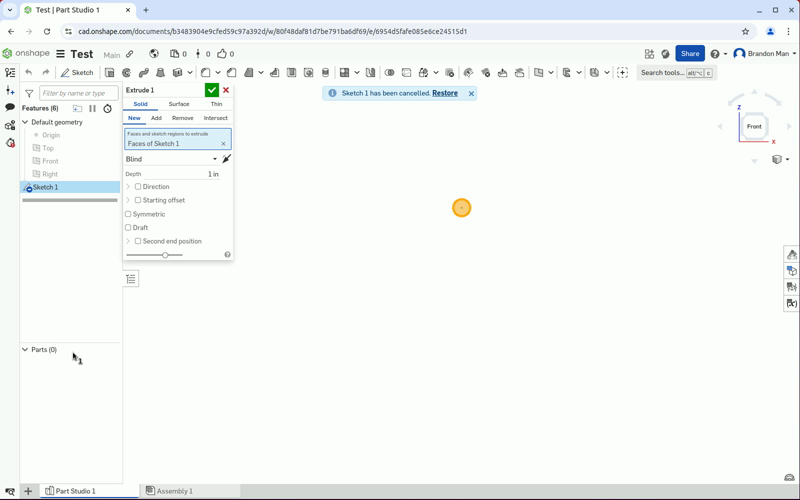
mouse_move(143, 106)
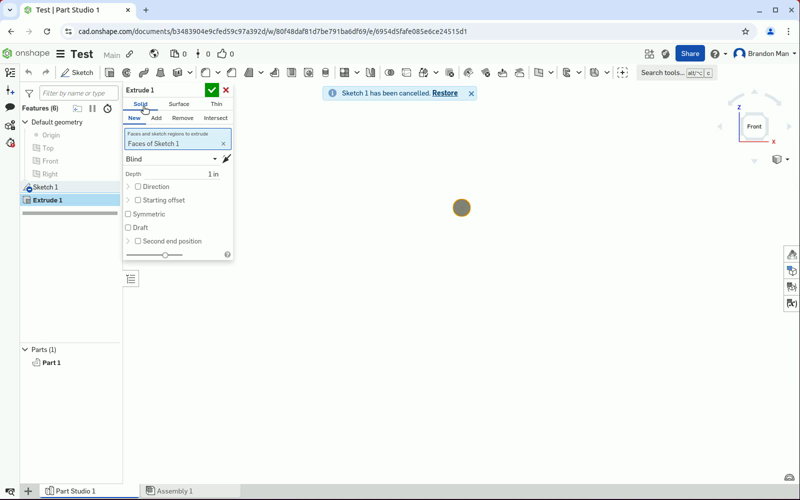
click(143, 106)
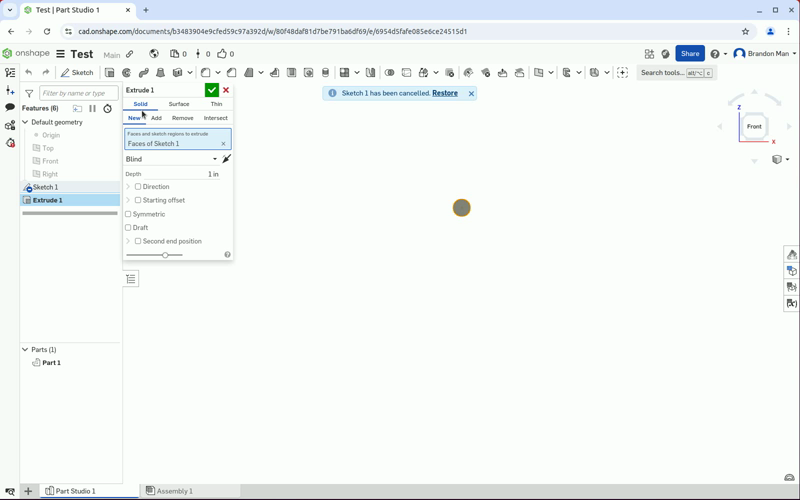
mouse_move(137, 120)
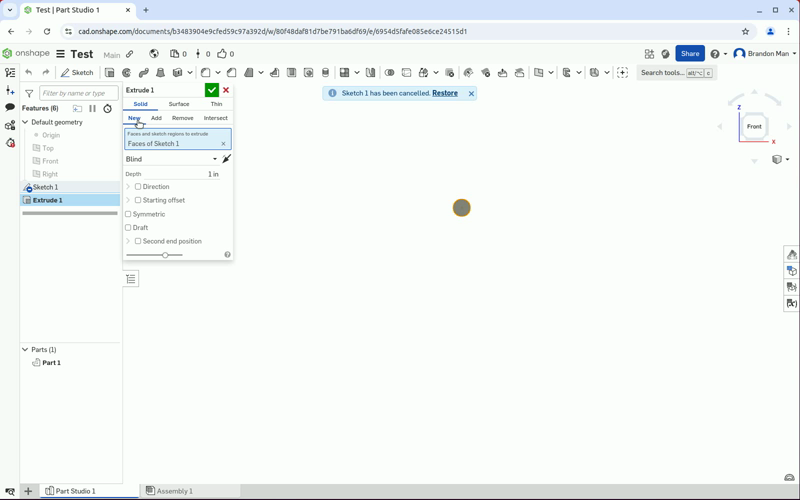
click(137, 120)
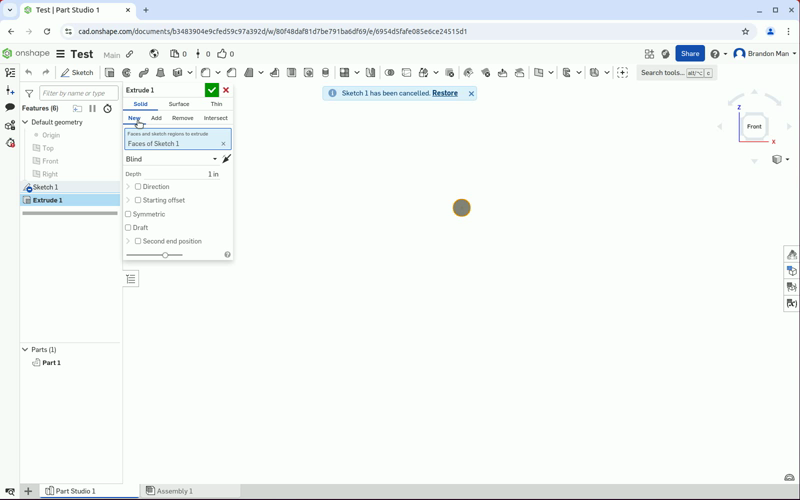
key(tab, 4)
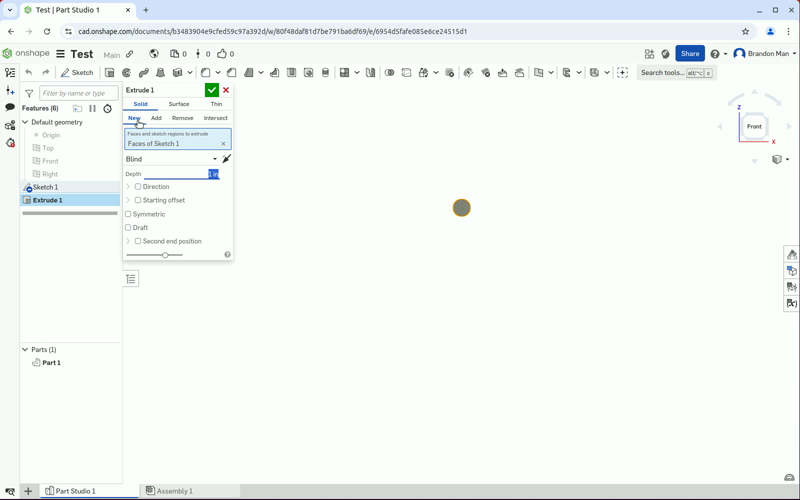
text(7.703)
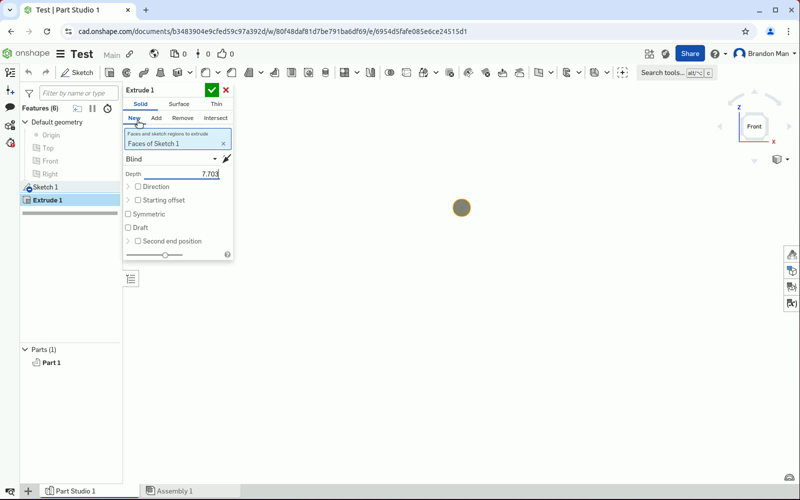
key(enter)
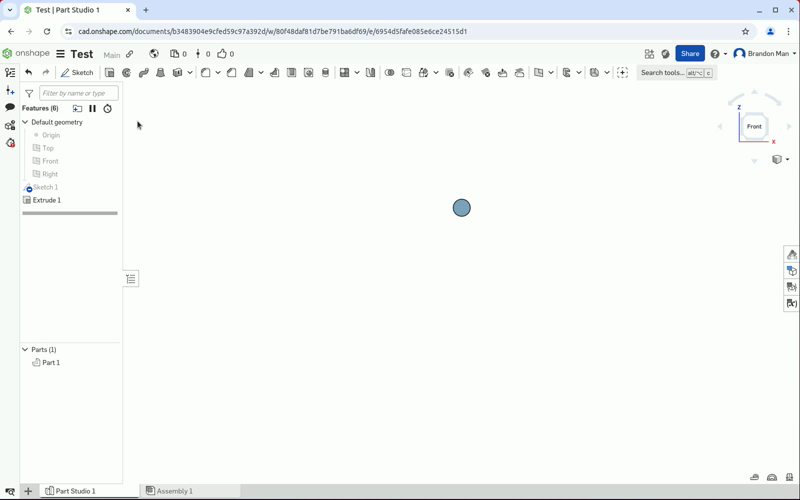
key(shift+h)
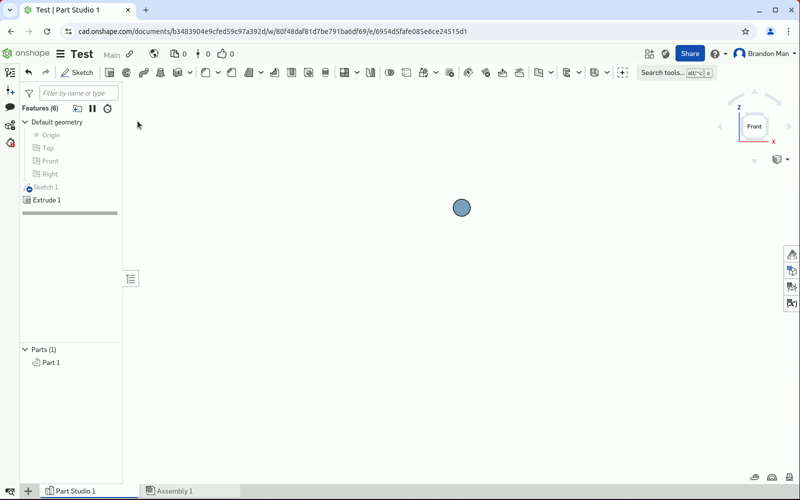
key(shift+h)
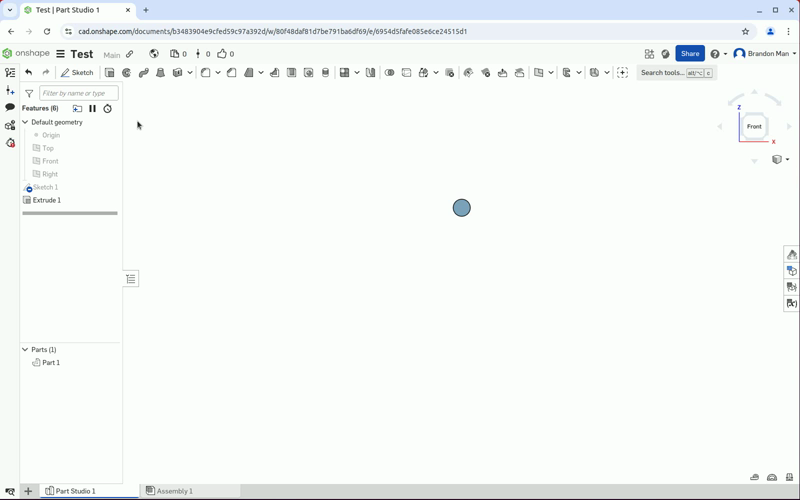
mouse_move(73, 189)
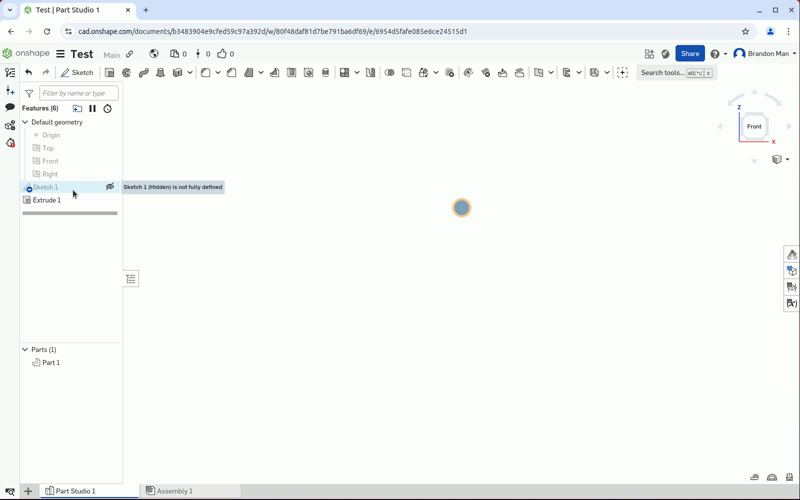
click(73, 189)
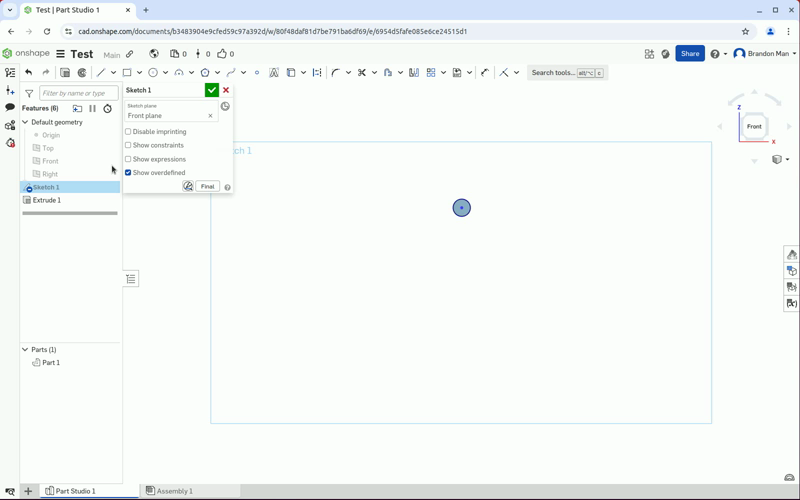
mouse_move(229, 92)
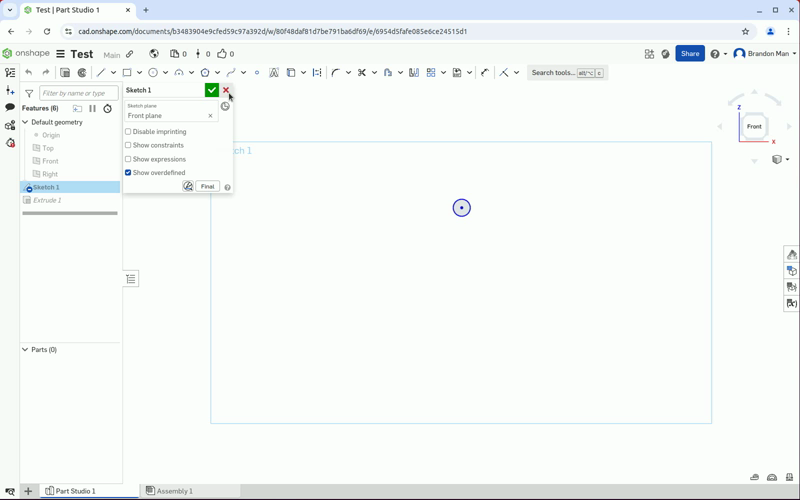
click(229, 92)
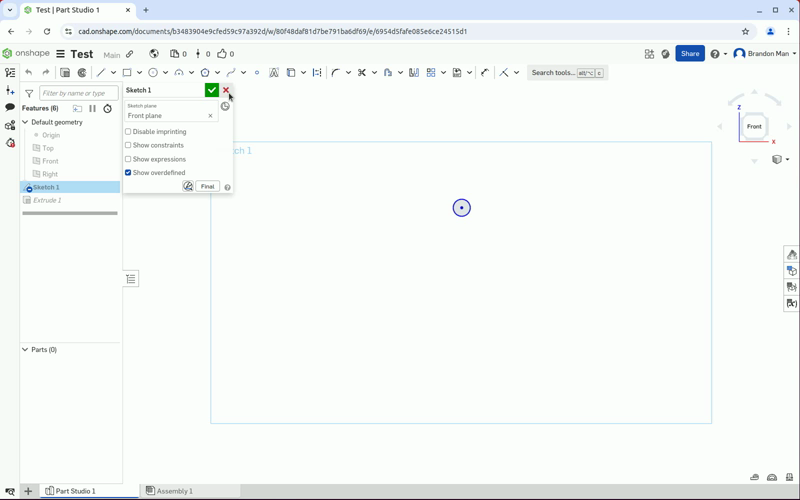
key(shift+s)
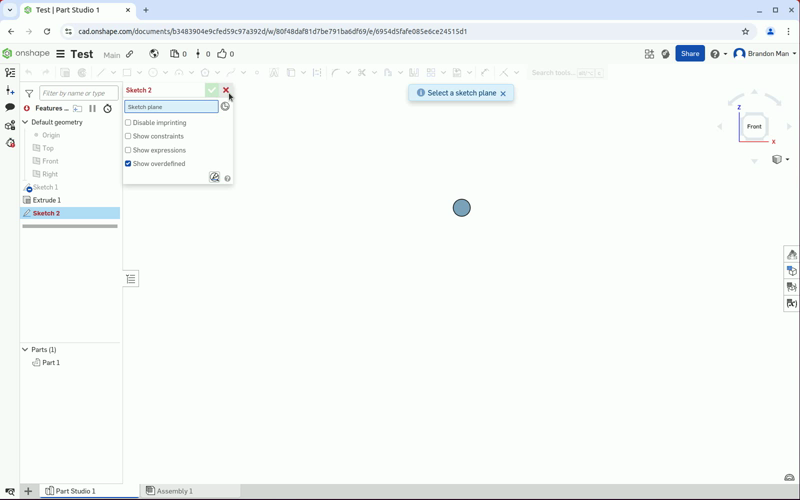
mouse_move(73, 163)
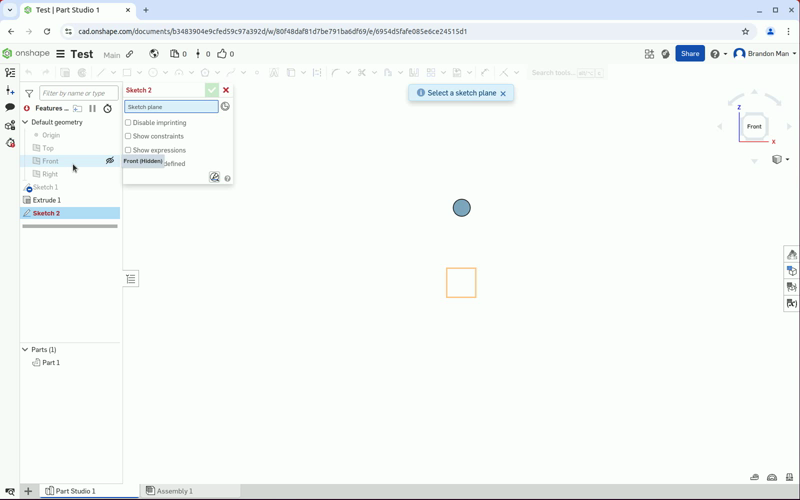
click(73, 163)
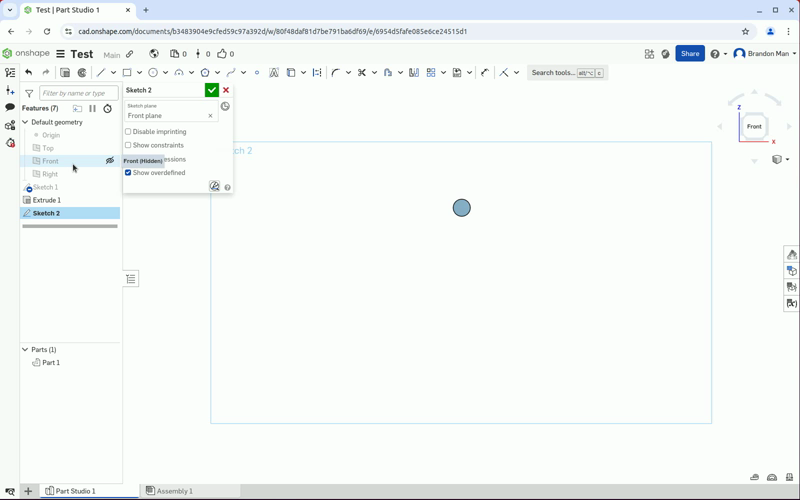
mouse_move(73, 352)
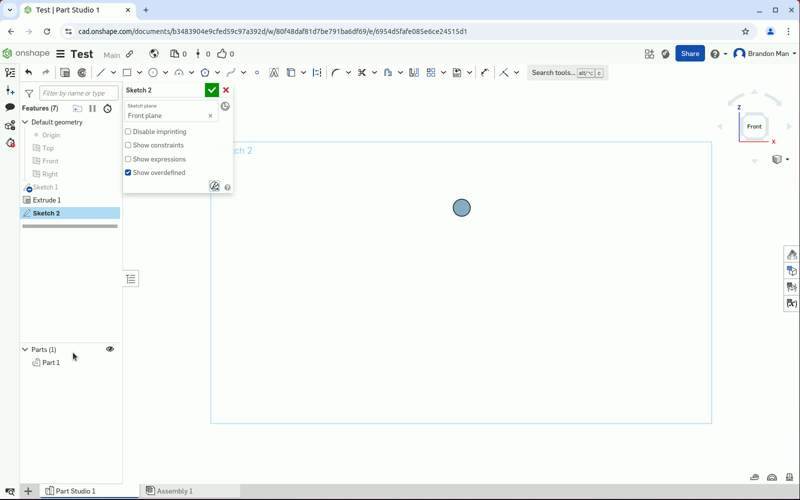
key(y)
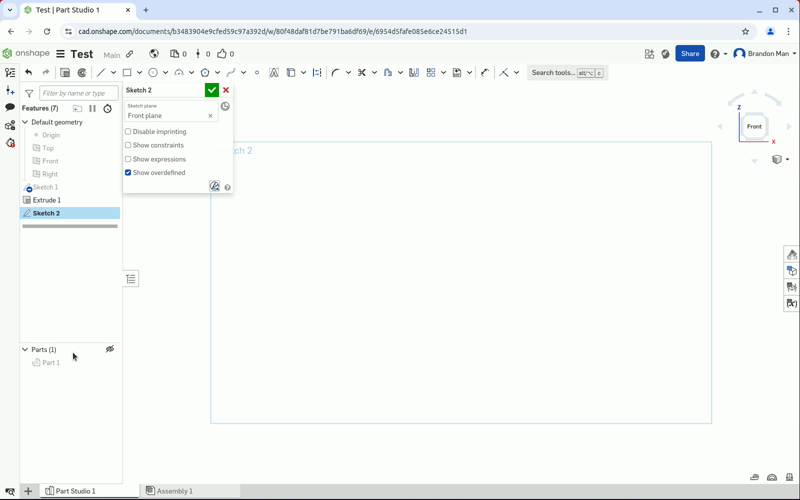
key(c)
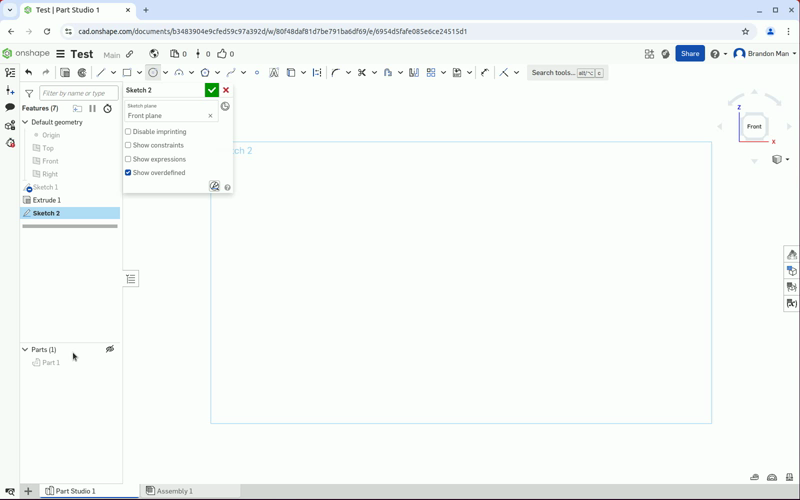
key_down(shift)
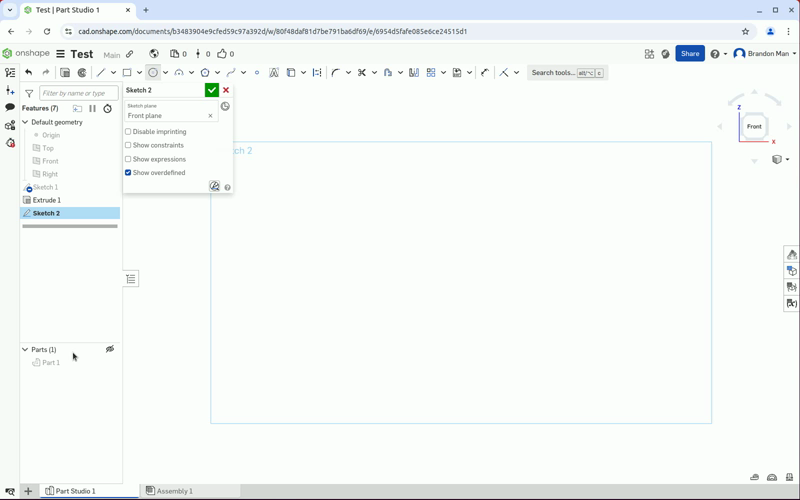
mouse_move(461, 282)
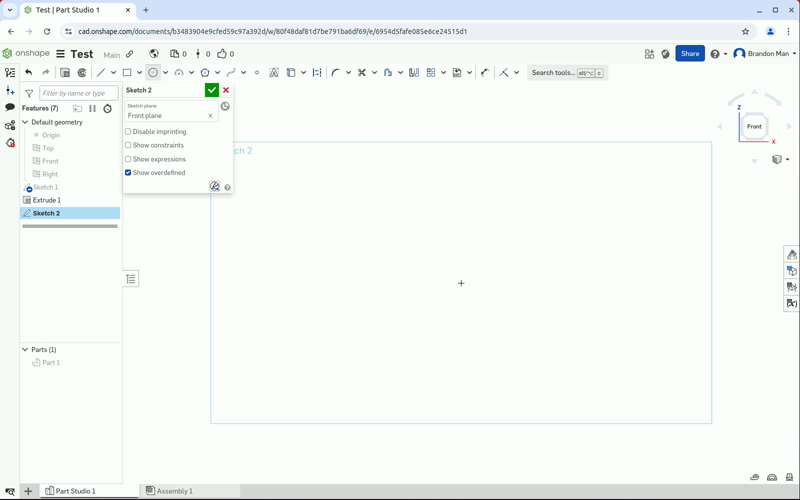
click(461, 282)
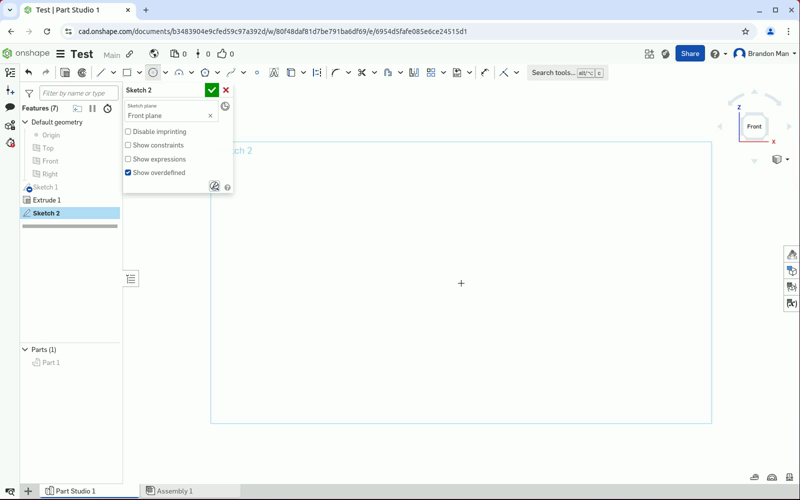
key_up(shift)
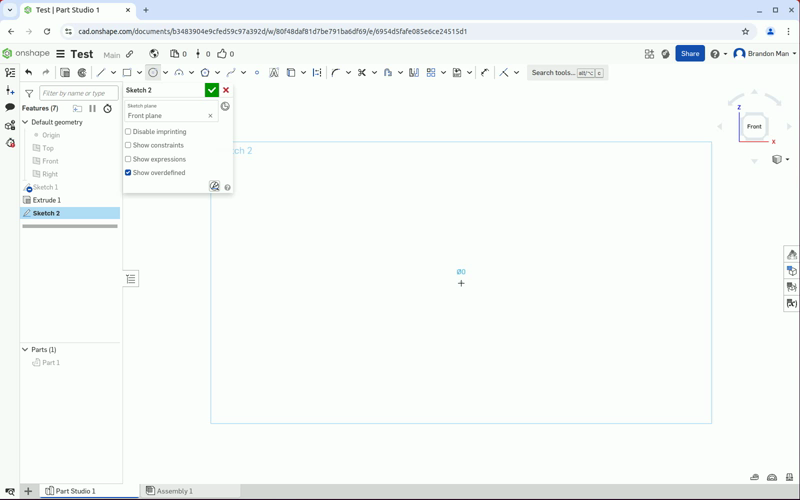
mouse_move(499, 282)
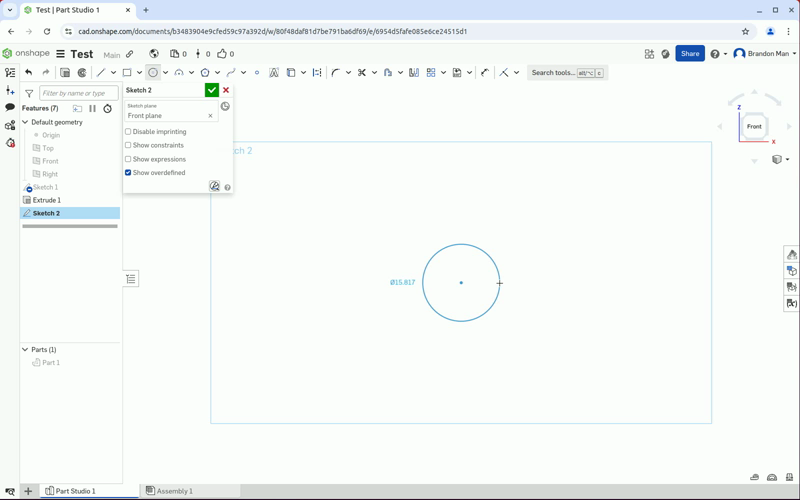
click(499, 282)
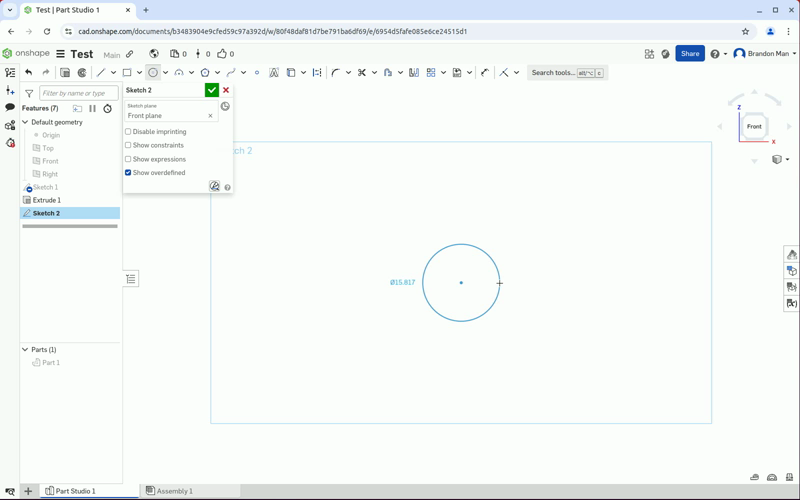
key(esc)
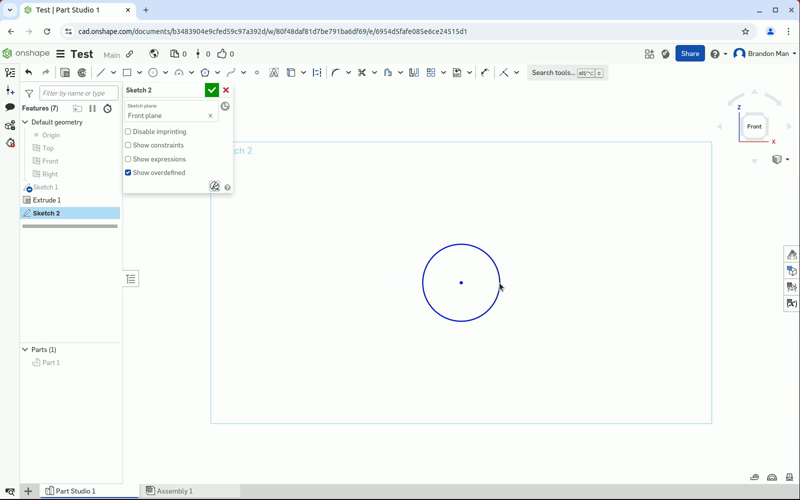
mouse_move(466, 307)
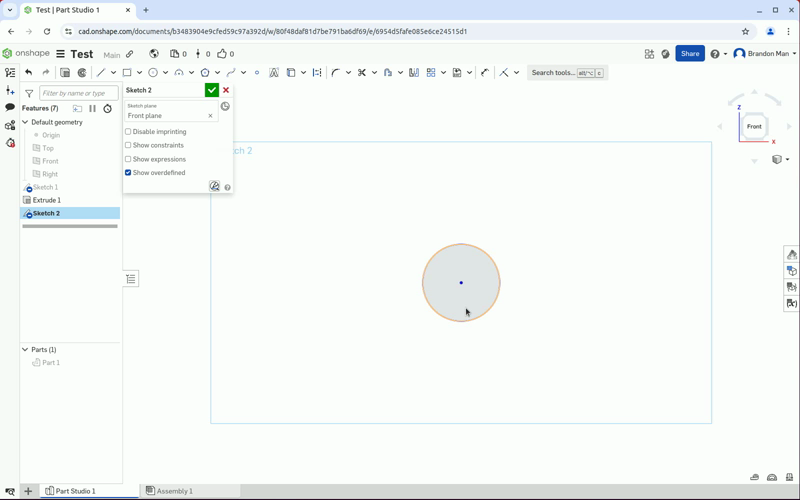
click(466, 307)
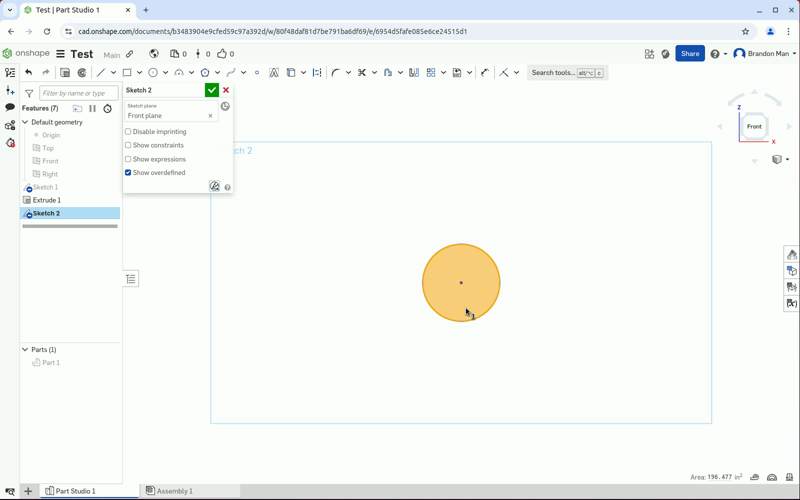
mouse_move(73, 352)
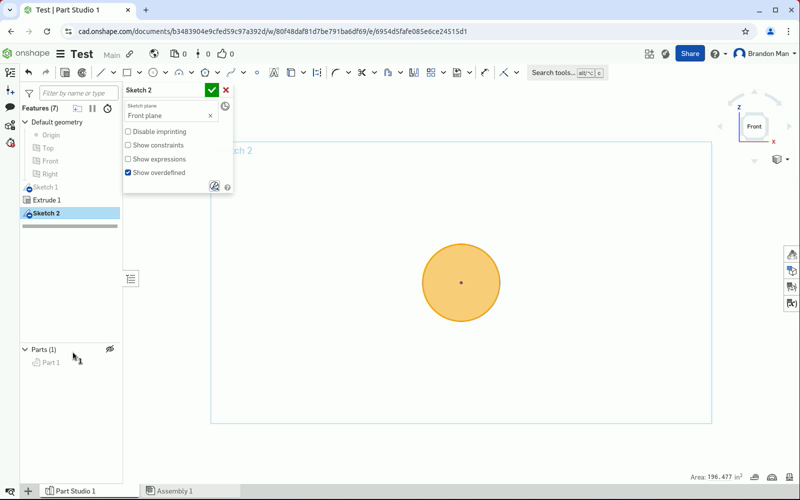
key(shift+y)
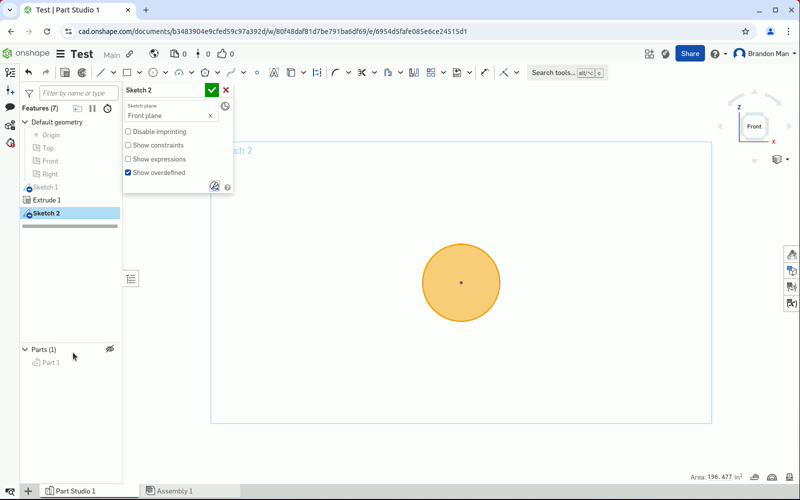
key(shift+e)
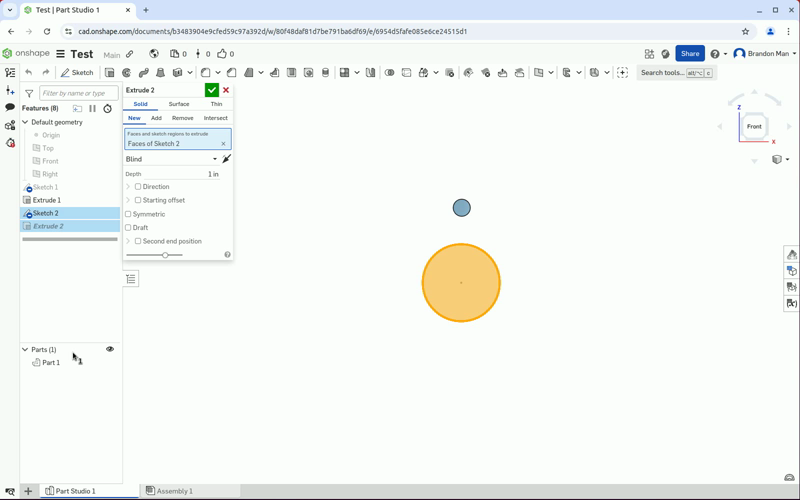
mouse_move(143, 106)
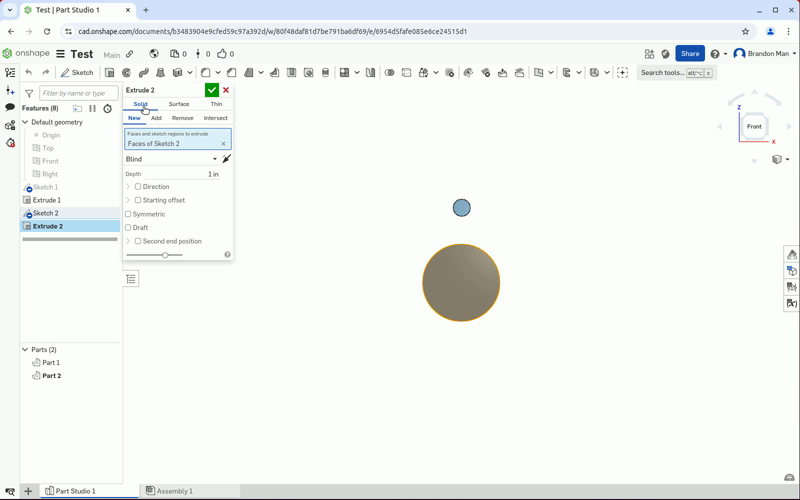
click(143, 106)
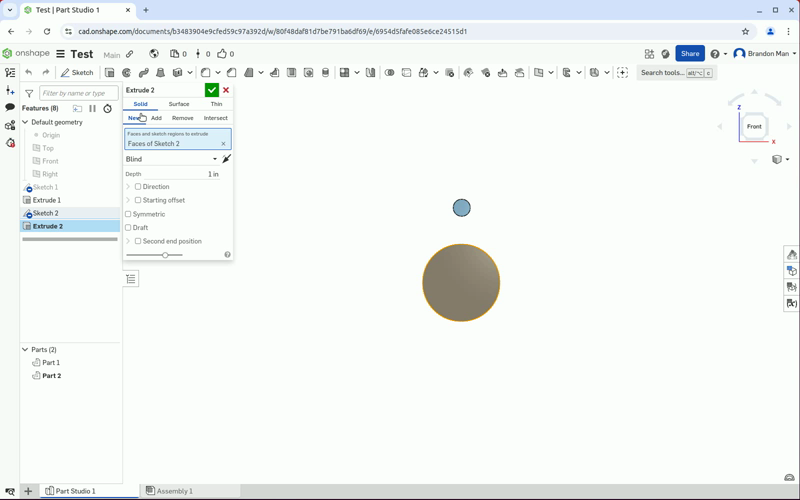
mouse_move(137, 120)
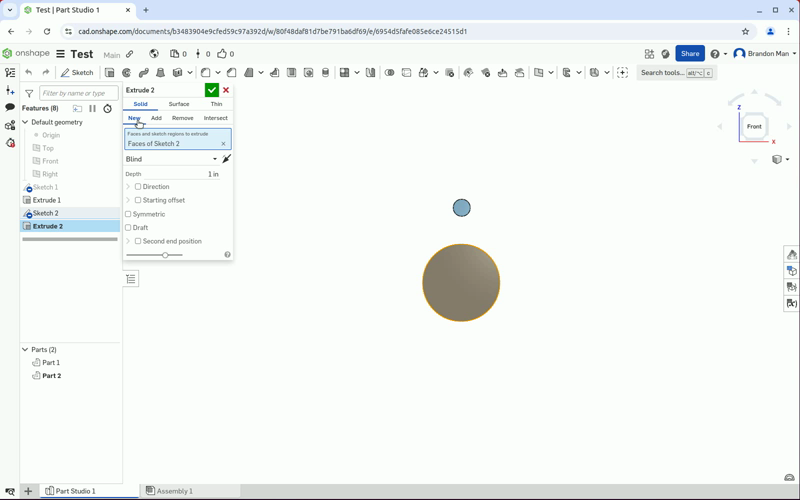
click(137, 120)
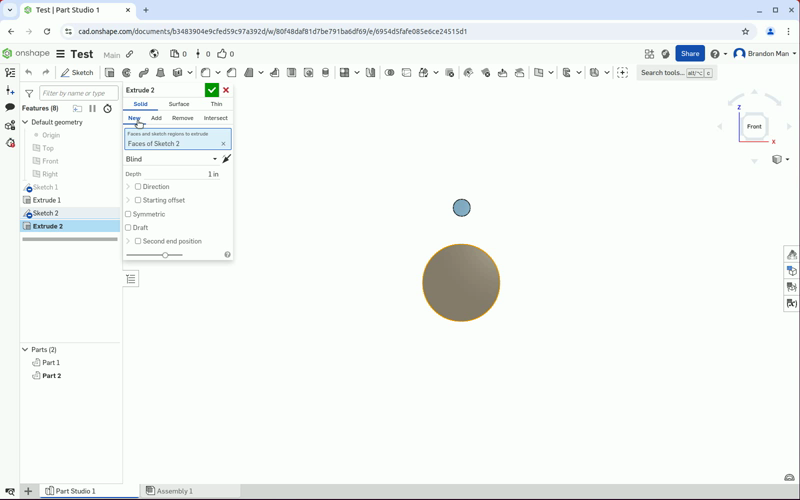
key(tab, 4)
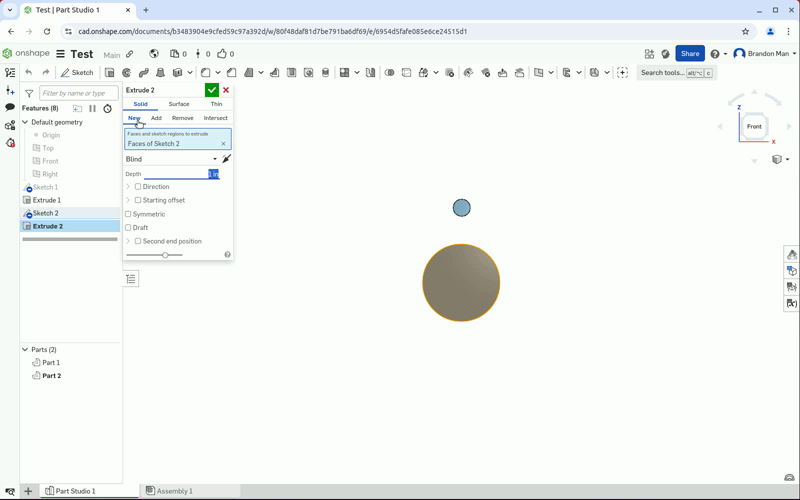
text(7.703)
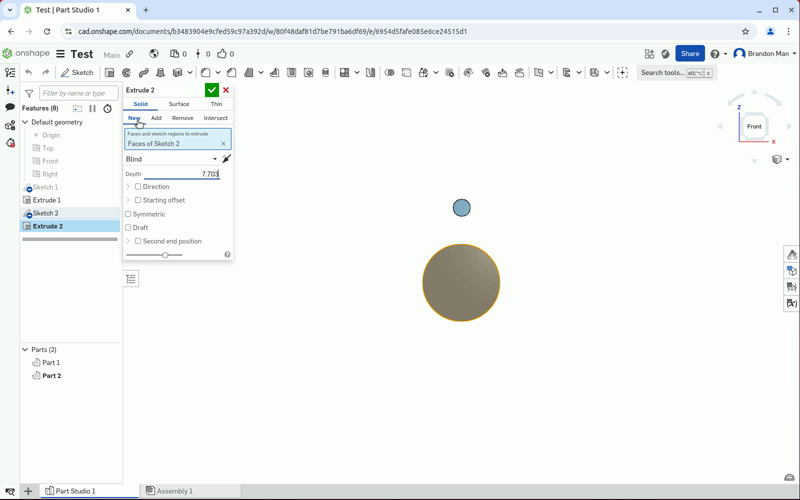
key(enter)
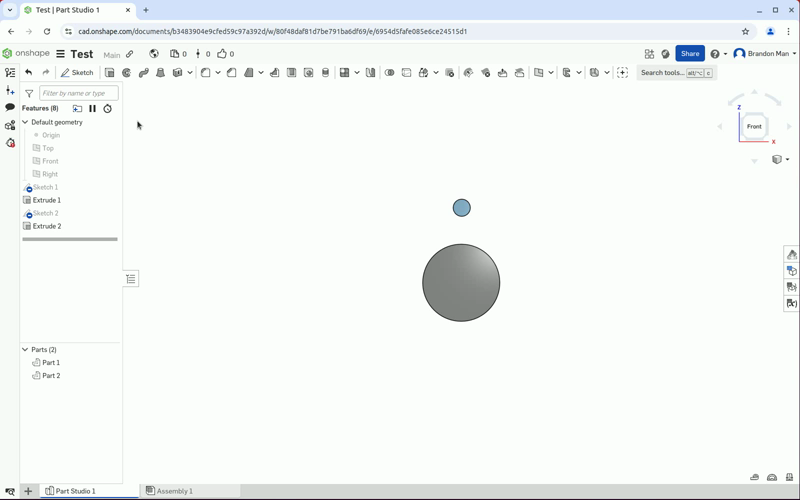
key(shift+h)
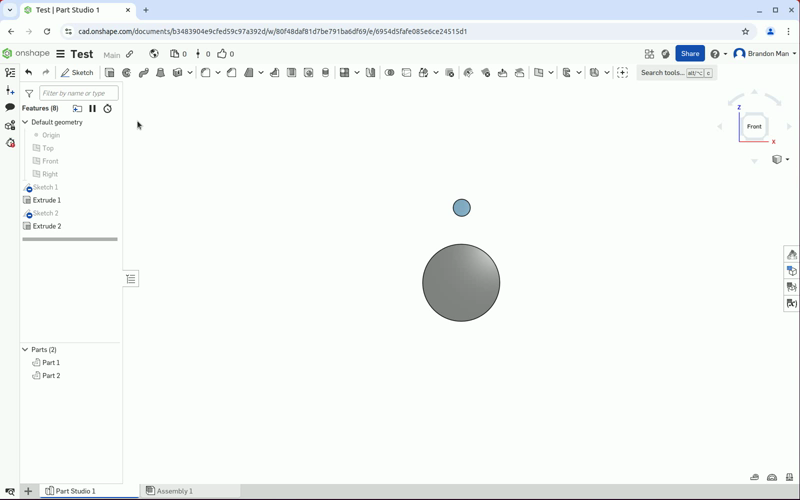
key(shift+h)
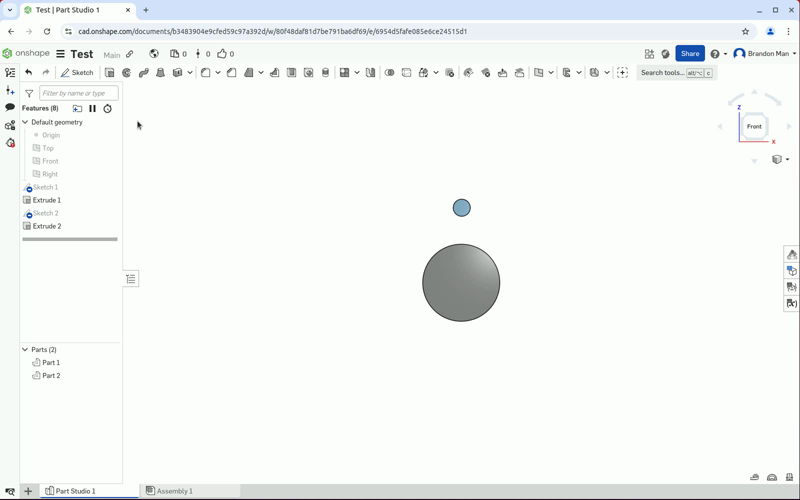
mouse_move(73, 189)
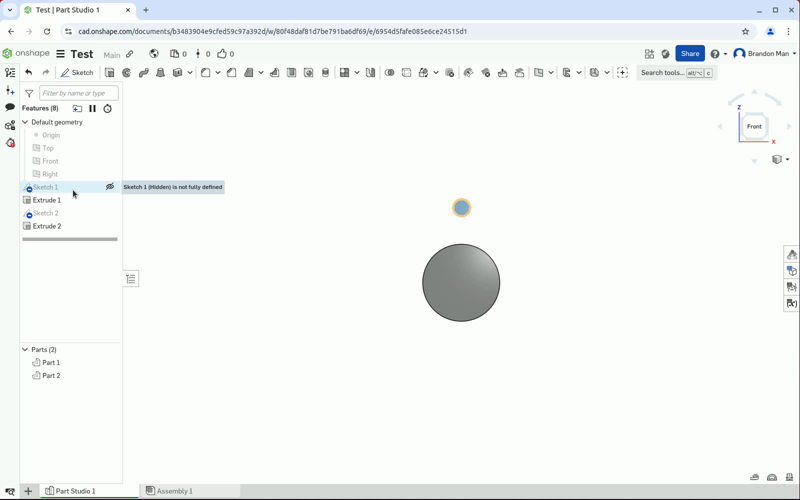
click(73, 189)
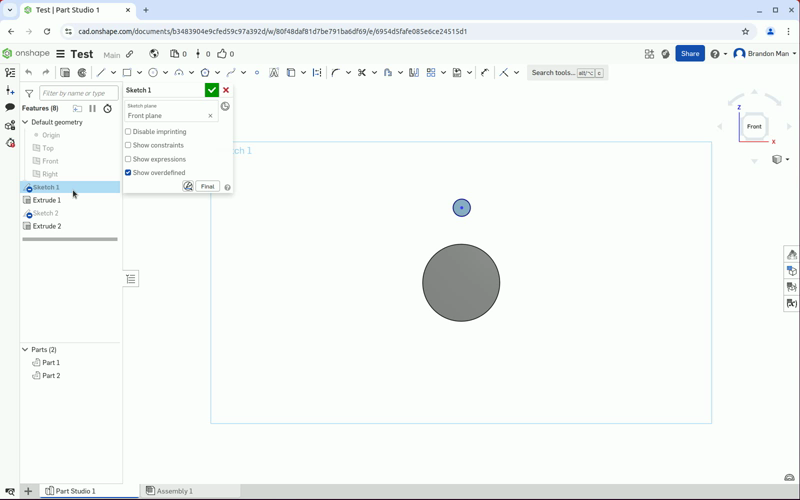
mouse_move(229, 92)
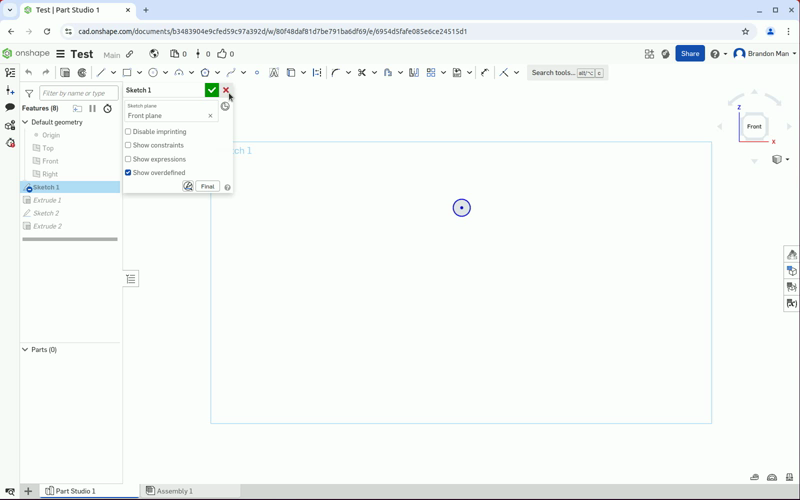
click(229, 92)
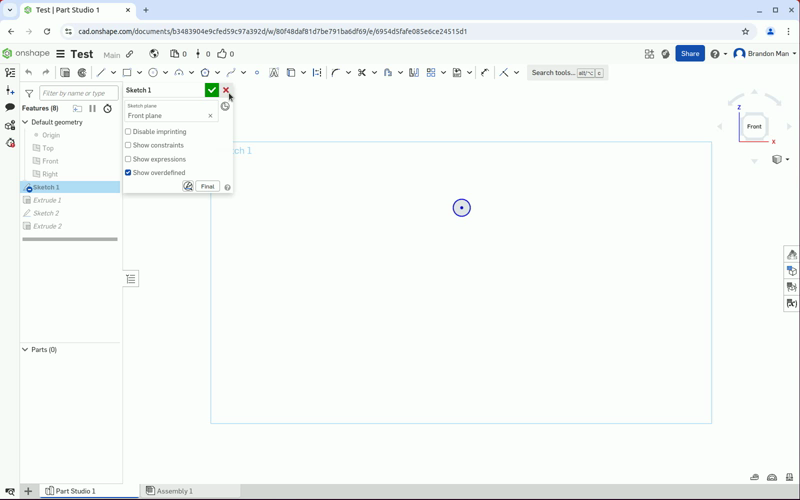
key(shift+s)
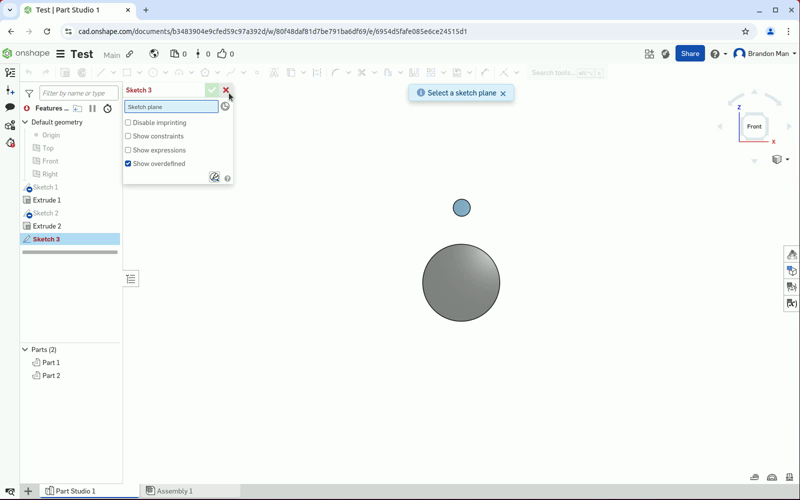
mouse_move(73, 163)
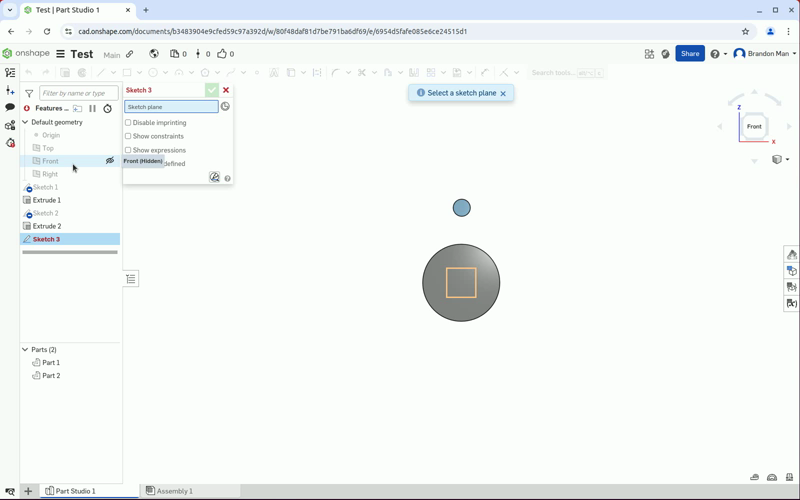
click(73, 163)
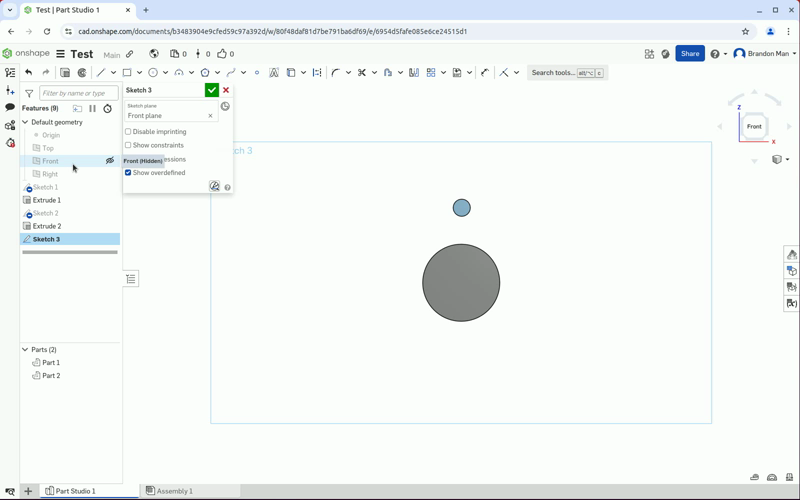
mouse_move(73, 352)
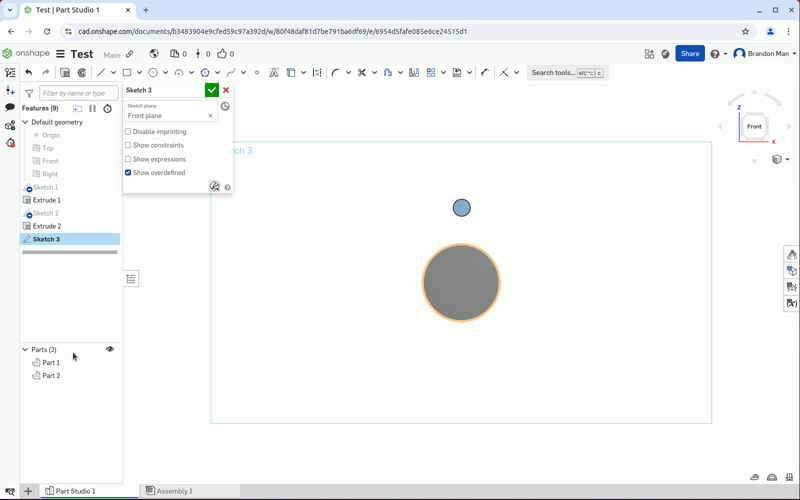
key(y)
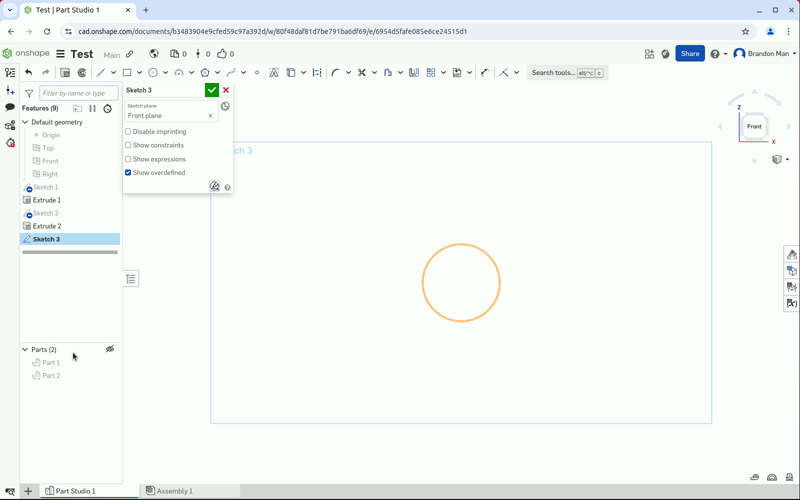
key(c)
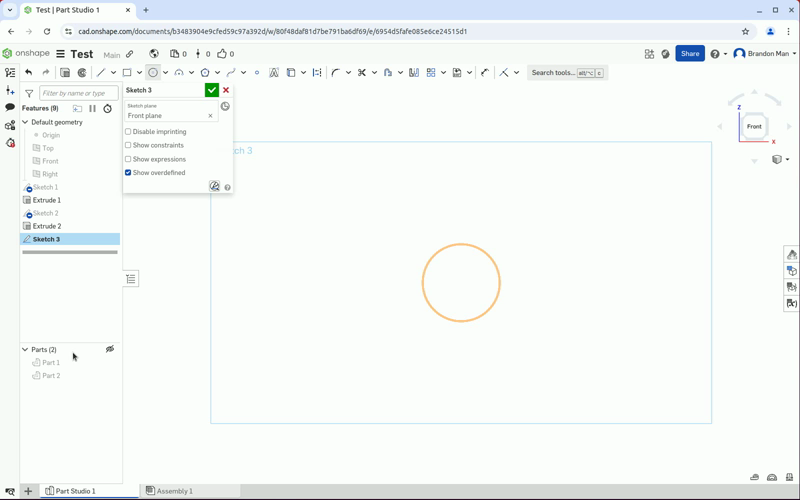
key_down(shift)
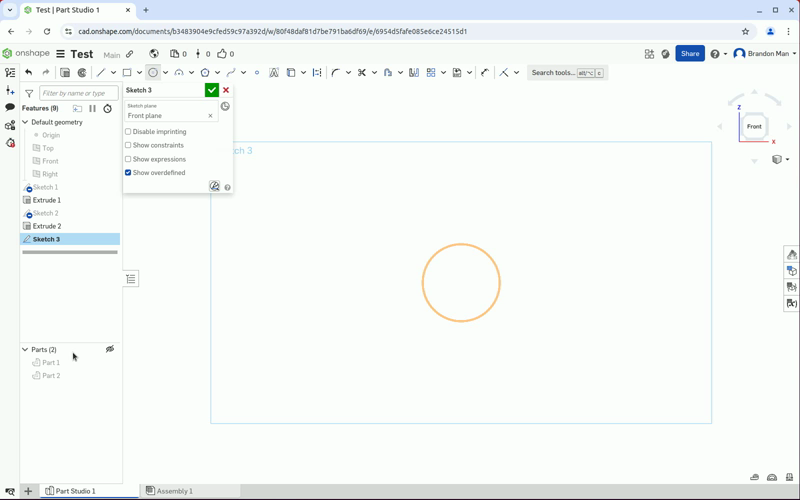
mouse_move(461, 357)
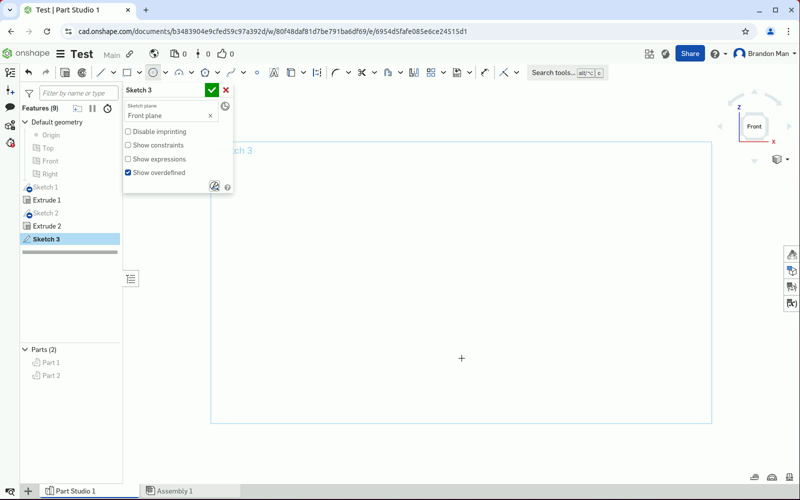
click(461, 357)
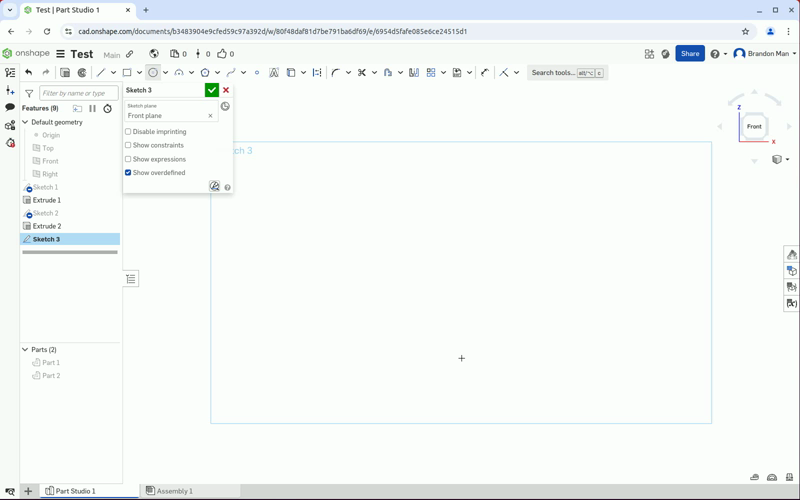
key_up(shift)
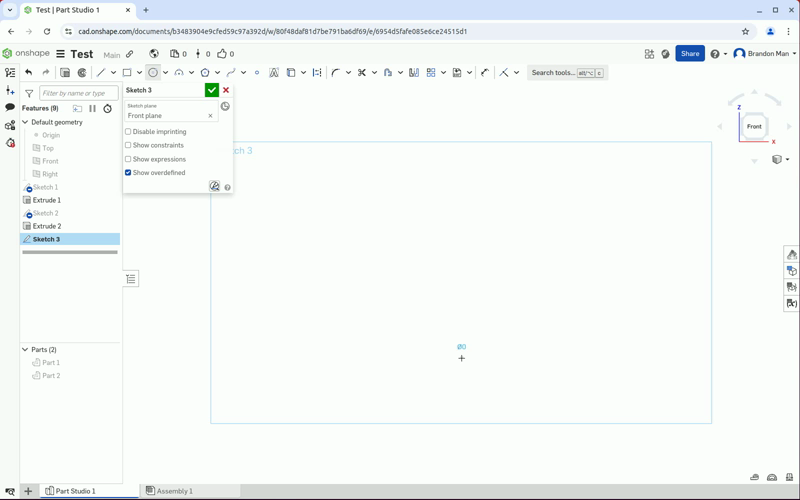
mouse_move(470, 357)
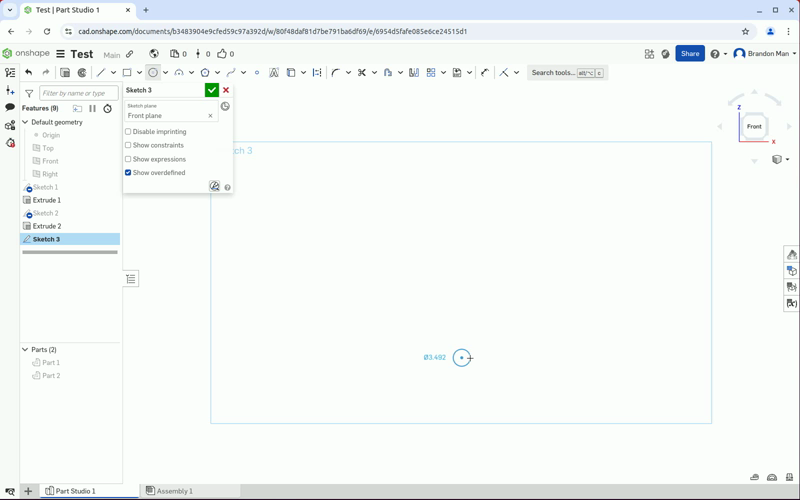
click(470, 357)
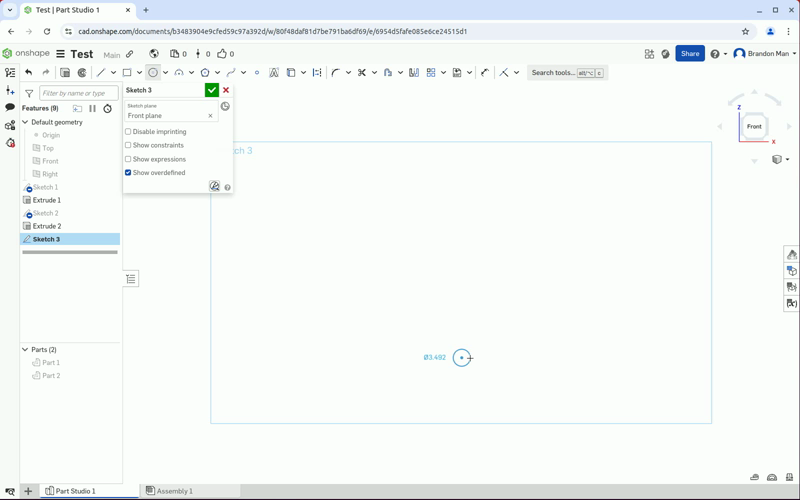
key(esc)
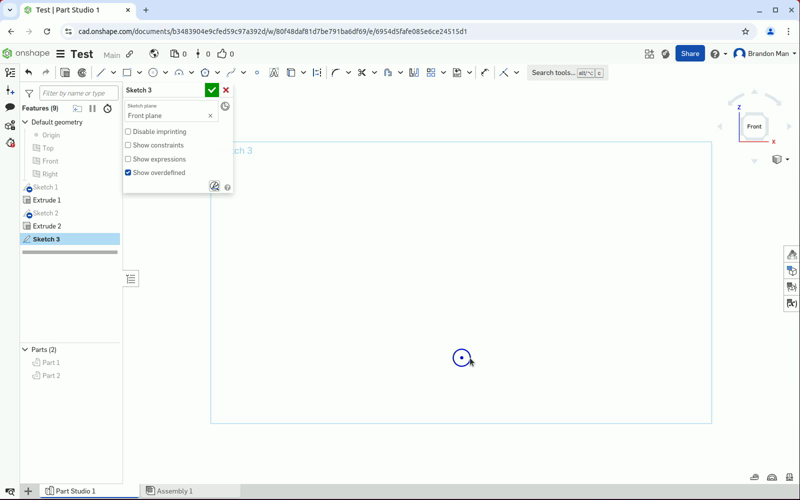
mouse_move(458, 359)
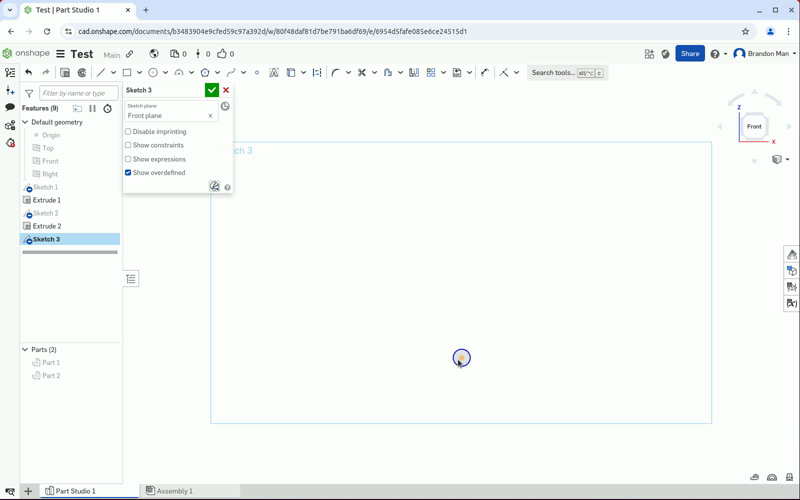
scroll(6)
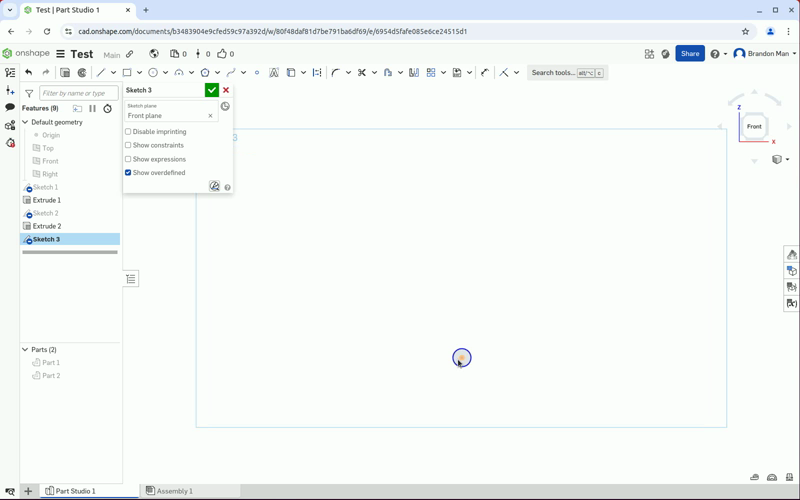
scroll(6)
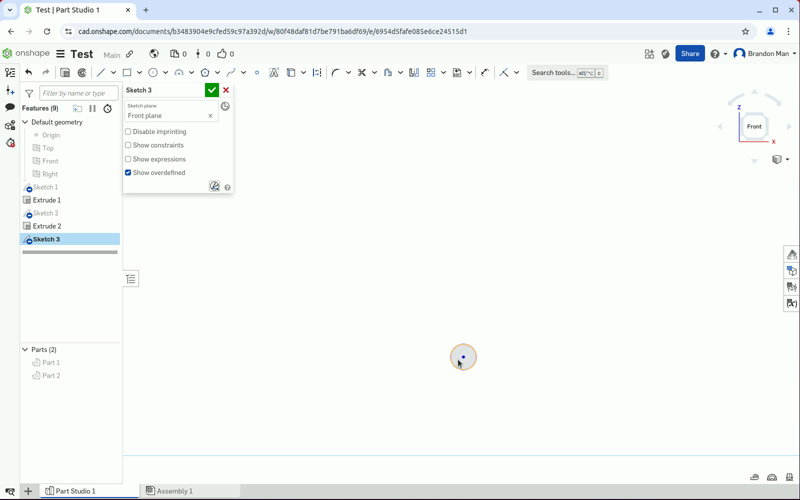
scroll(6)
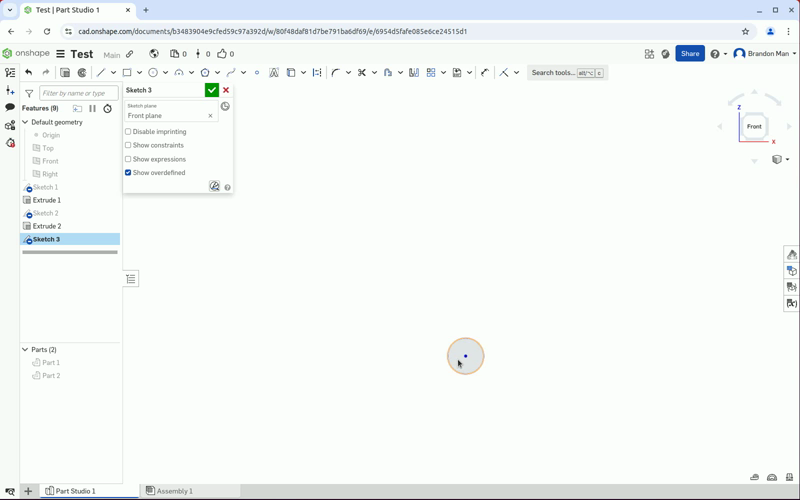
scroll(6)
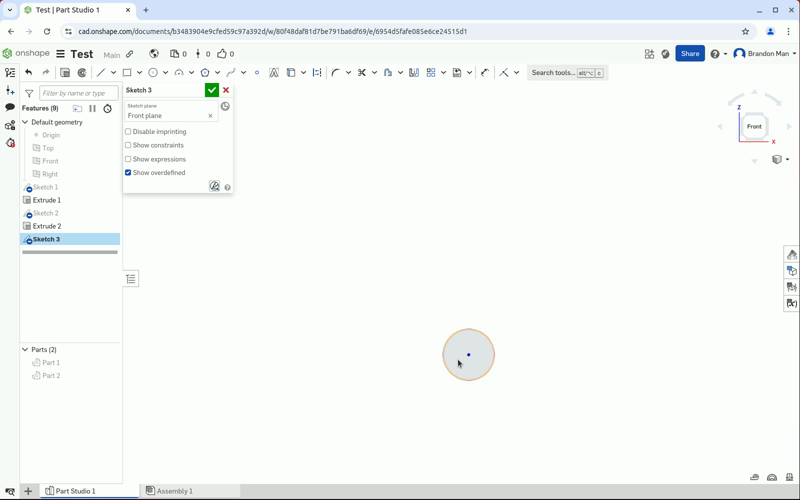
scroll(6)
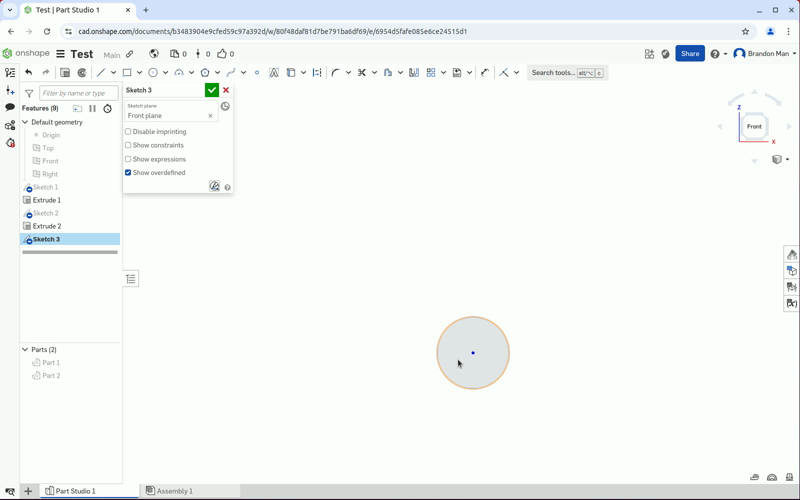
scroll(6)
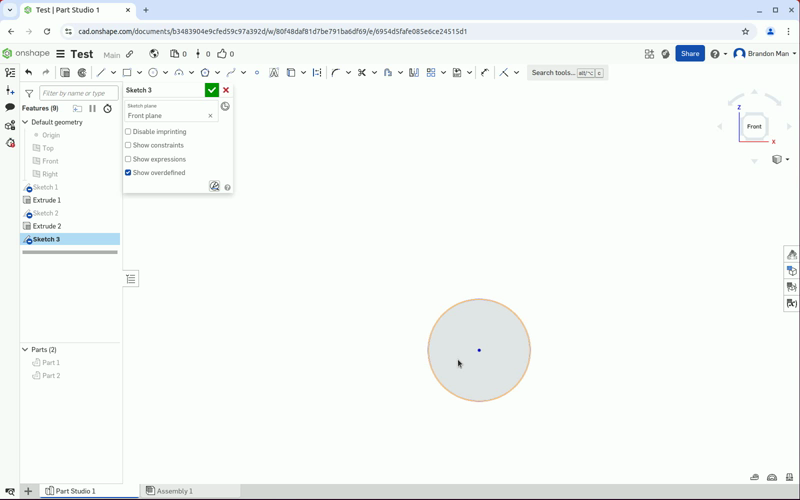
scroll(6)
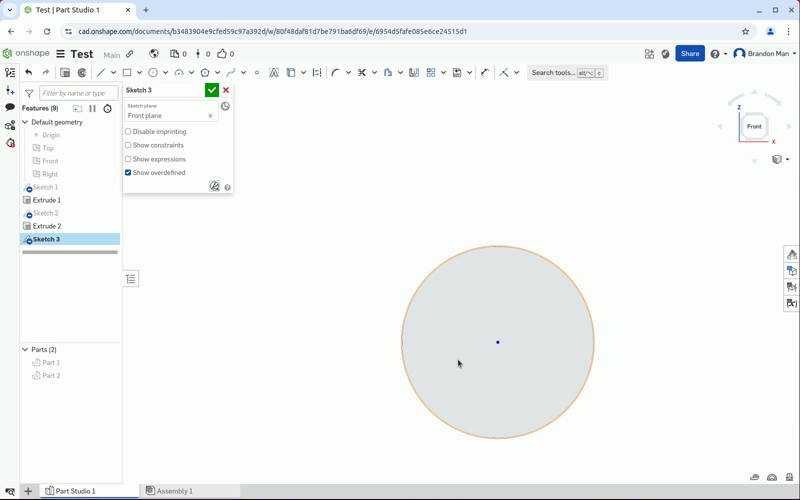
click(458, 359)
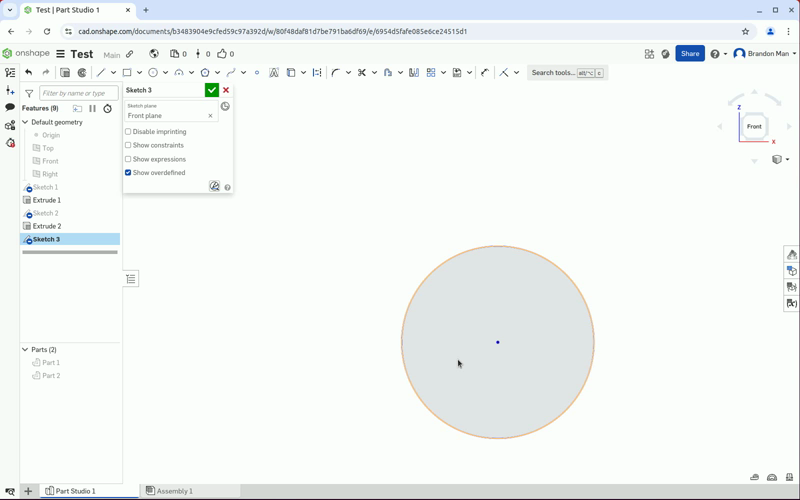
scroll(-6)
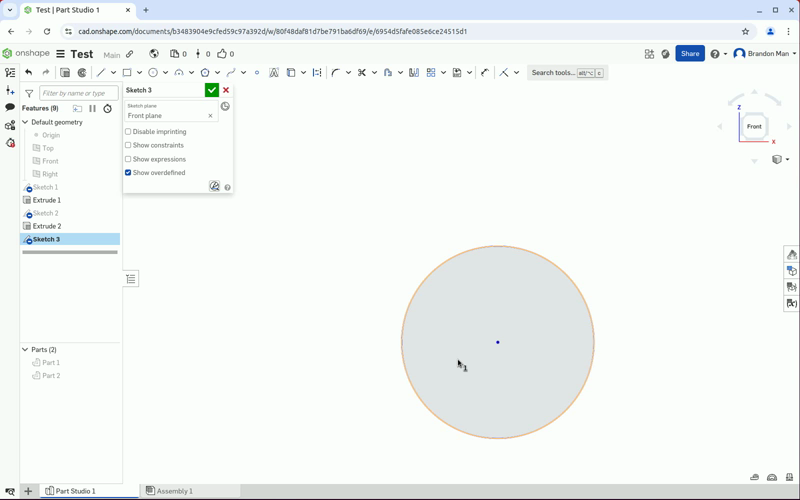
scroll(-6)
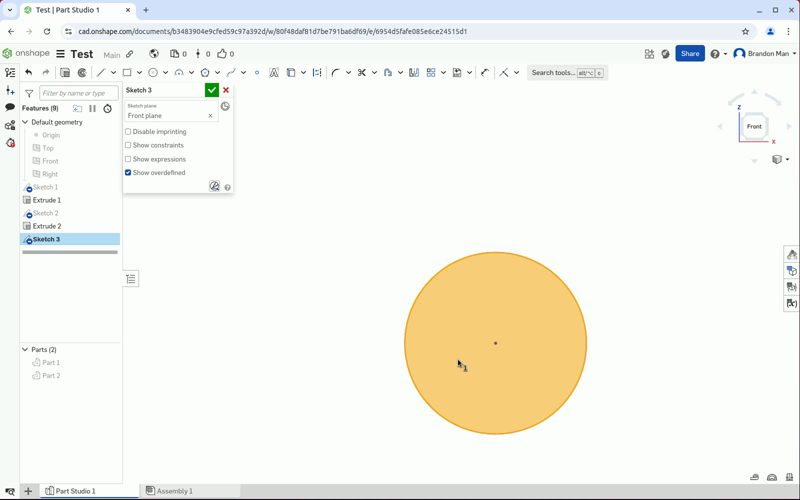
scroll(-6)
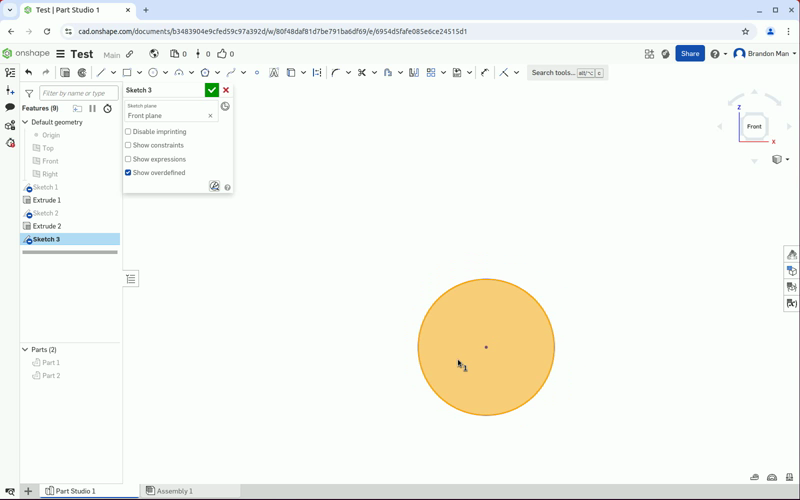
scroll(-6)
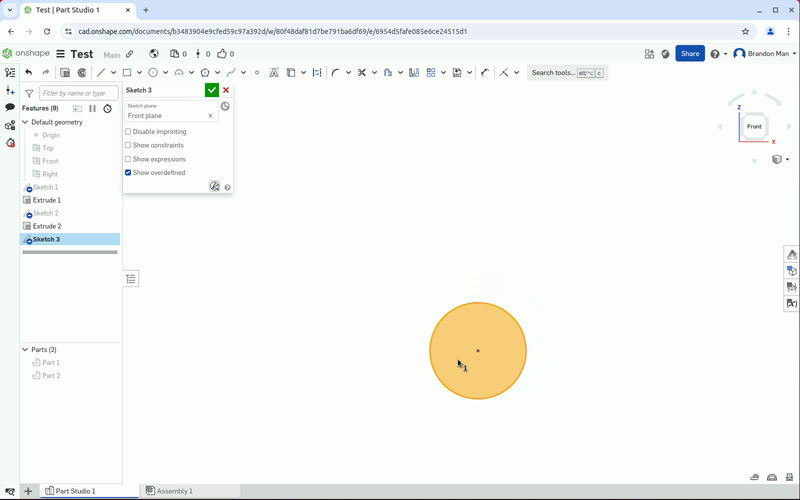
scroll(-6)
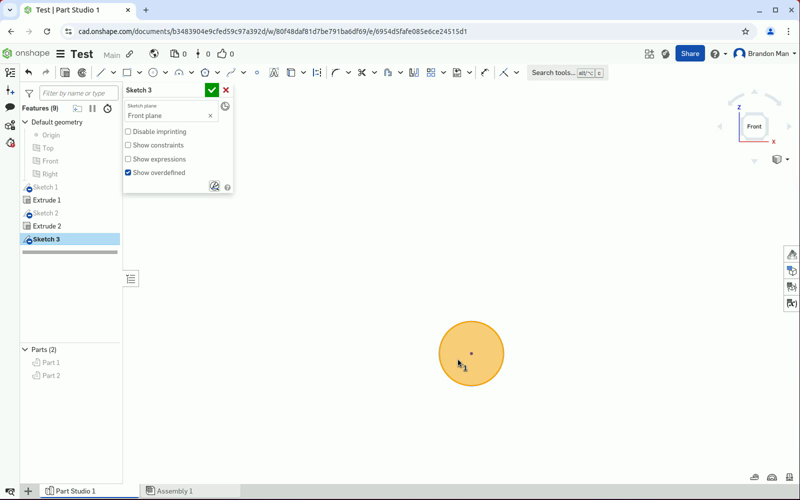
scroll(-6)
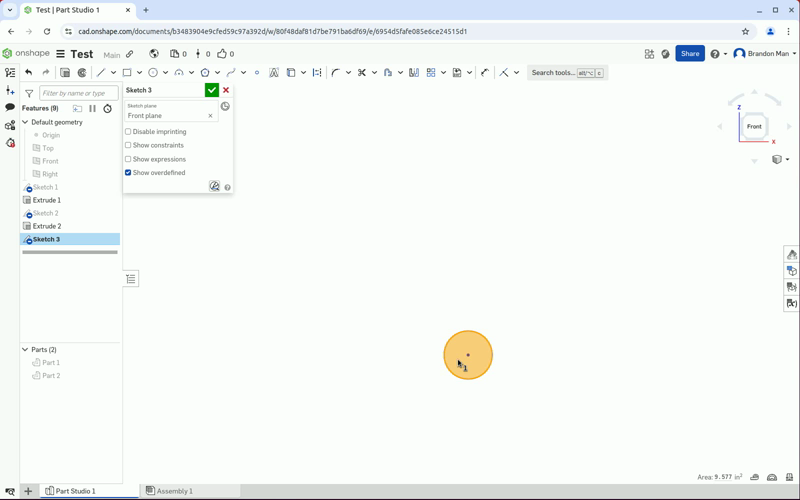
scroll(-6)
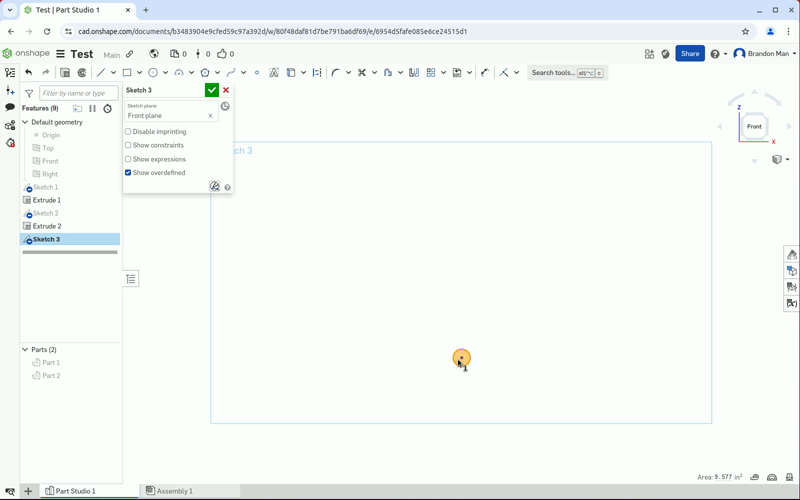
mouse_move(73, 352)
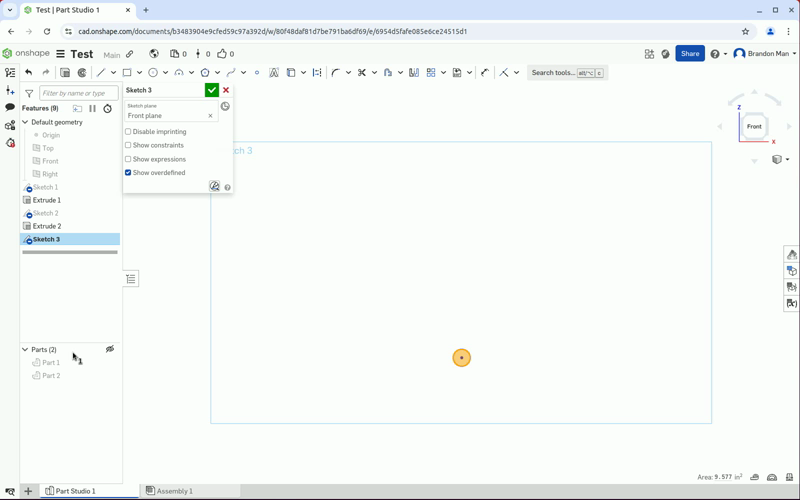
key(shift+y)
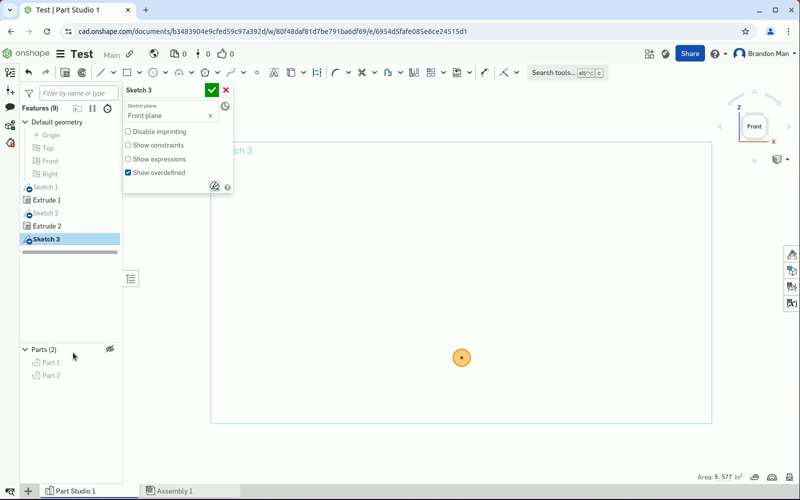
key(shift+e)
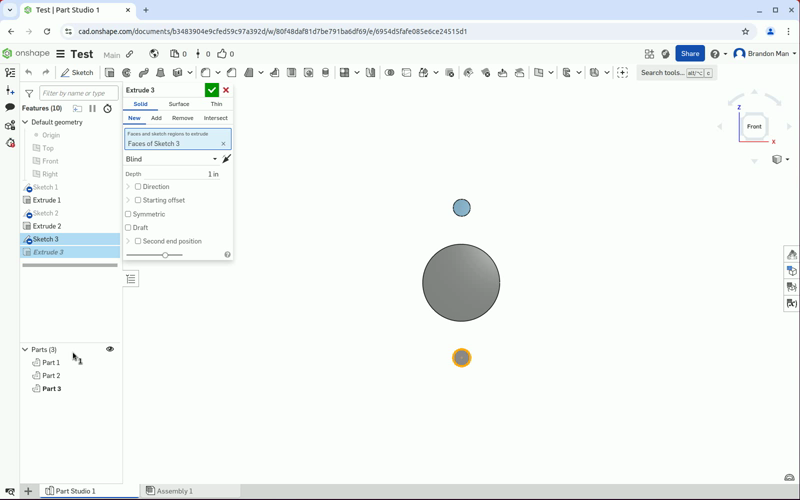
mouse_move(143, 106)
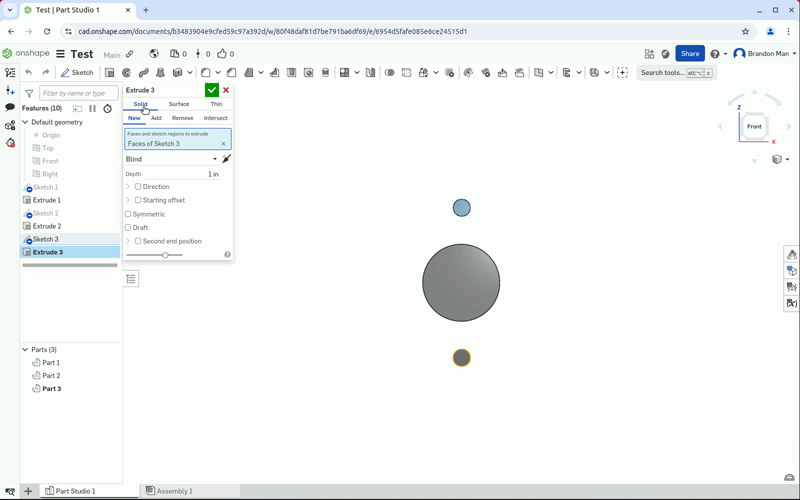
click(143, 106)
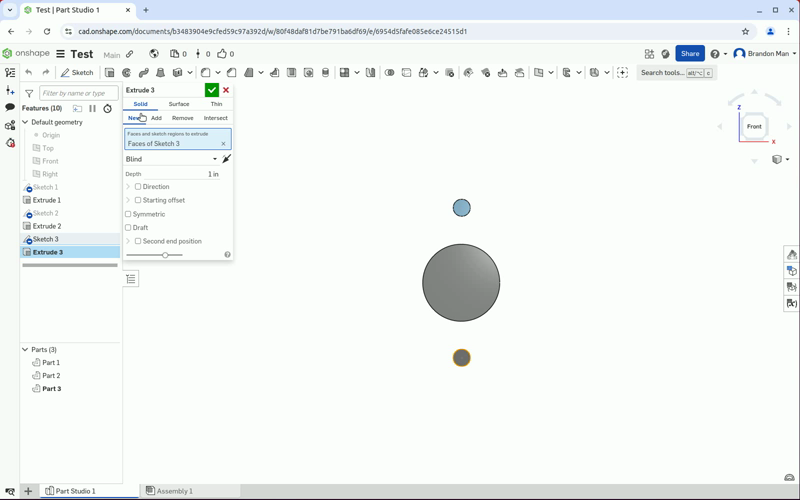
mouse_move(137, 120)
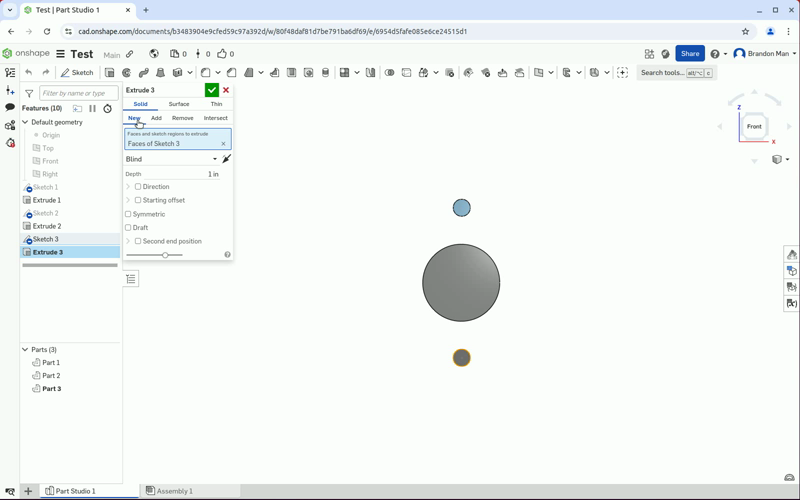
click(137, 120)
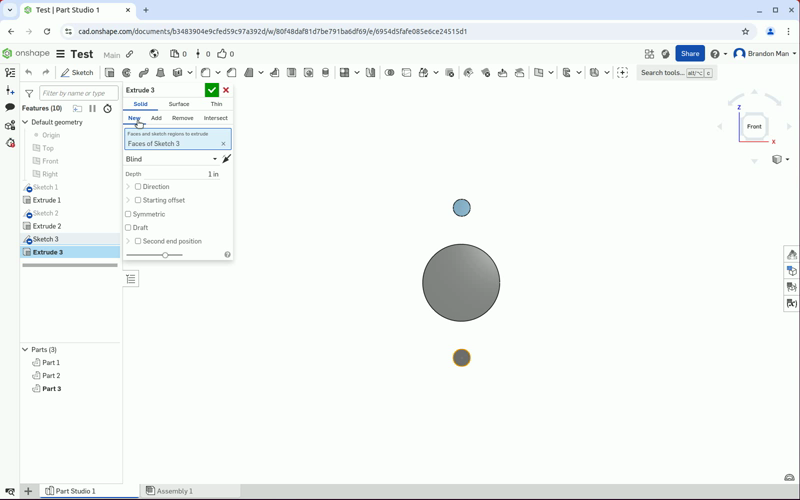
key(tab, 4)
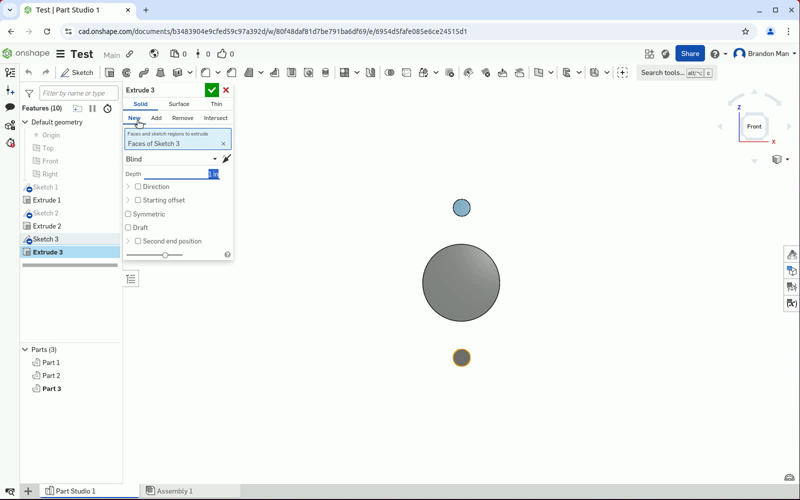
text(7.703)
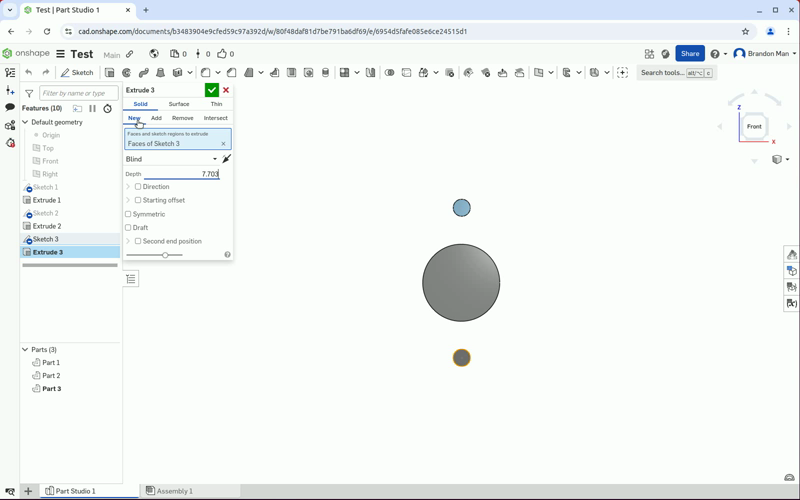
key(enter)
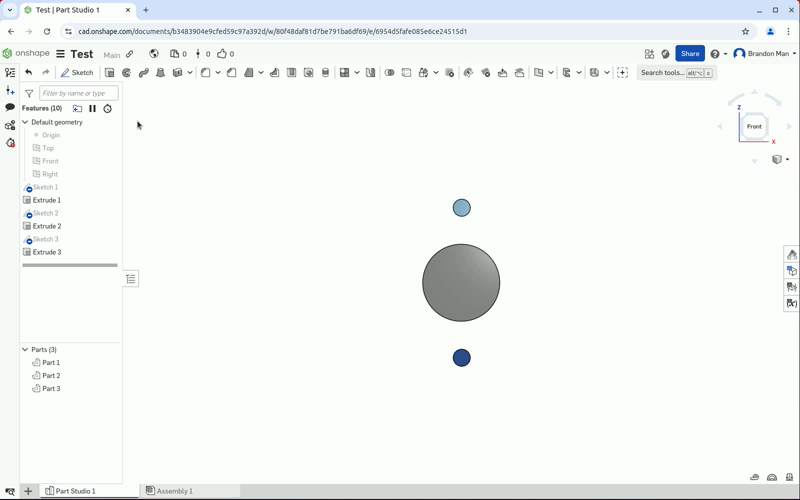
key(shift+h)
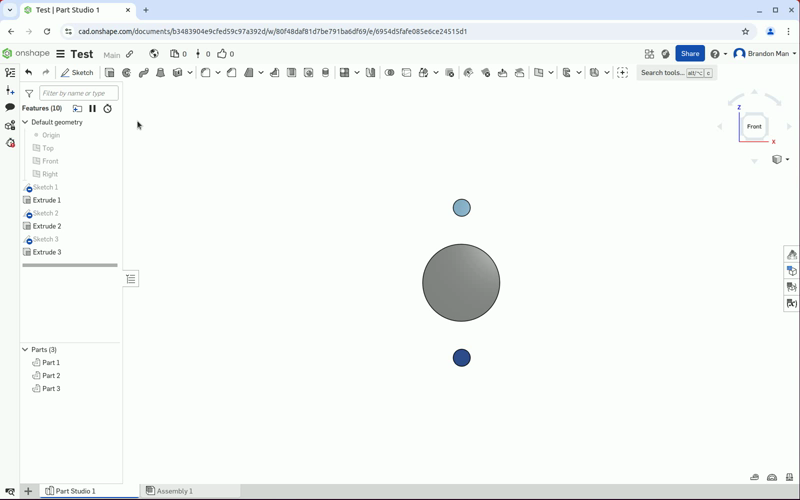
key(shift+h)
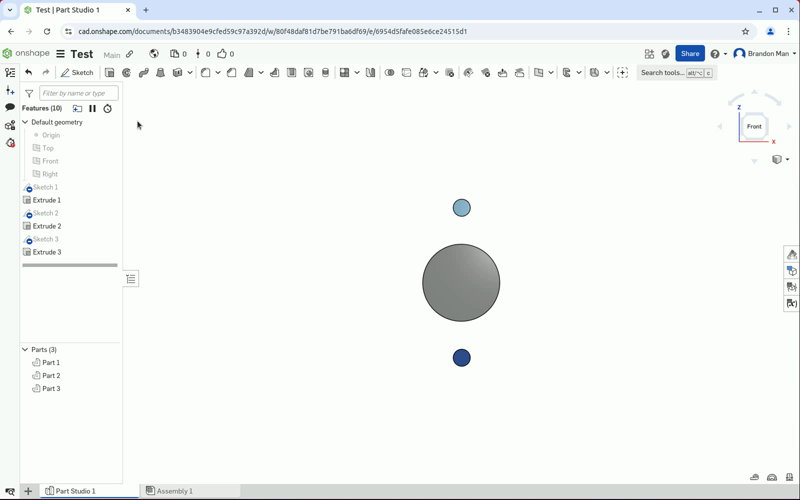
mouse_move(73, 189)
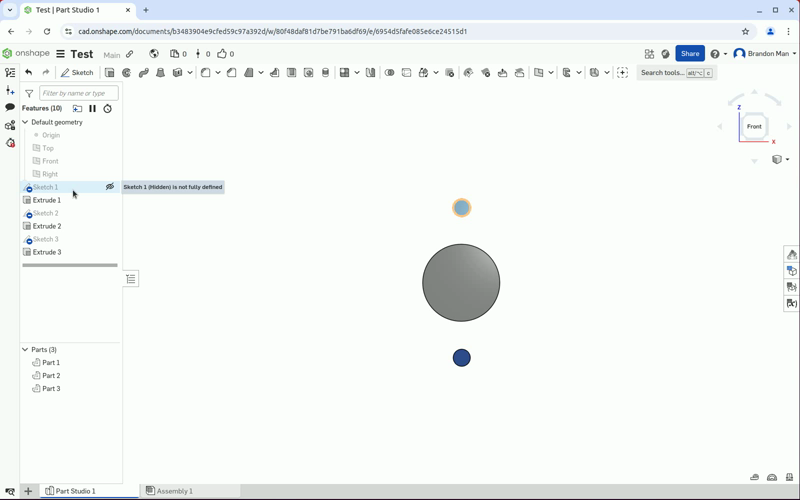
click(73, 189)
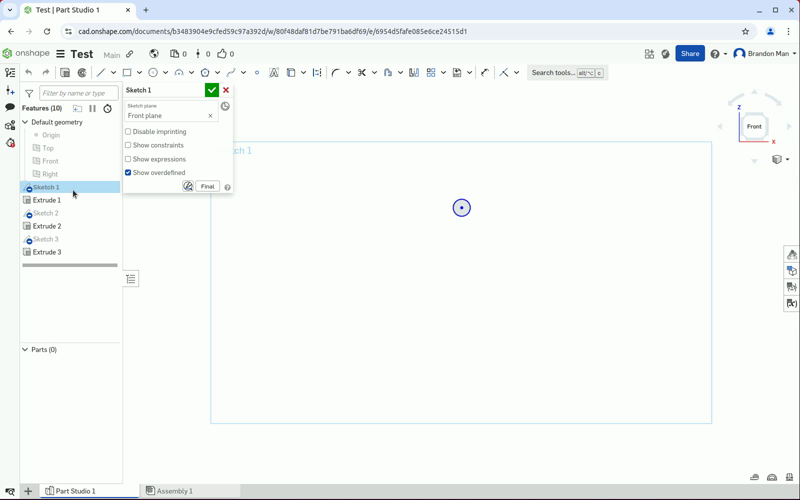
mouse_move(229, 92)
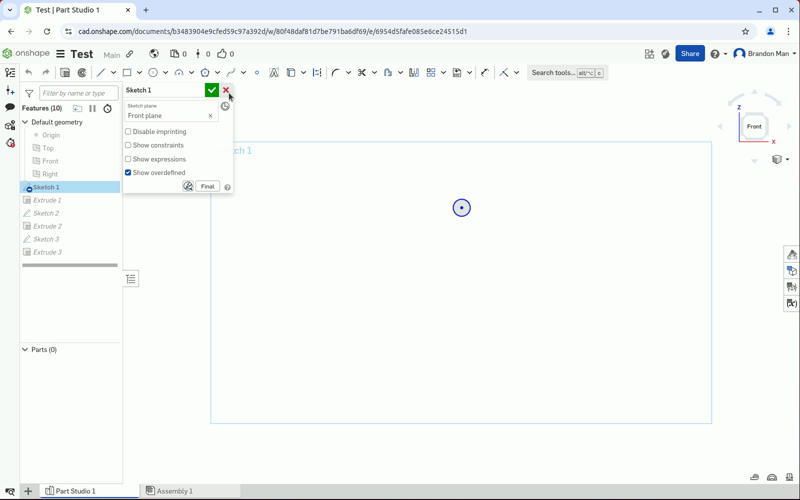
click(229, 92)
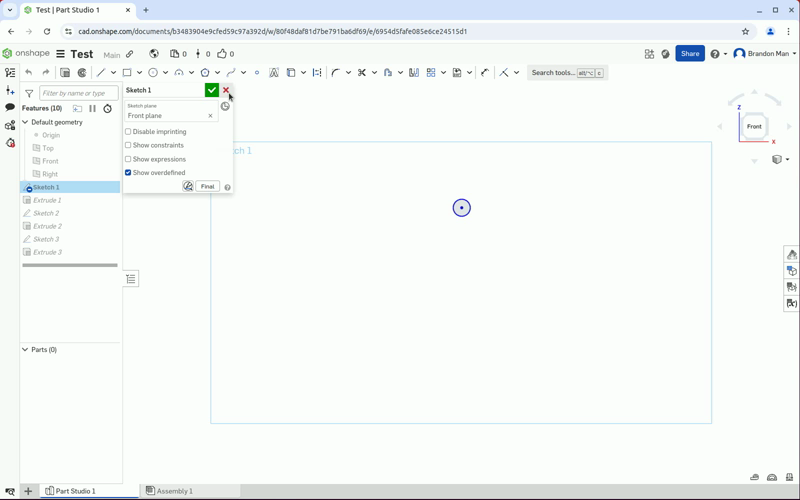
key(shift+s)
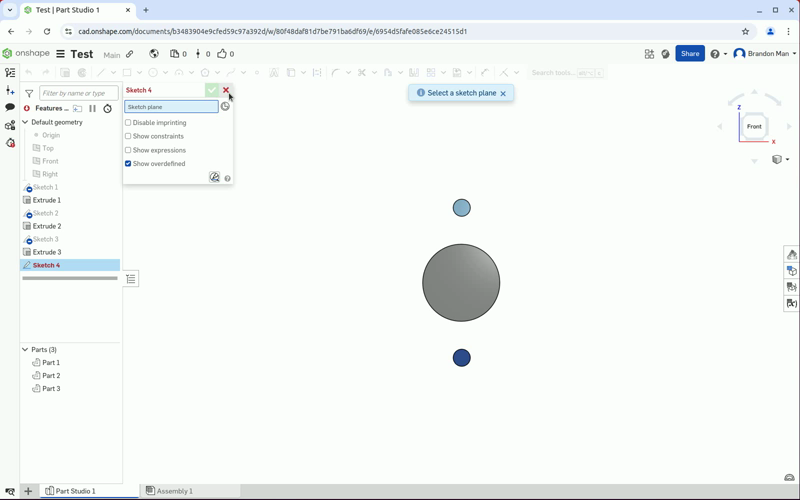
mouse_move(73, 163)
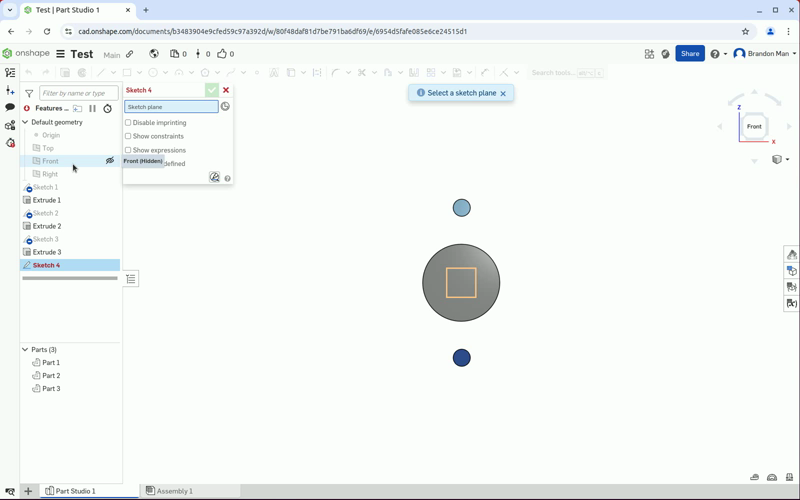
click(73, 163)
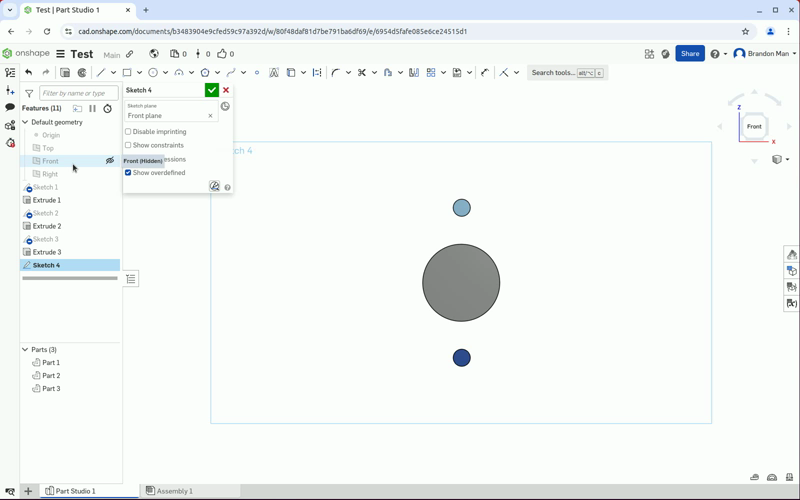
mouse_move(73, 352)
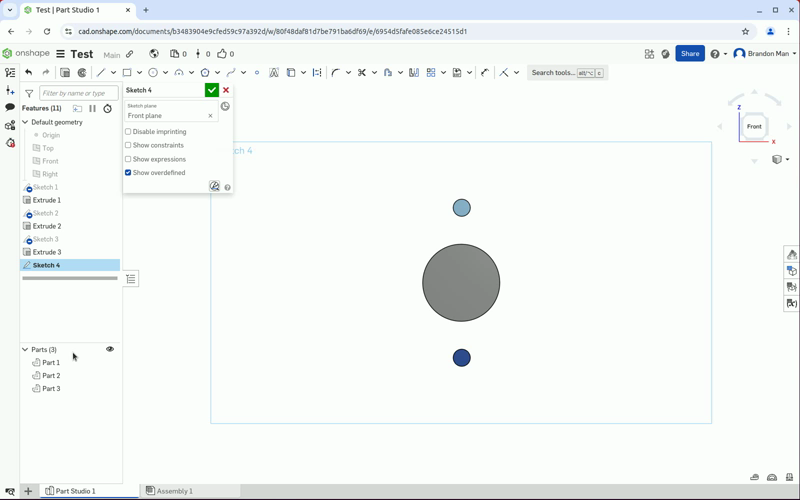
key(y)
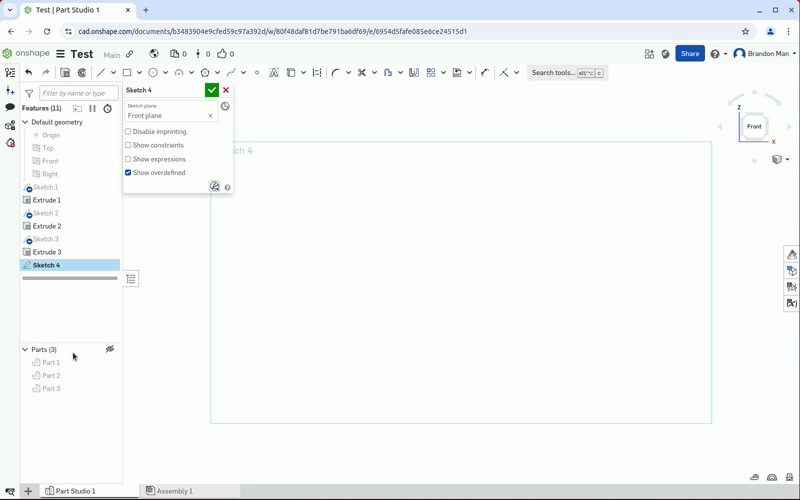
key(c)
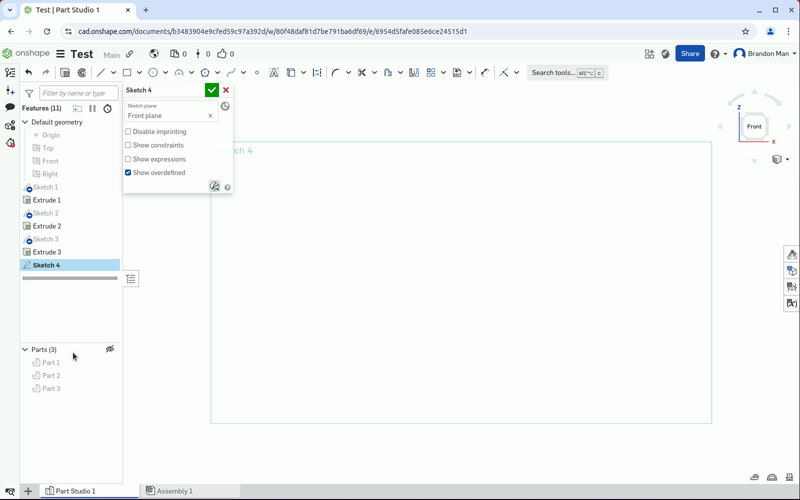
key_down(shift)
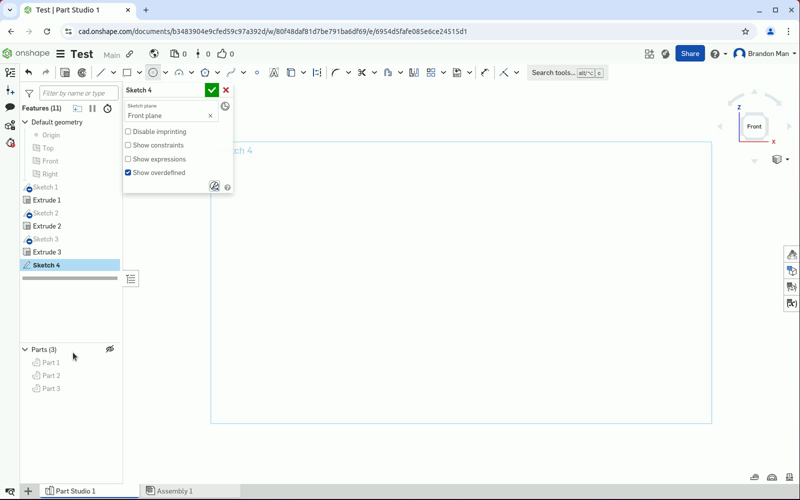
mouse_move(461, 282)
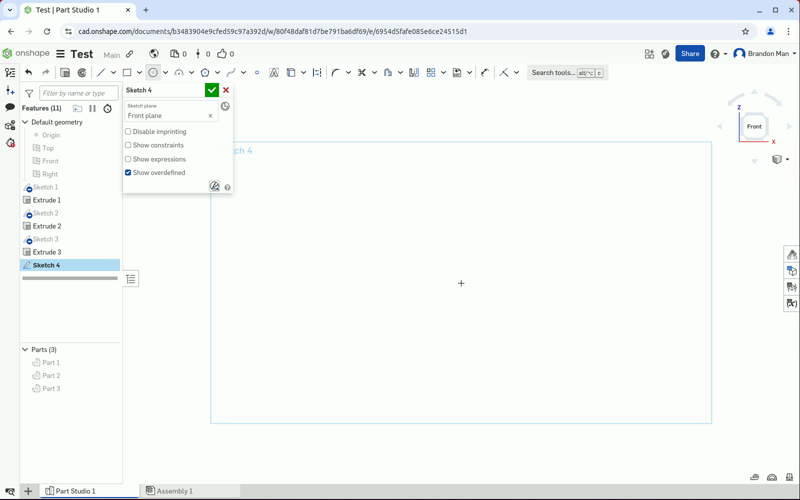
click(461, 282)
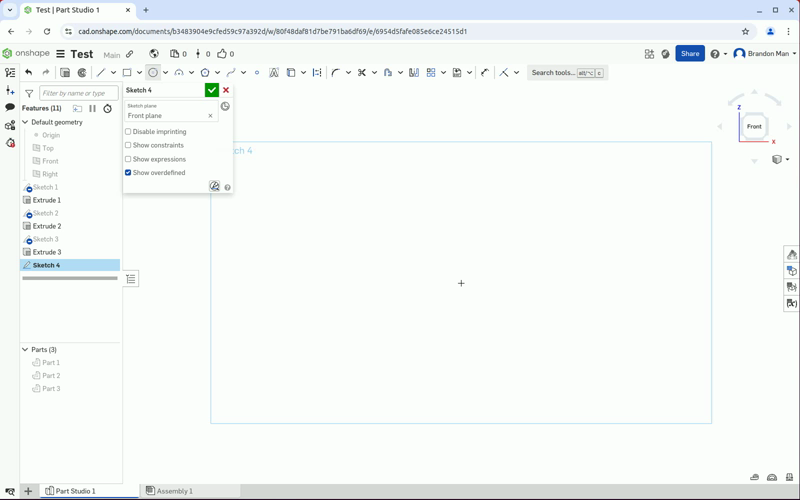
key_up(shift)
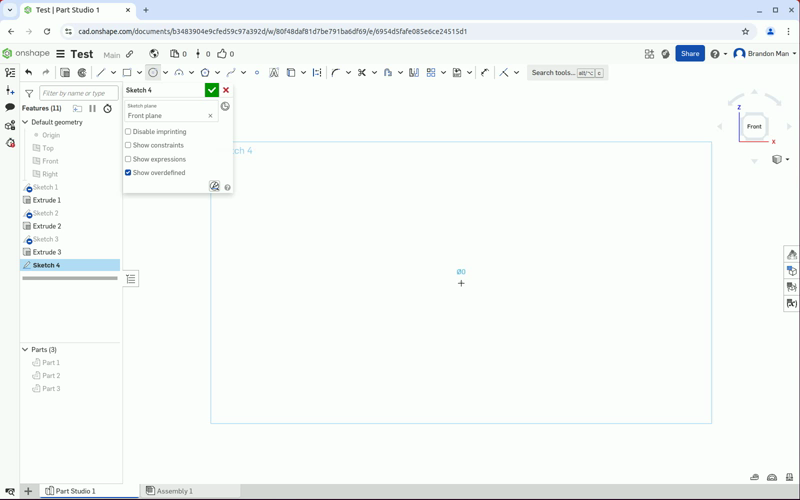
mouse_move(574, 282)
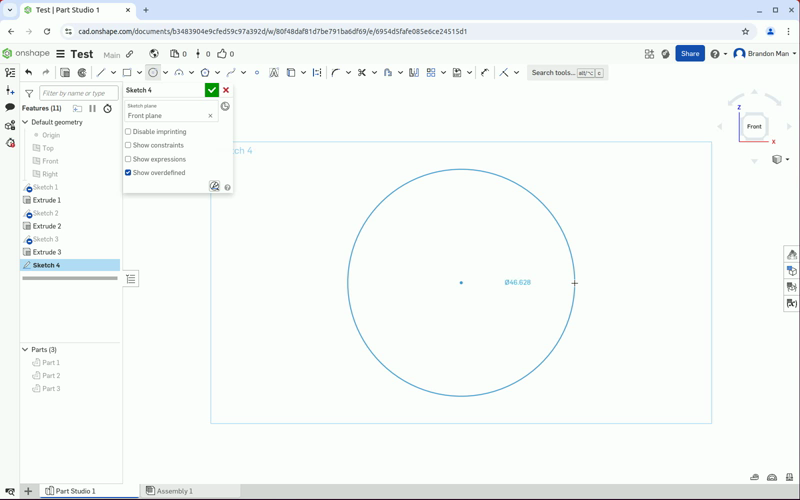
click(574, 282)
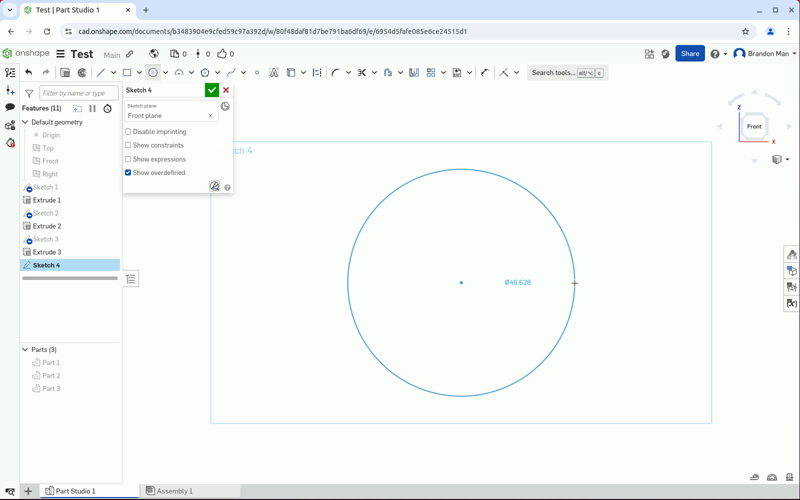
key(esc)
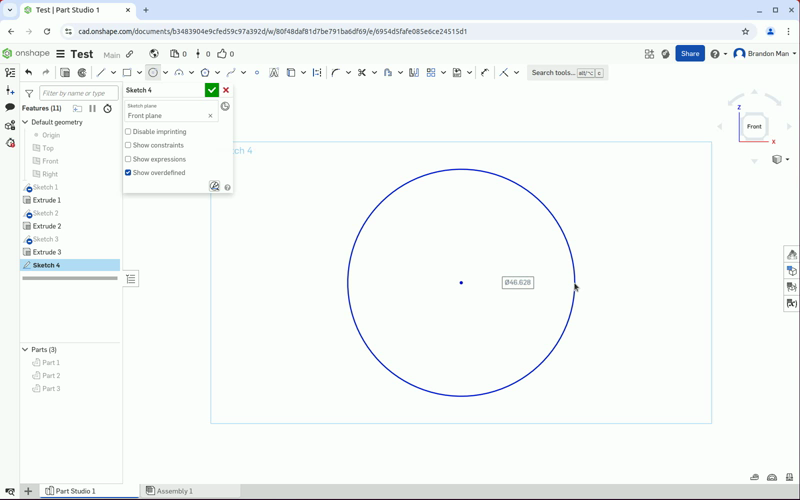
key(c)
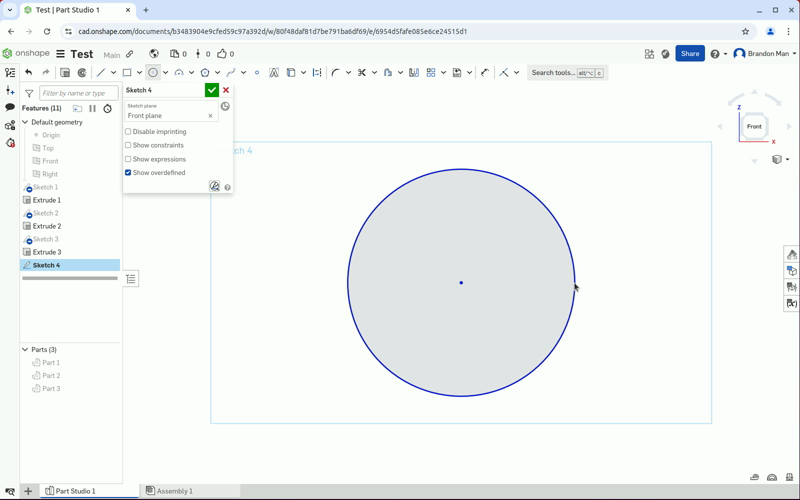
key_down(shift)
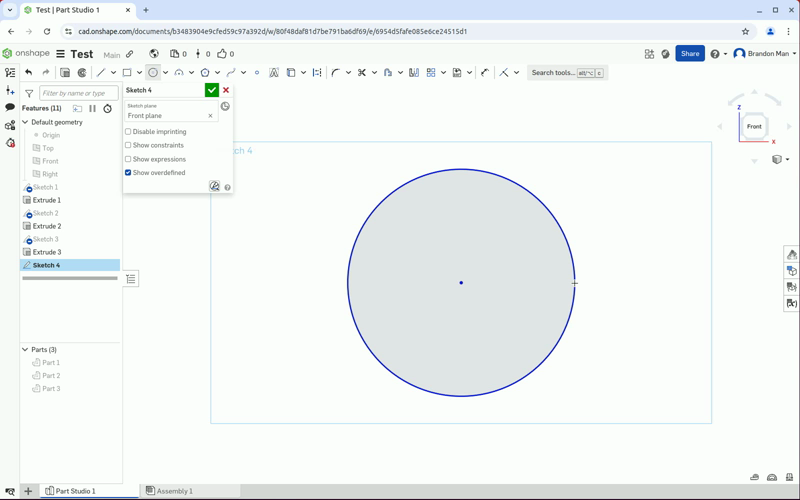
mouse_move(461, 282)
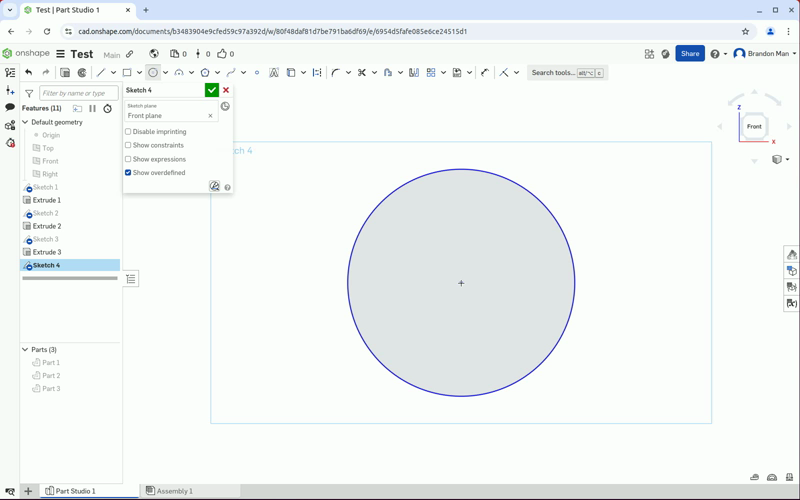
click(461, 282)
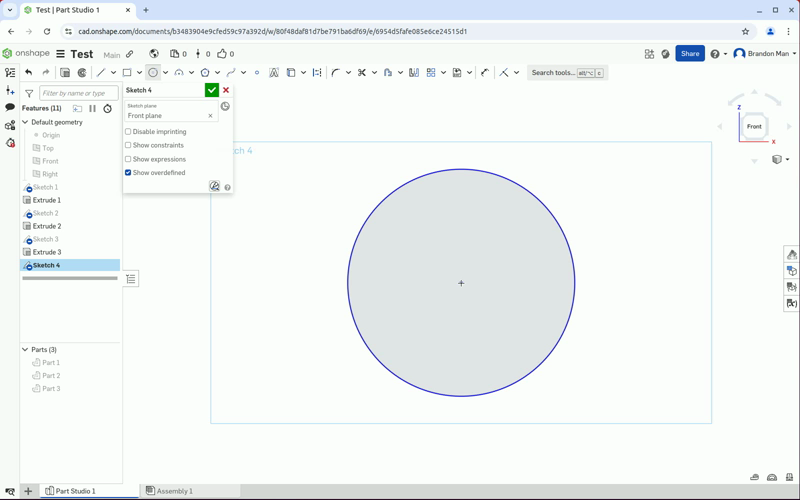
key_up(shift)
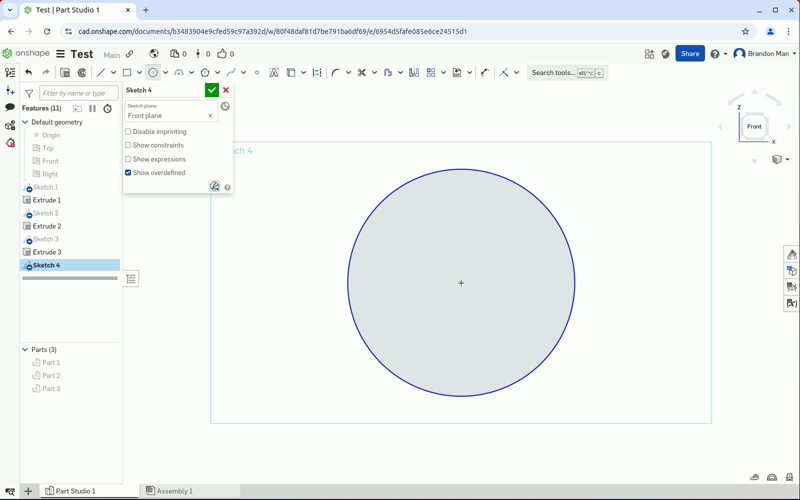
mouse_move(499, 282)
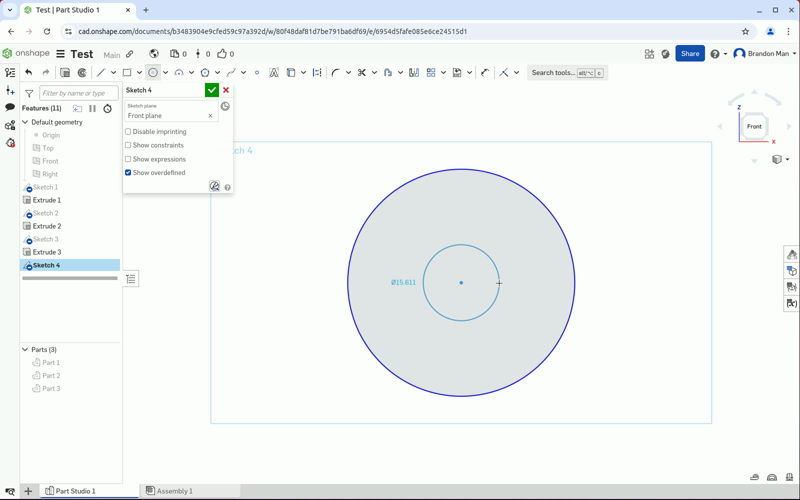
click(499, 282)
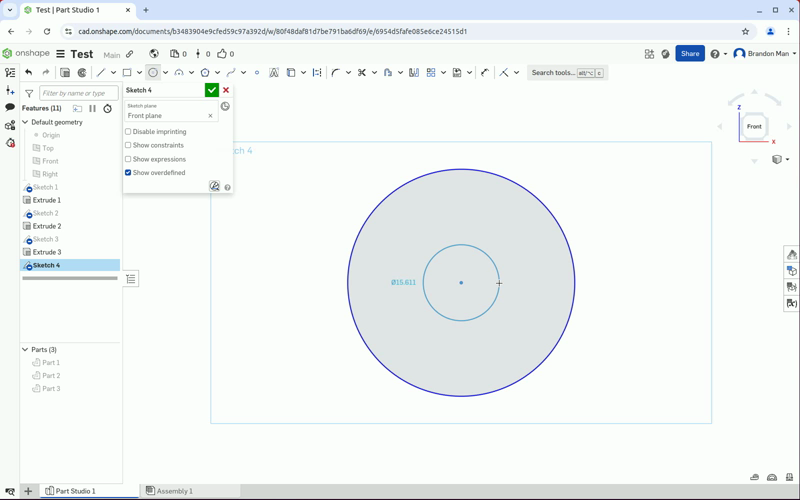
key(esc)
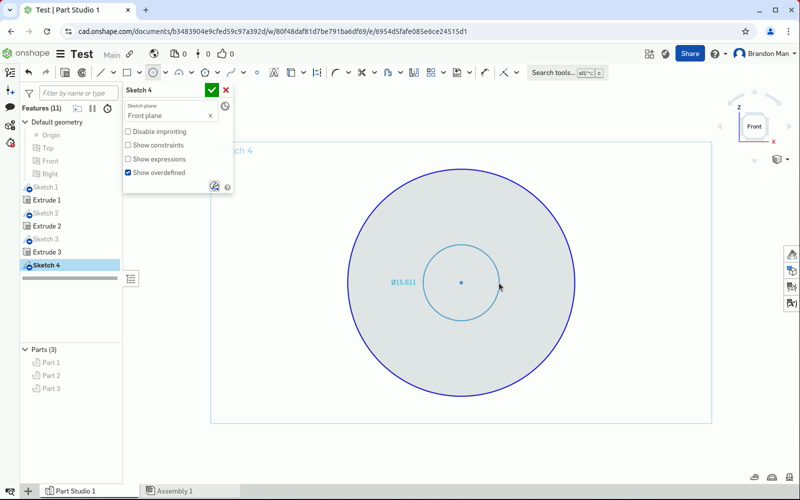
key(c)
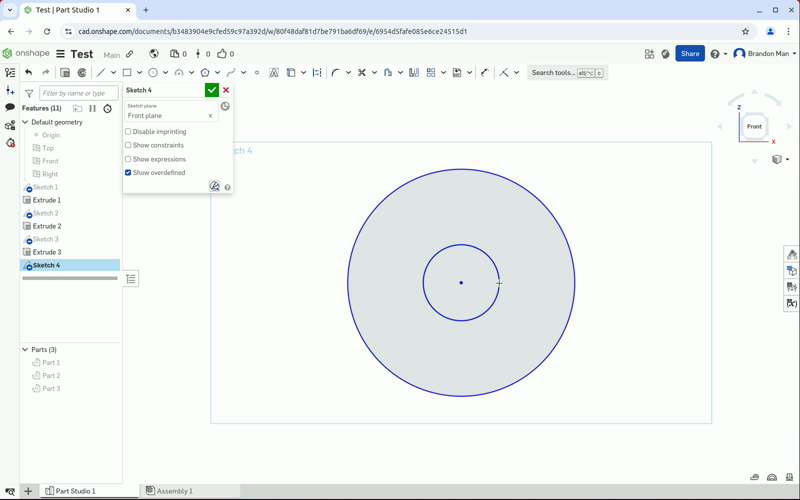
key_down(shift)
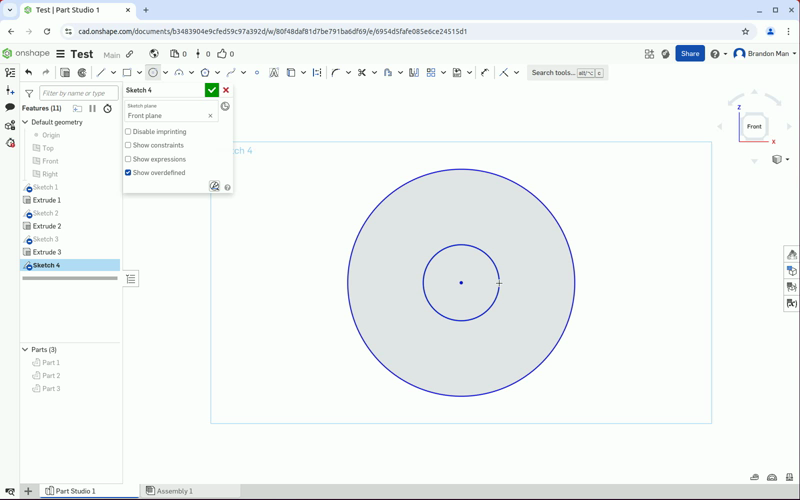
mouse_move(461, 358)
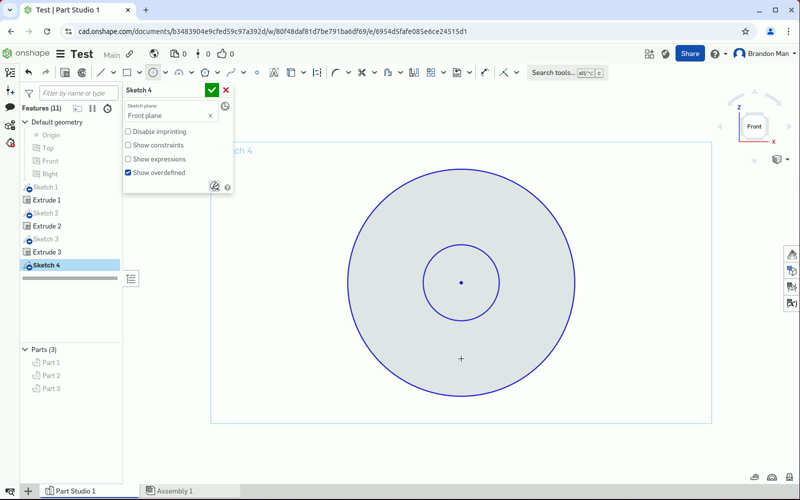
click(461, 358)
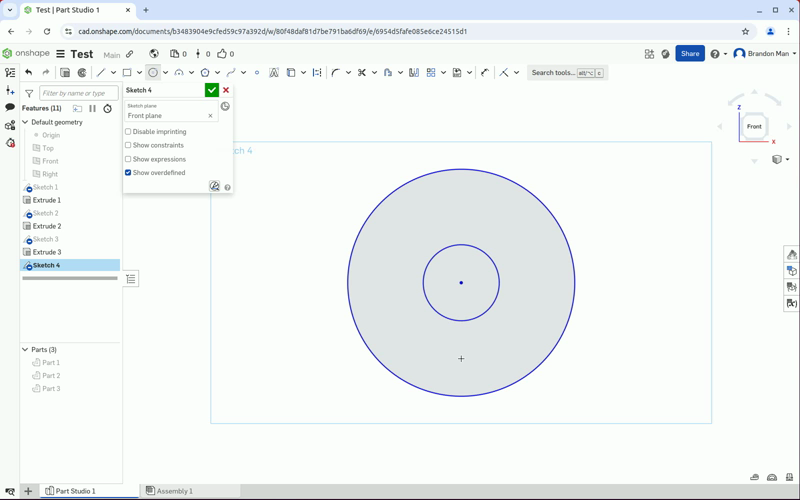
key_up(shift)
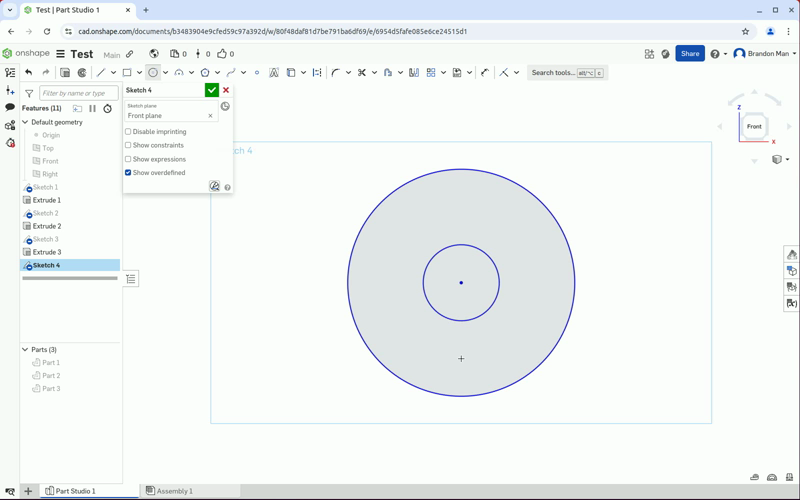
mouse_move(468, 358)
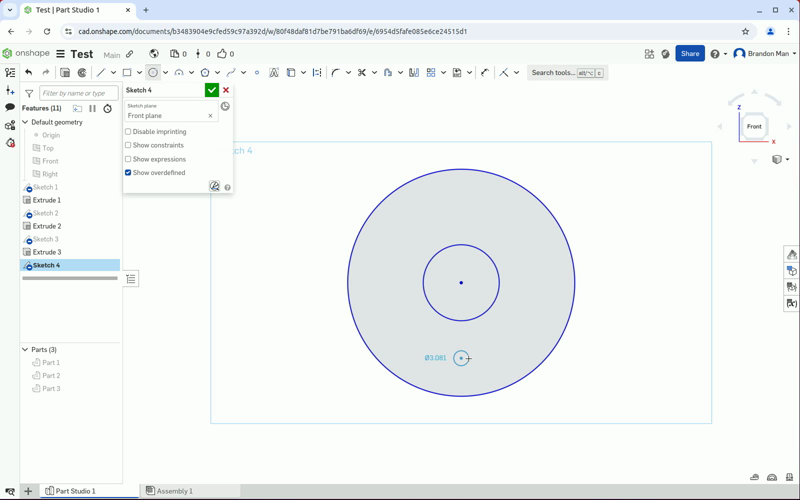
click(468, 358)
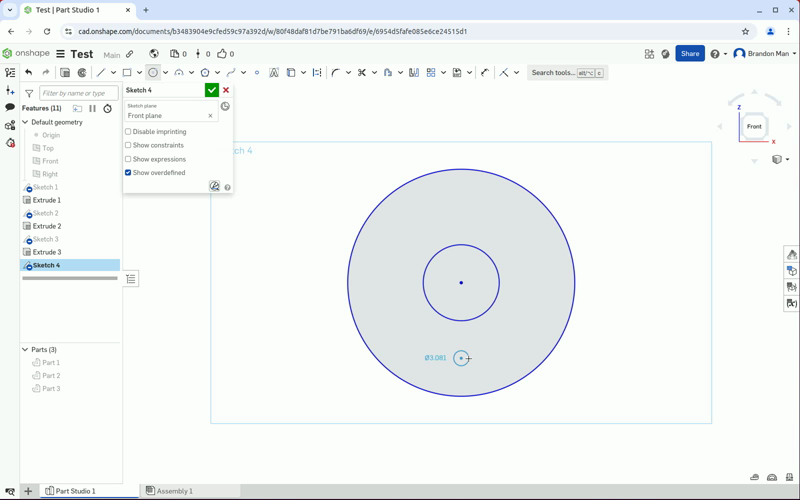
key(esc)
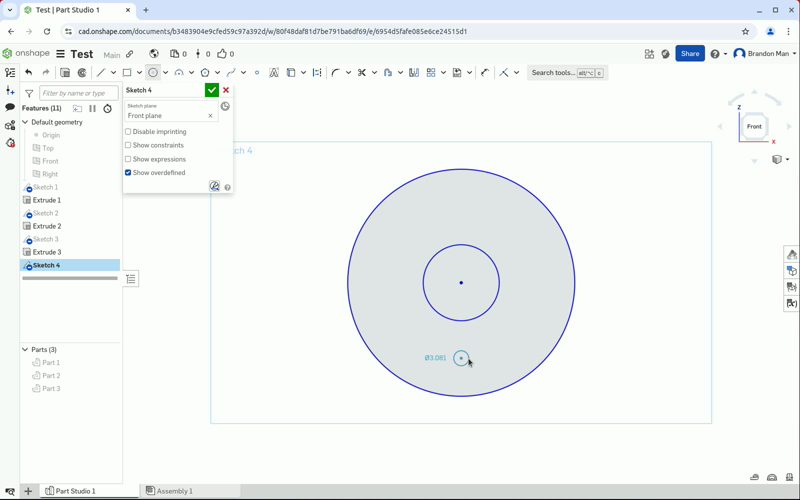
key(c)
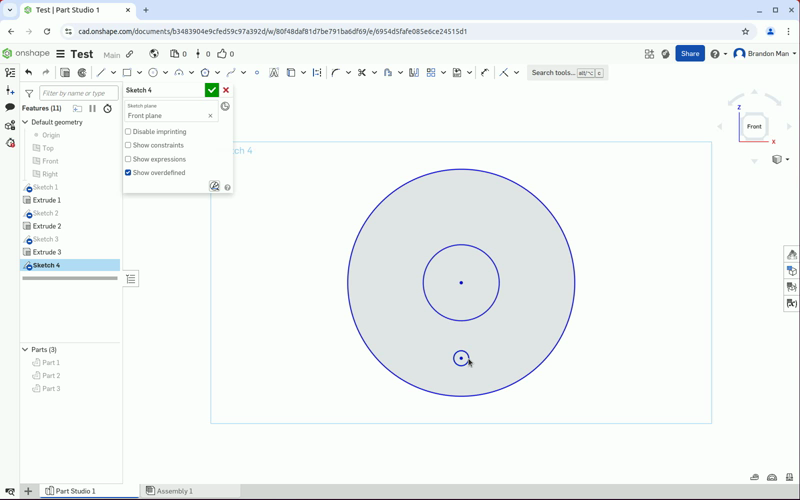
key_down(shift)
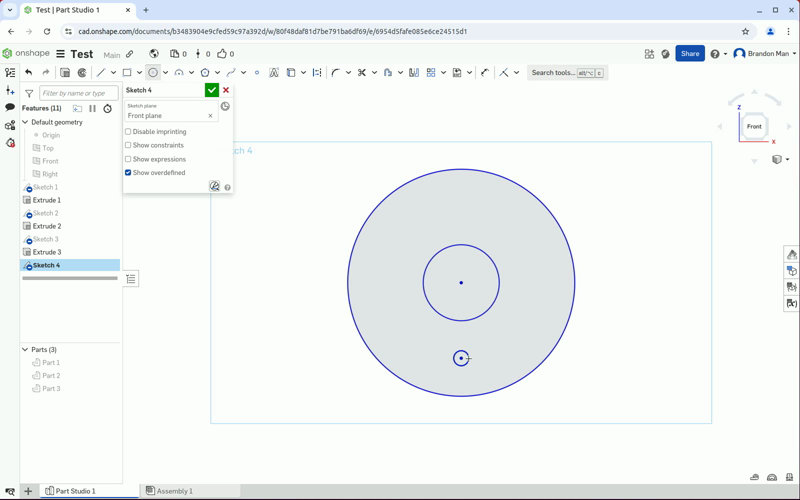
mouse_move(461, 207)
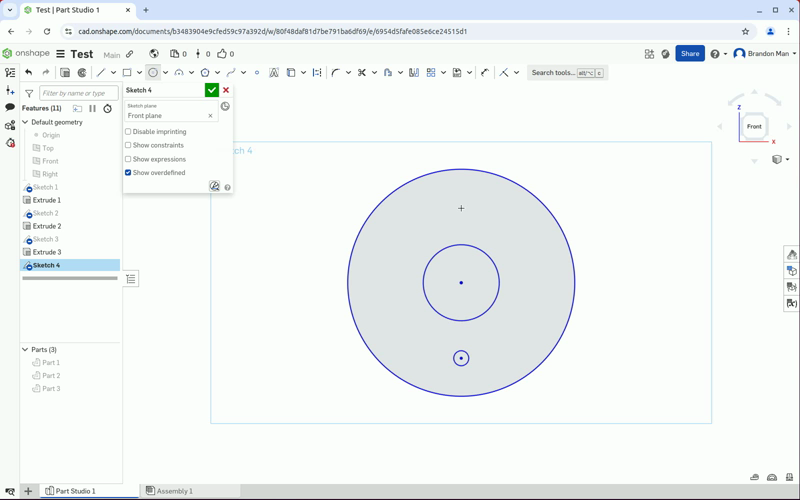
click(461, 207)
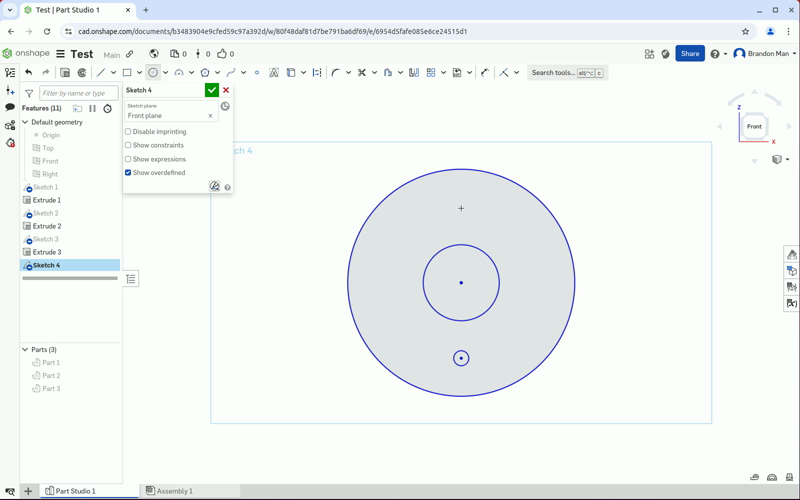
key_up(shift)
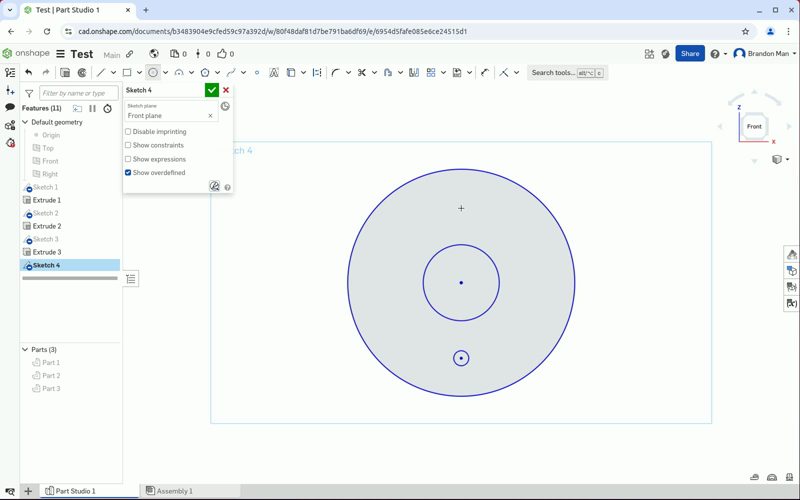
mouse_move(468, 207)
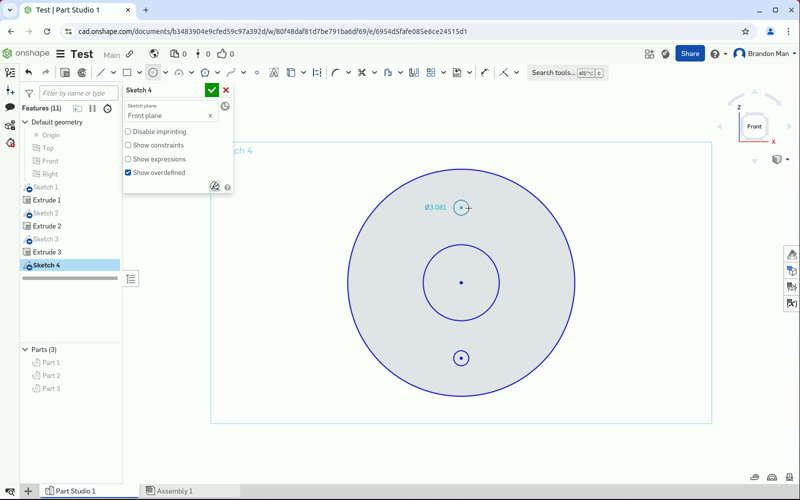
click(468, 207)
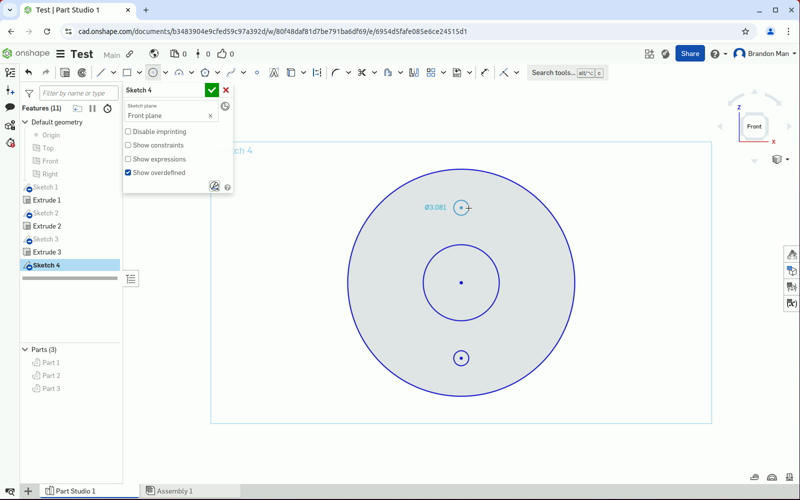
key(esc)
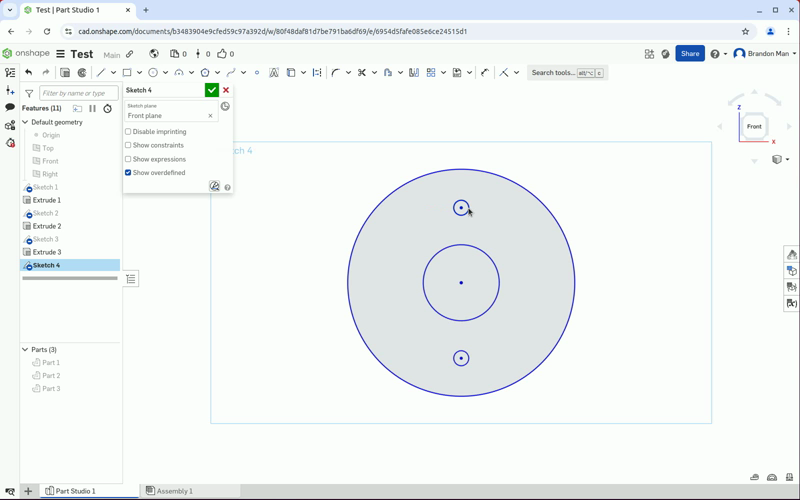
mouse_move(411, 342)
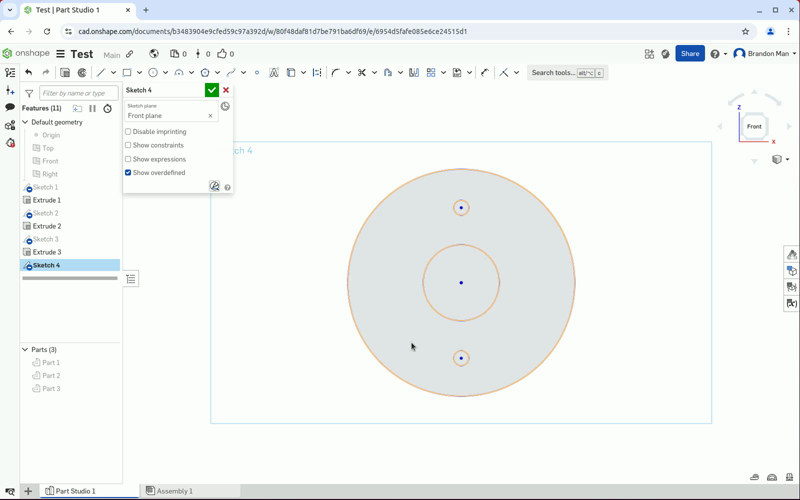
click(411, 342)
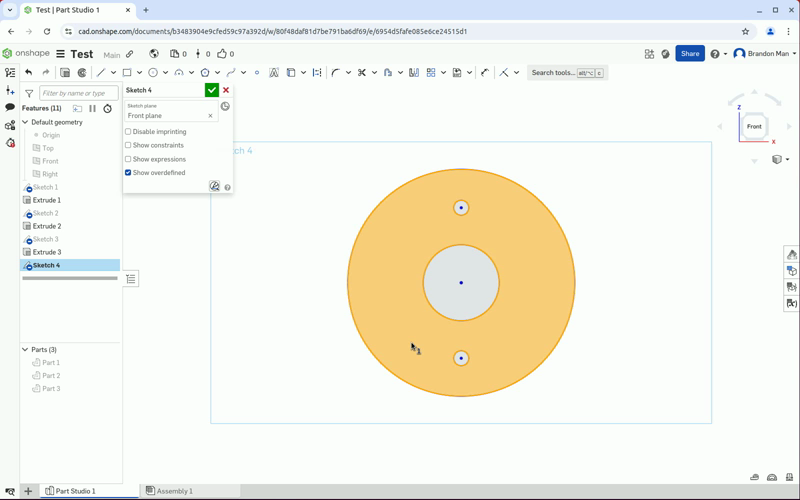
mouse_move(73, 352)
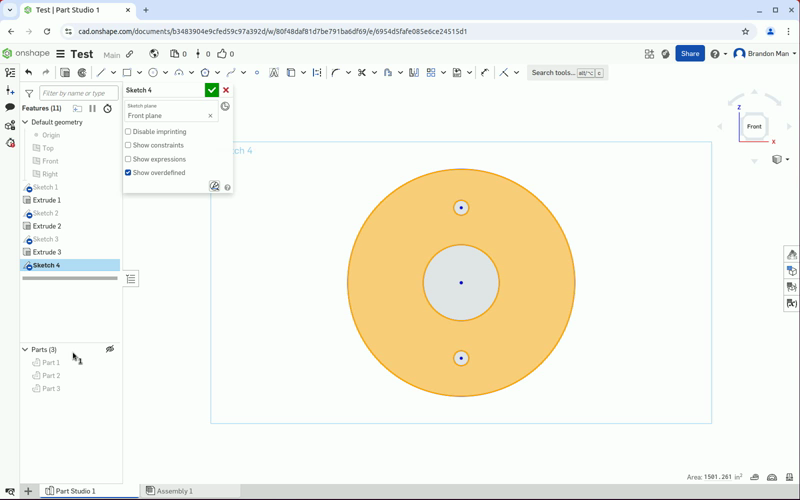
key(shift+y)
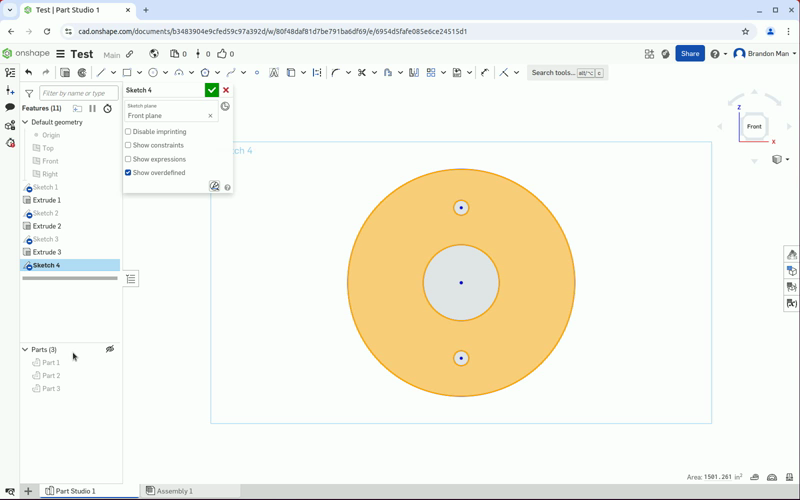
key(shift+e)
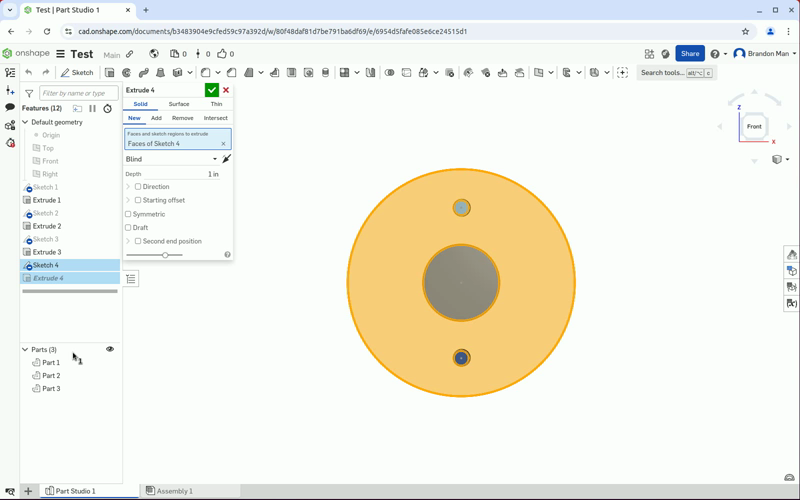
mouse_move(143, 106)
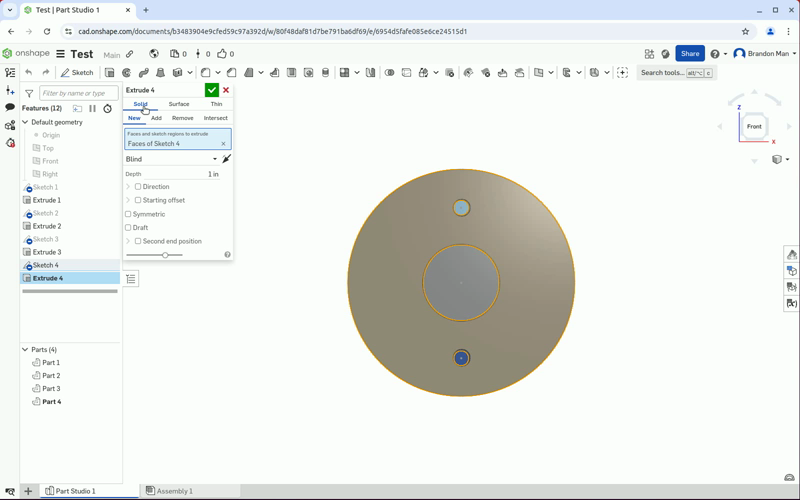
click(143, 106)
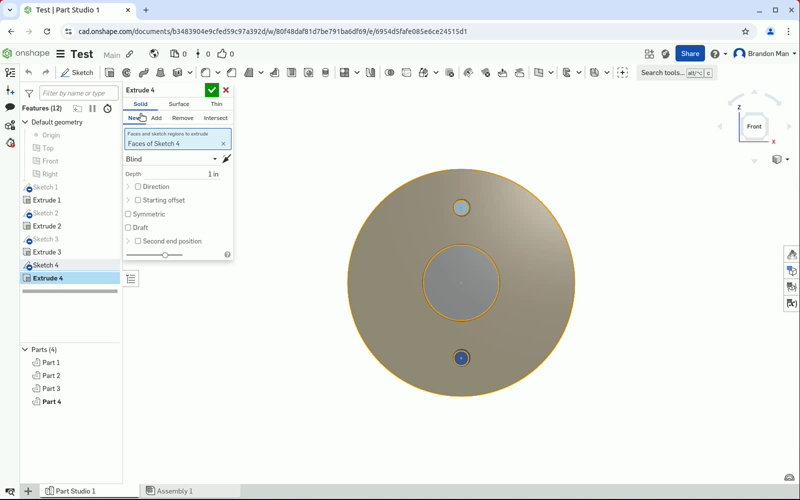
mouse_move(137, 120)
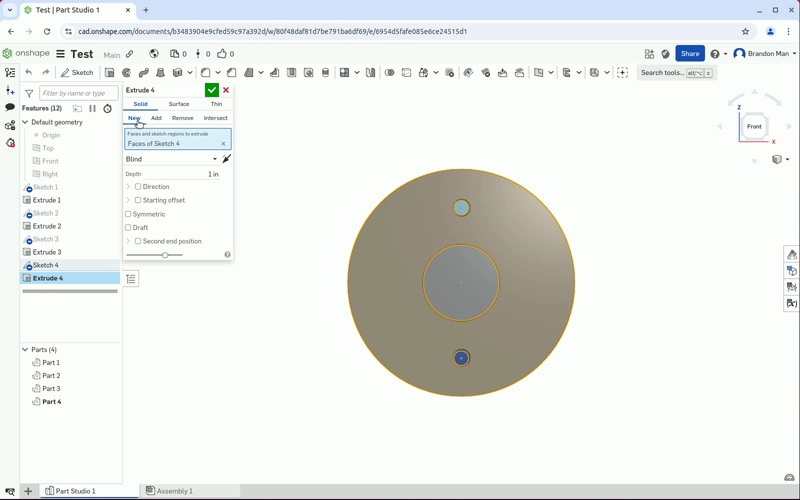
click(137, 120)
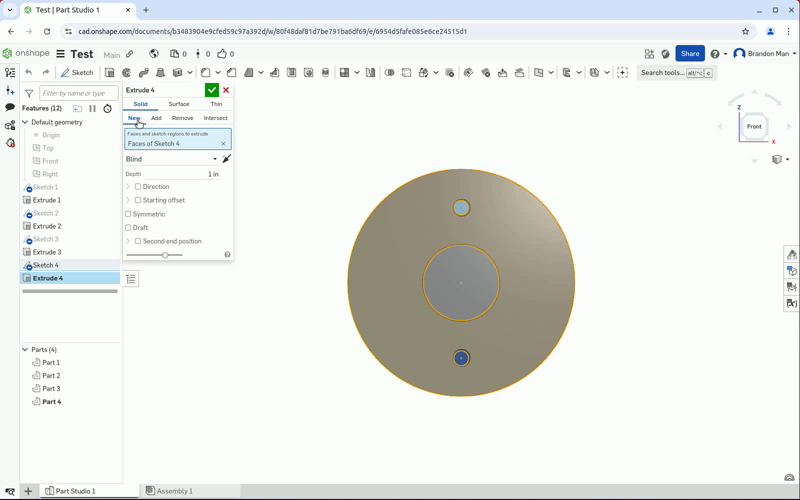
key(tab, 4)
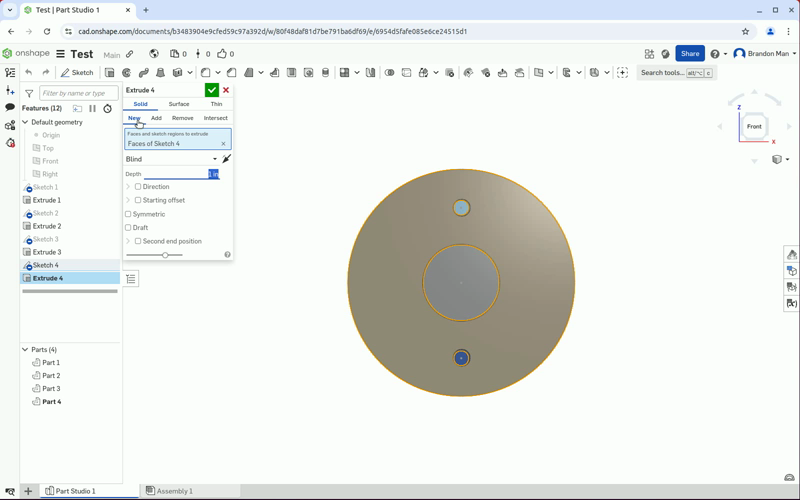
text(-7.703)
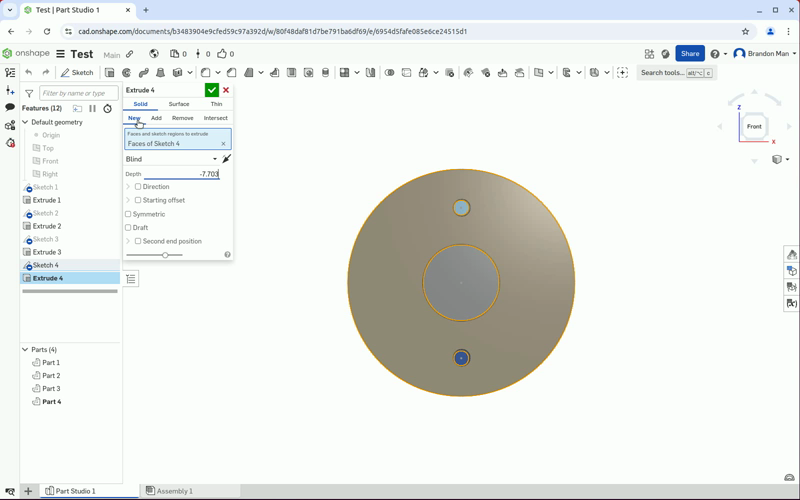
key(enter)
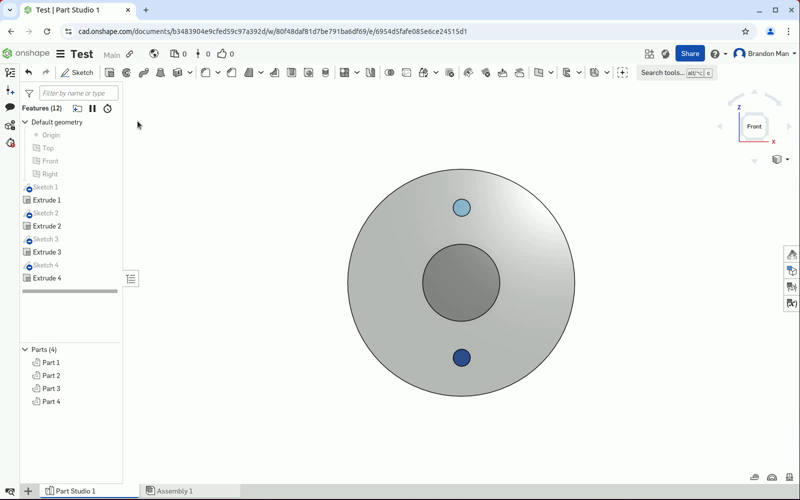
key(shift+h)
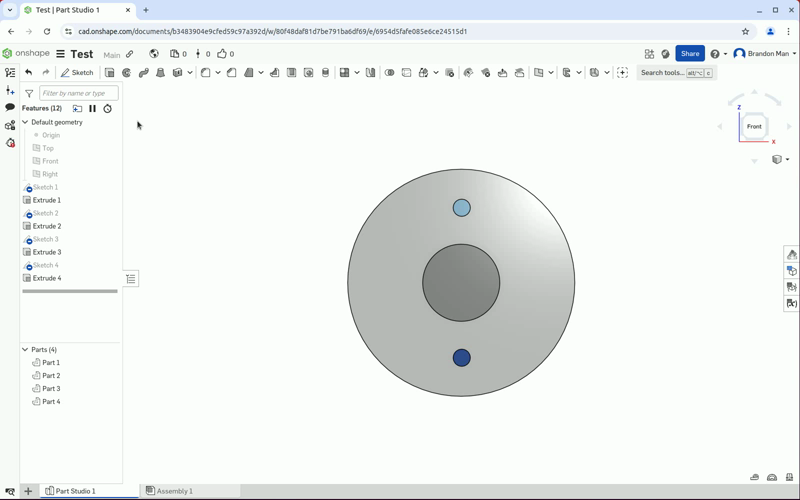
key(shift+h)
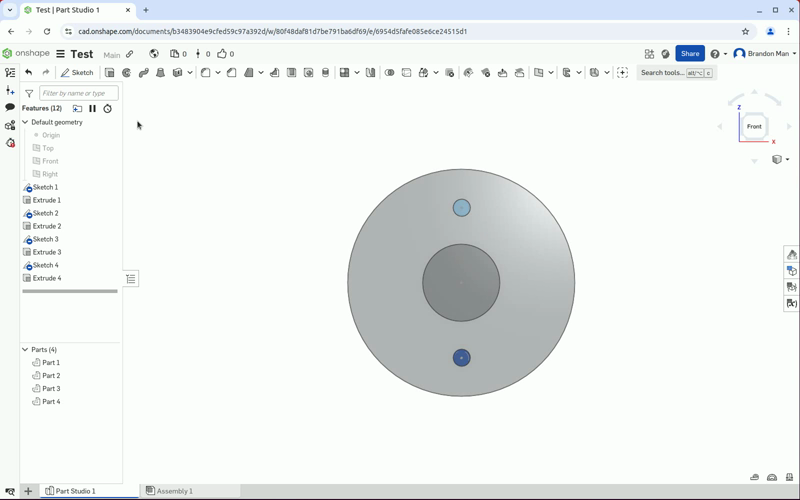
key(shift+7)
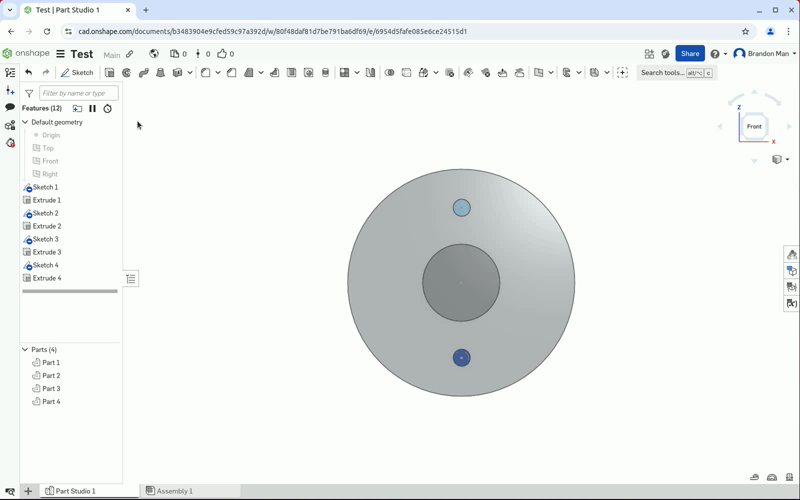
key(left, 2)
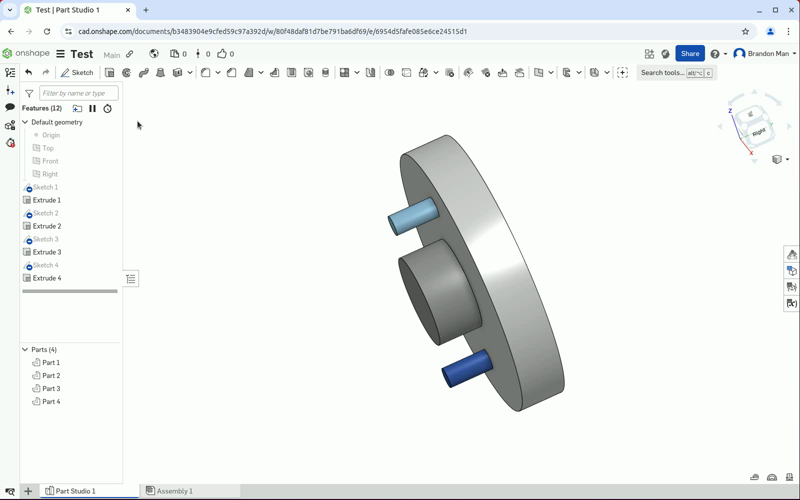
key(down, 2)
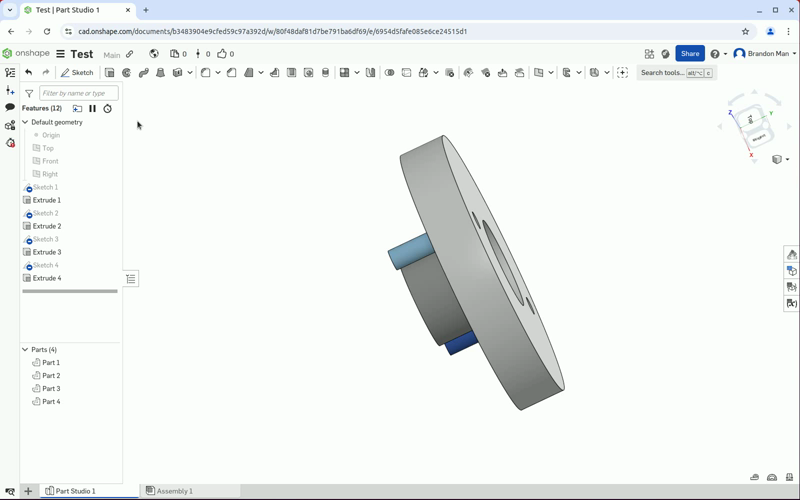
key(up, 2)
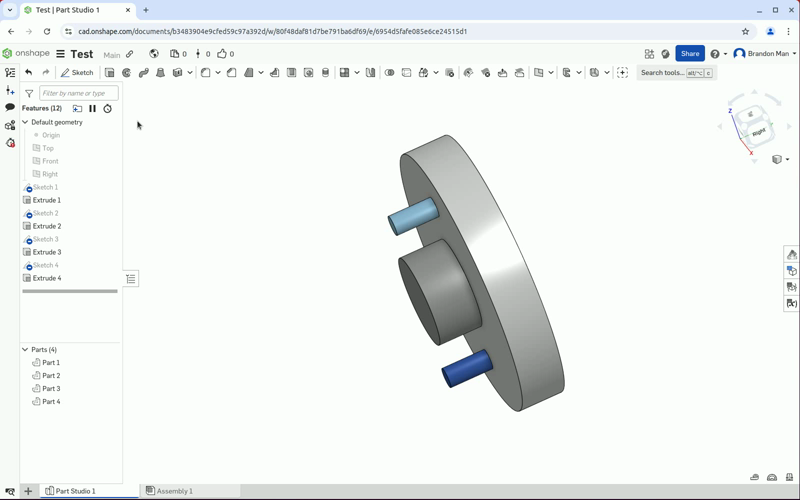
key(right, 2)
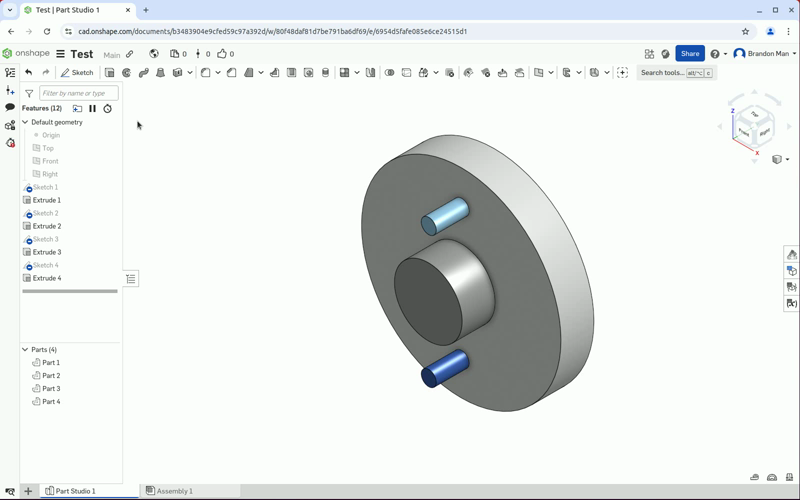
mouse_move(73, 189)
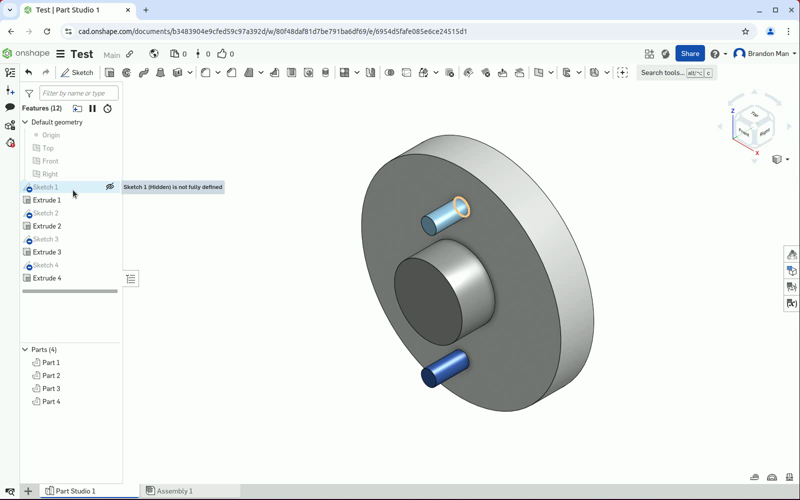
click(73, 189)